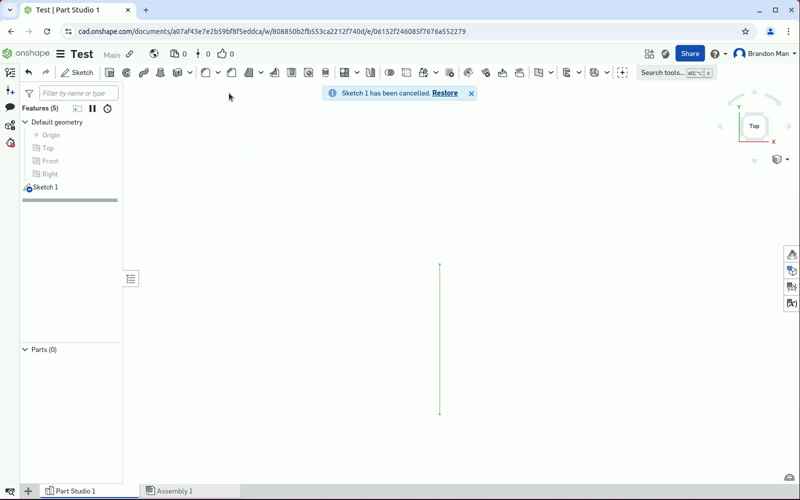
key(shift+h)
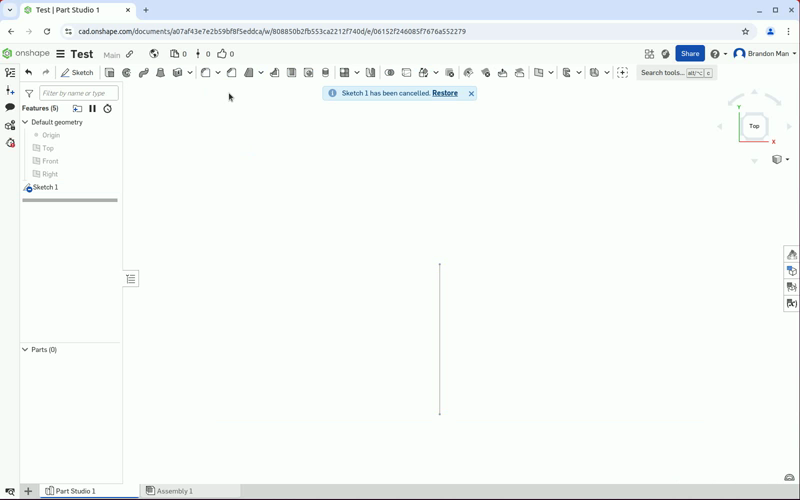
mouse_move(73, 352)
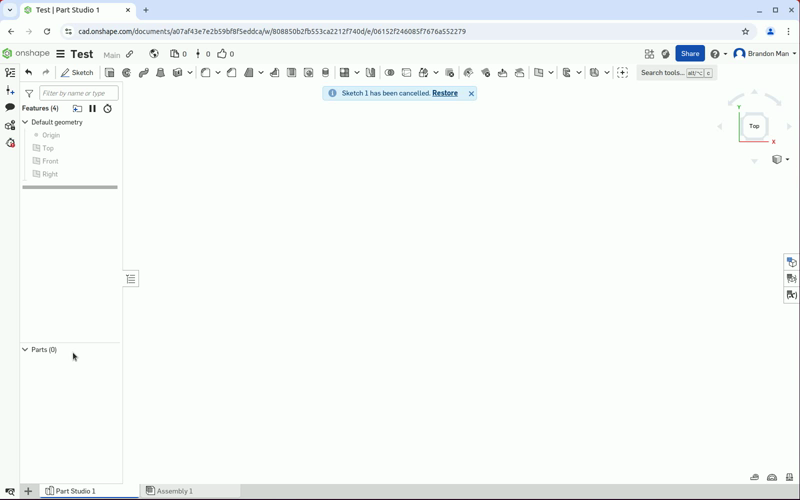
key(y)
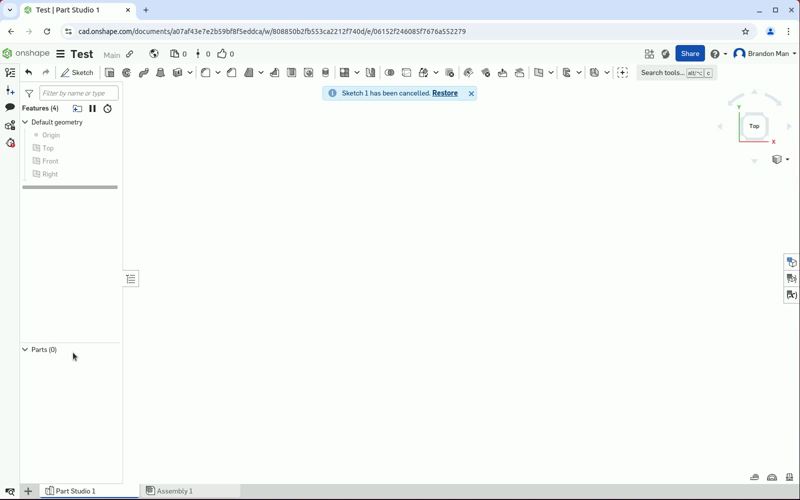
key(shift+p)
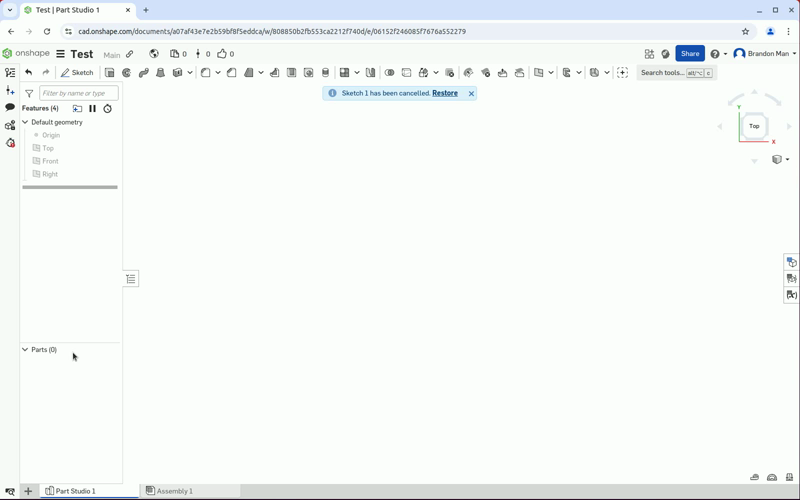
key(space)
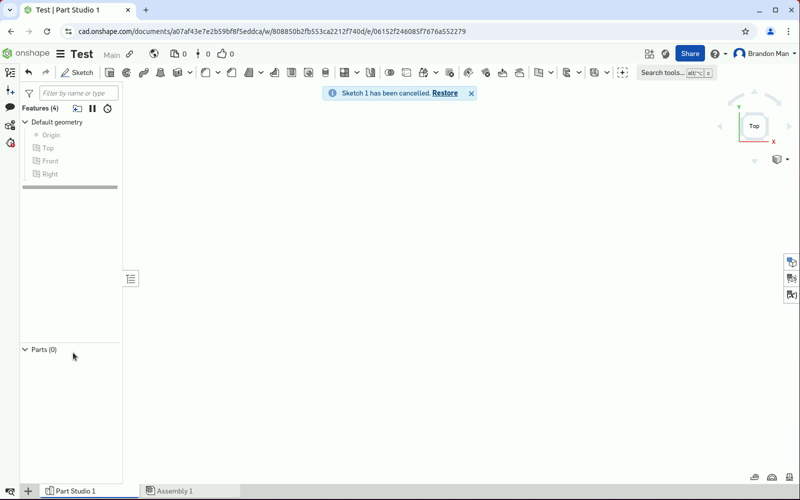
key_down(shift)
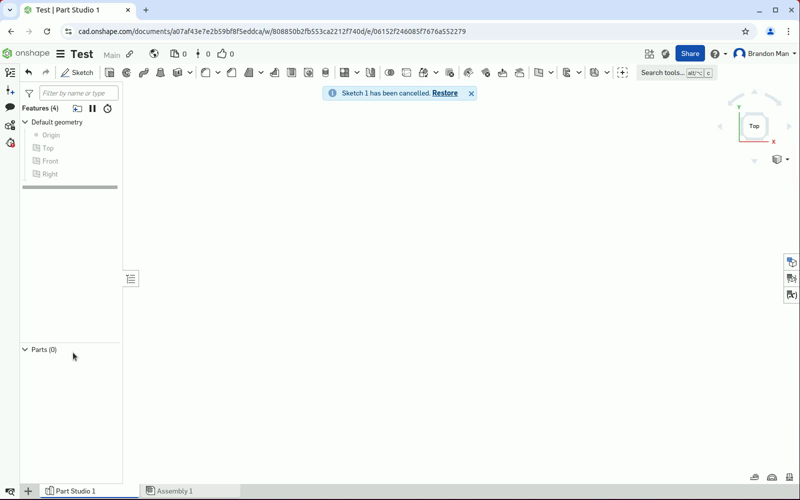
key(up)
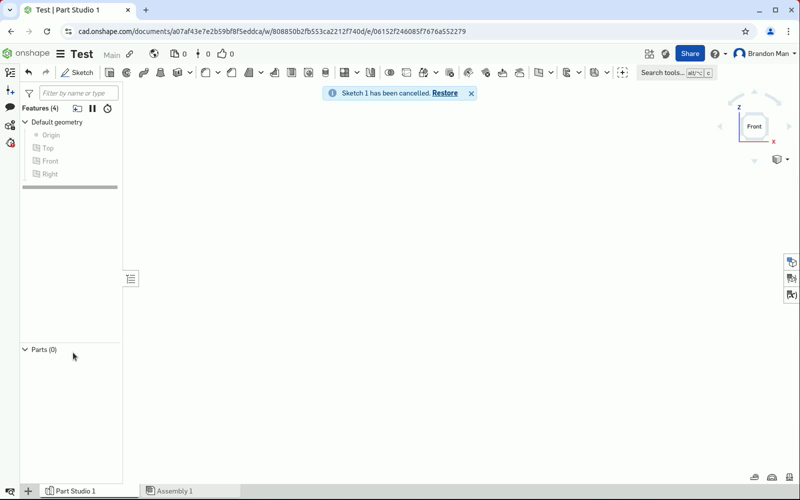
key_up(shift)
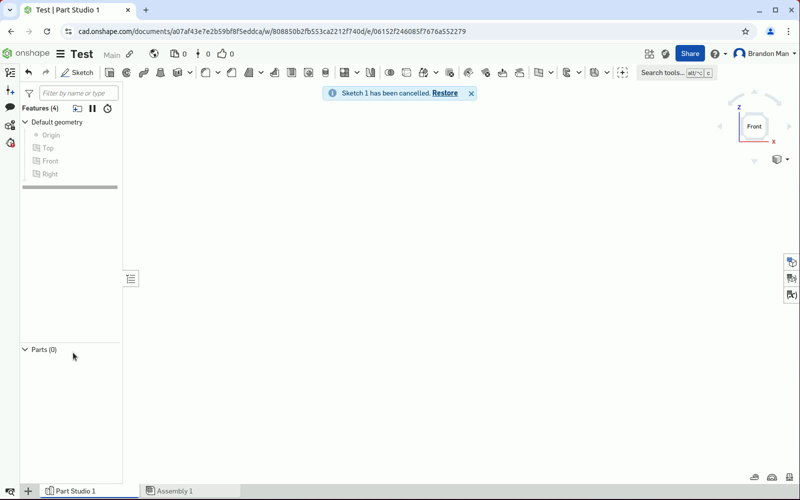
mouse_move(73, 352)
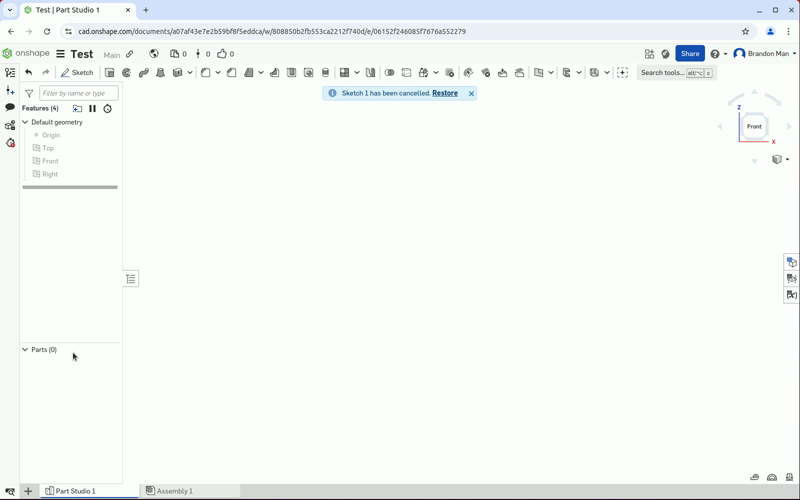
key(shift+y)
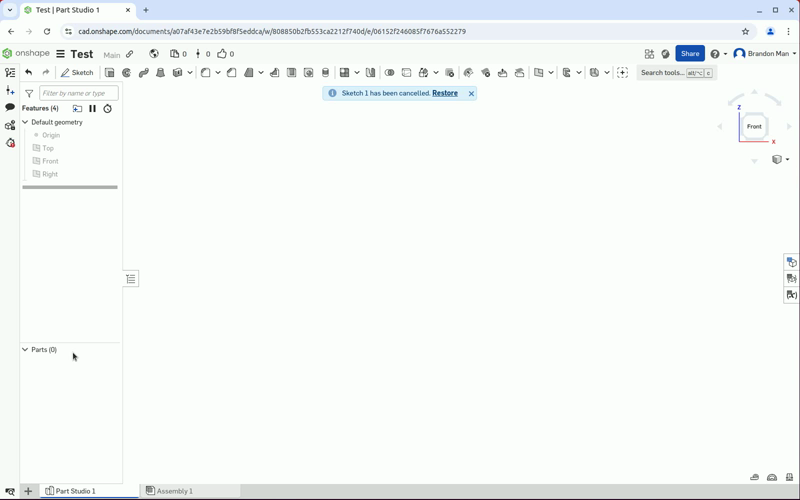
key(shift+s)
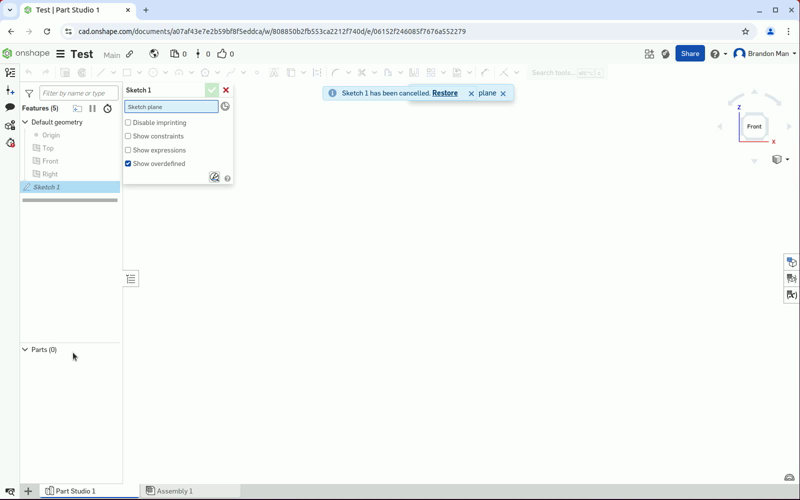
mouse_move(73, 163)
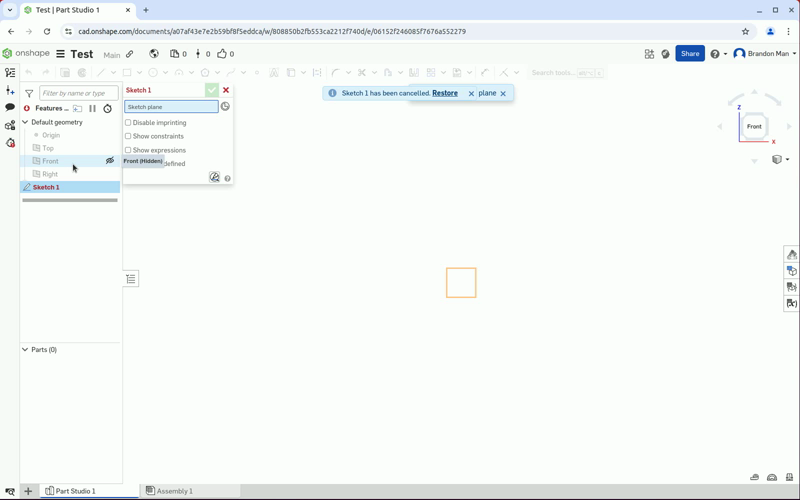
click(73, 163)
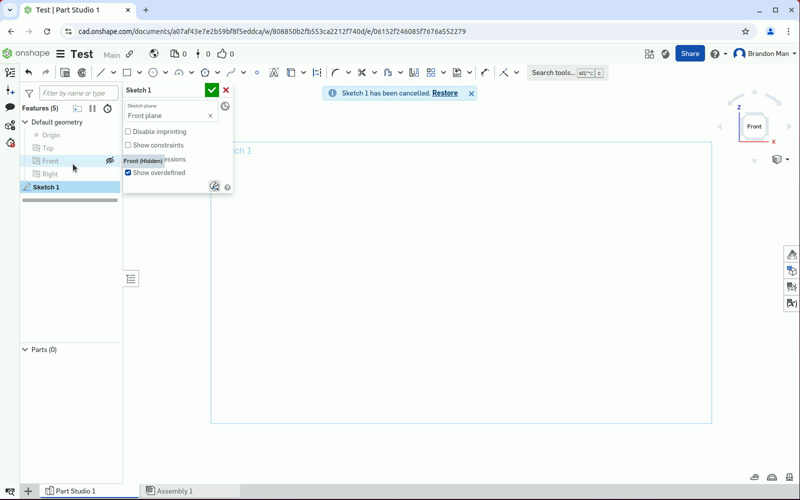
mouse_move(73, 352)
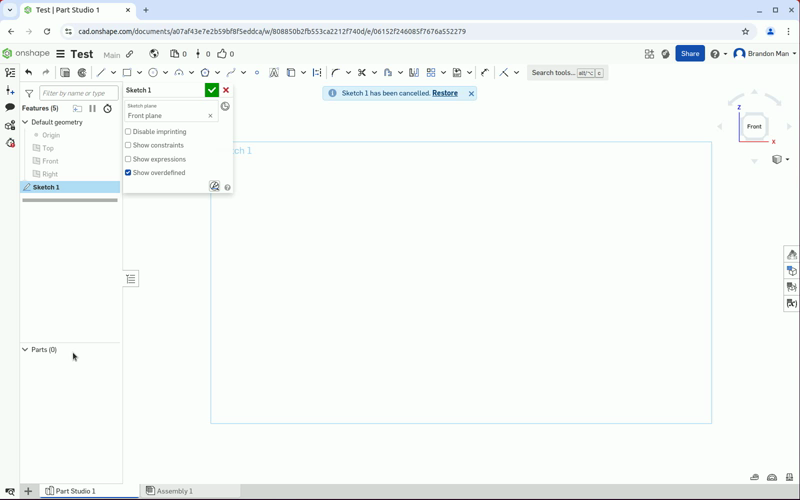
key(y)
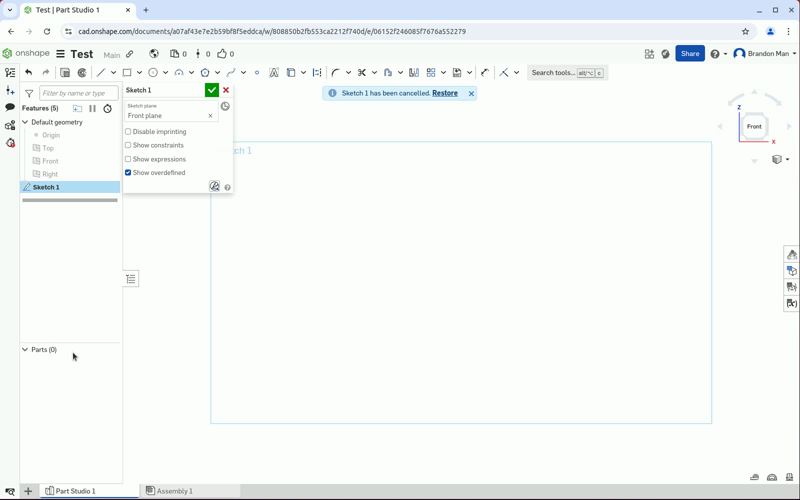
key(l)
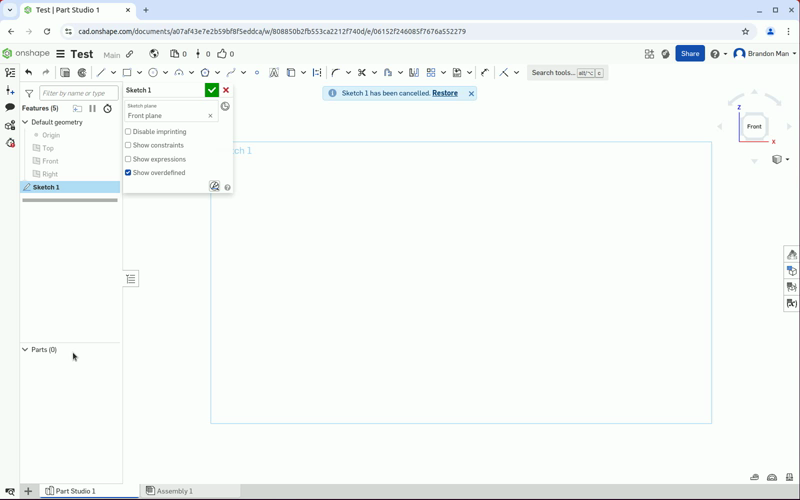
key_down(shift)
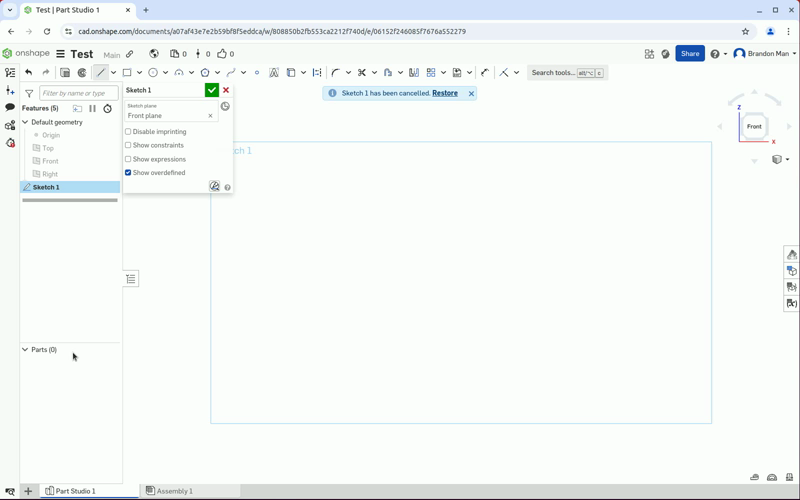
mouse_move(432, 295)
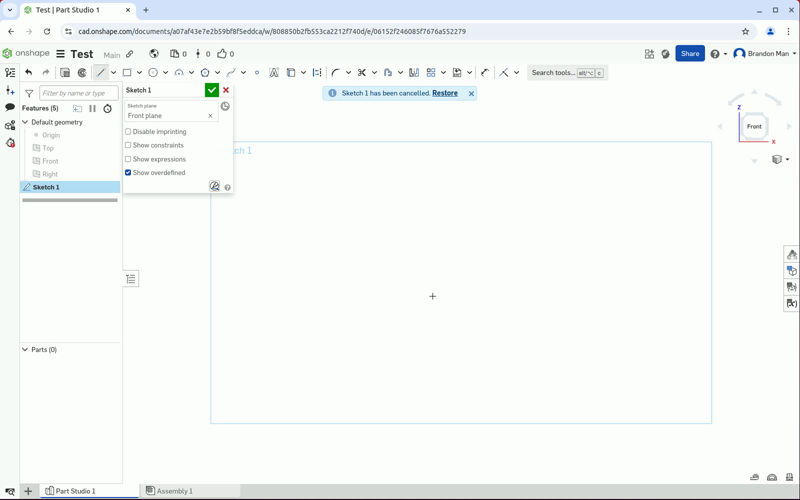
click(432, 295)
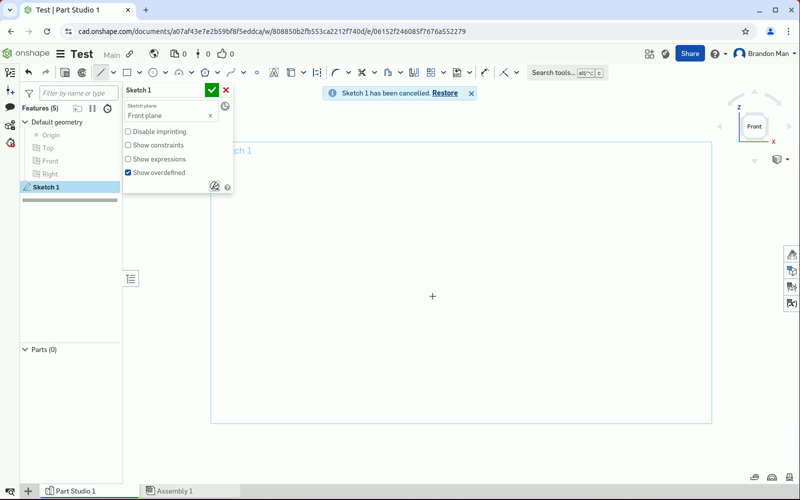
key_up(shift)
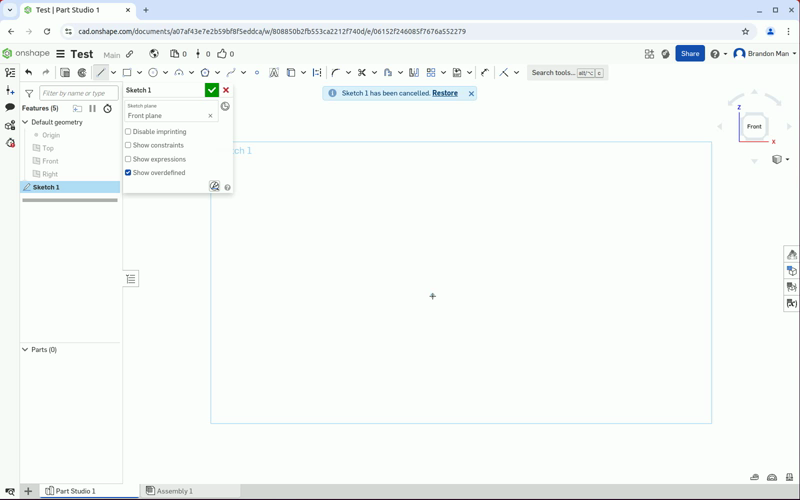
key_down(shift)
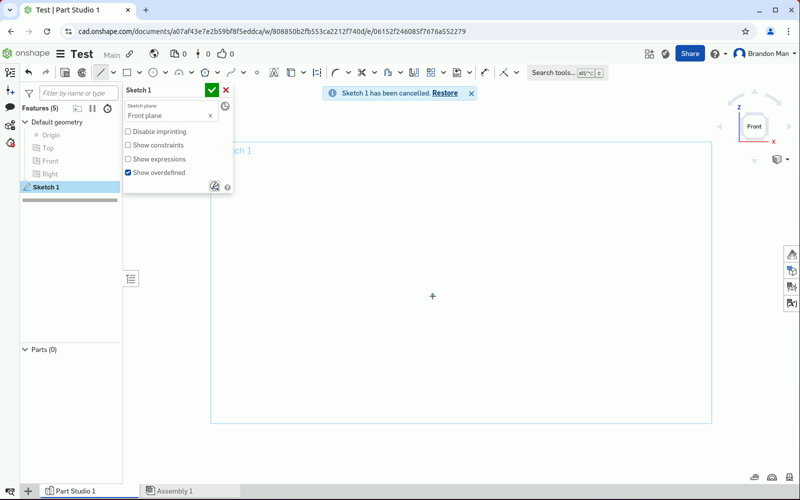
mouse_move(462, 295)
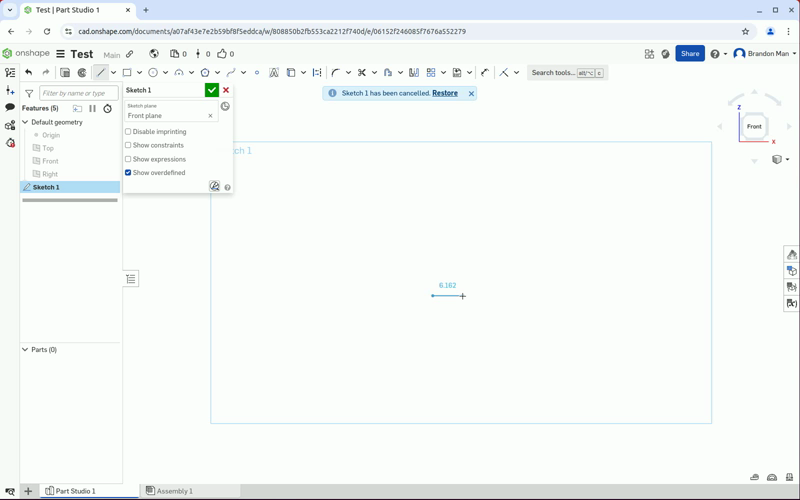
mouse_move(488, 295)
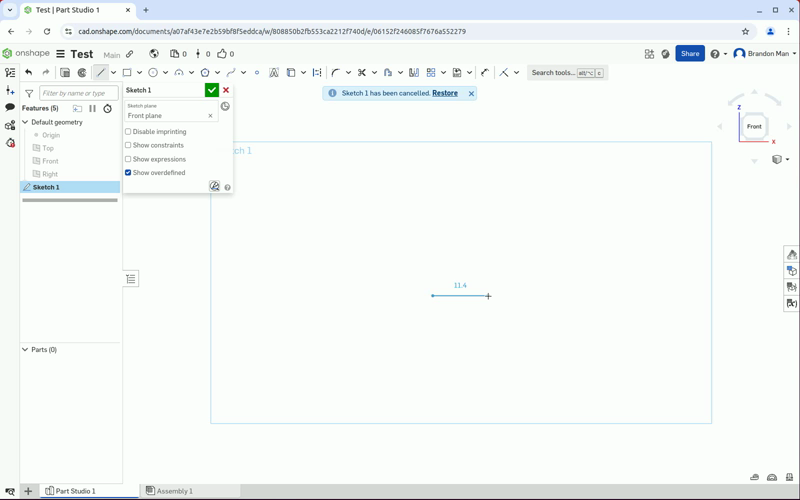
click(488, 295)
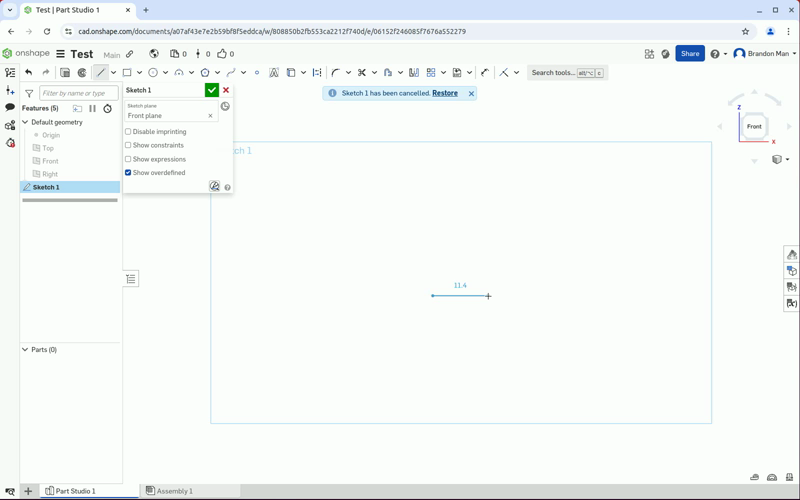
key_up(shift)
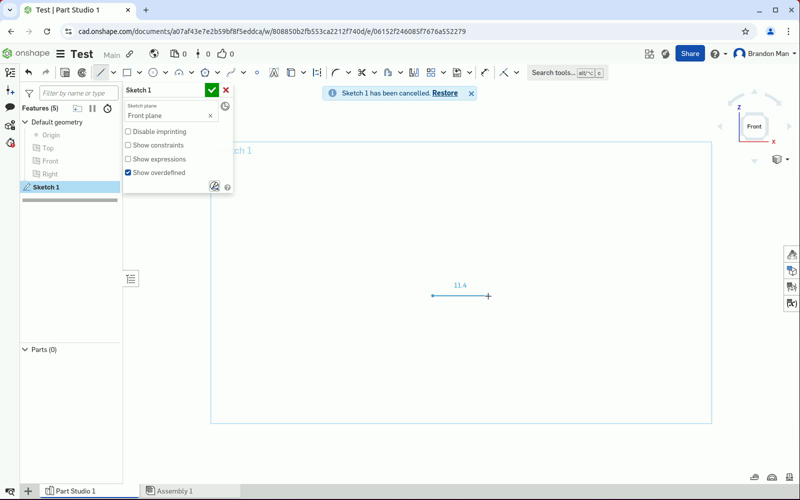
key_down(shift)
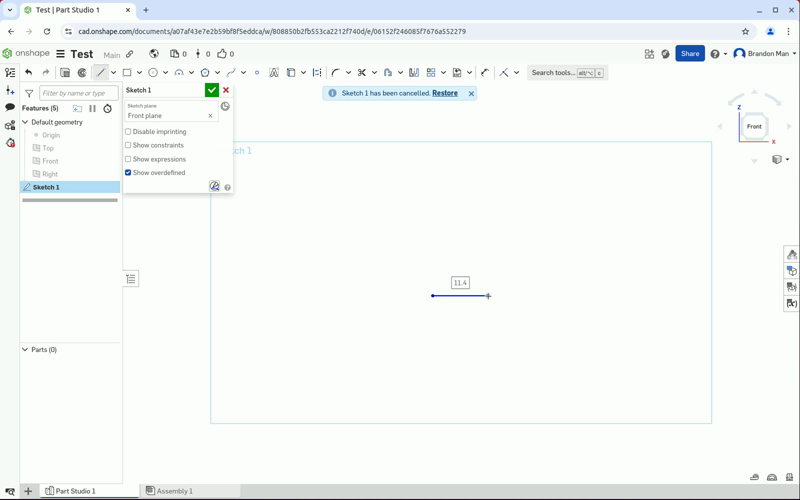
mouse_move(518, 295)
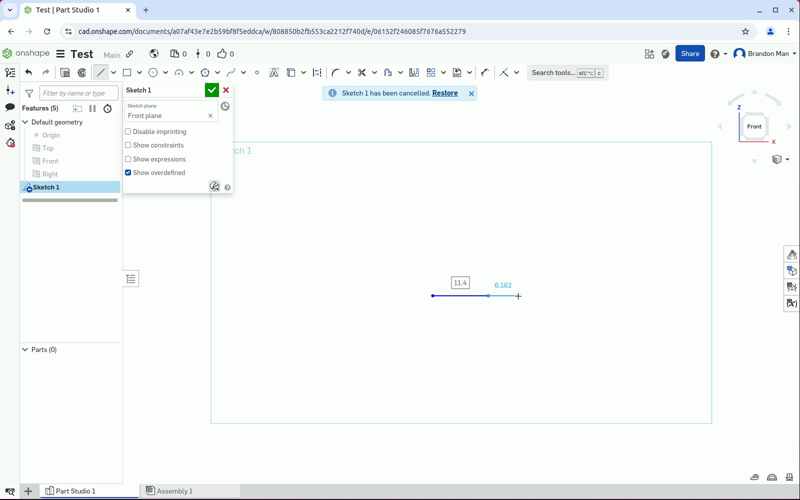
mouse_move(488, 269)
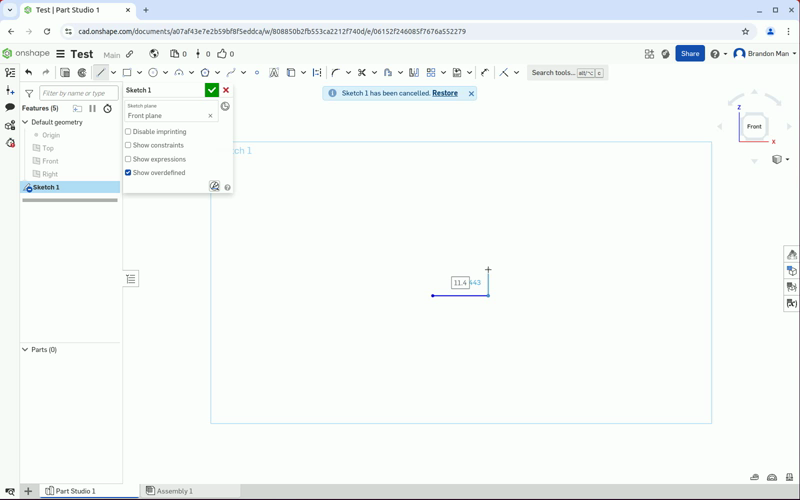
click(488, 269)
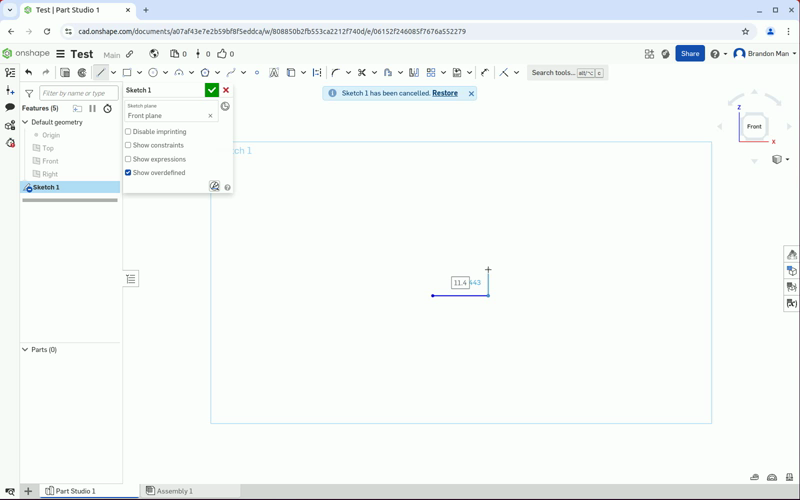
key_up(shift)
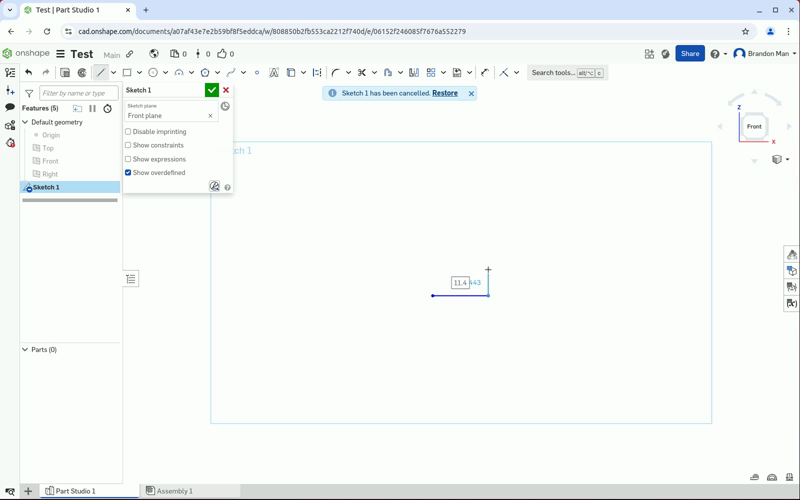
key_down(shift)
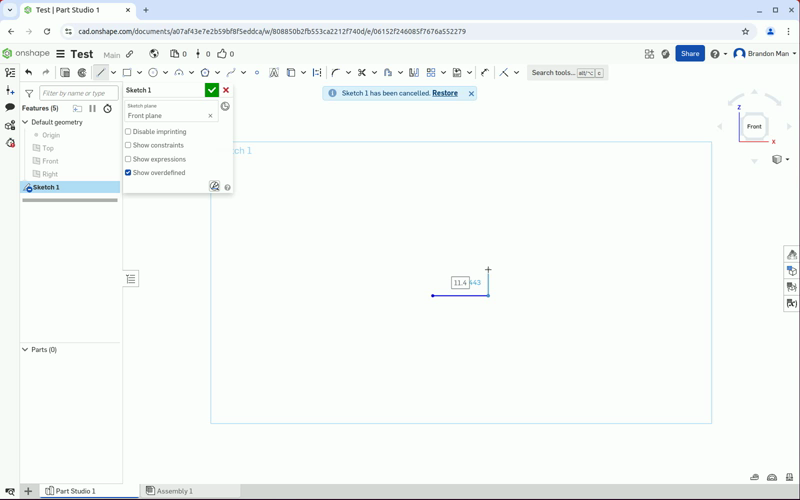
mouse_move(518, 269)
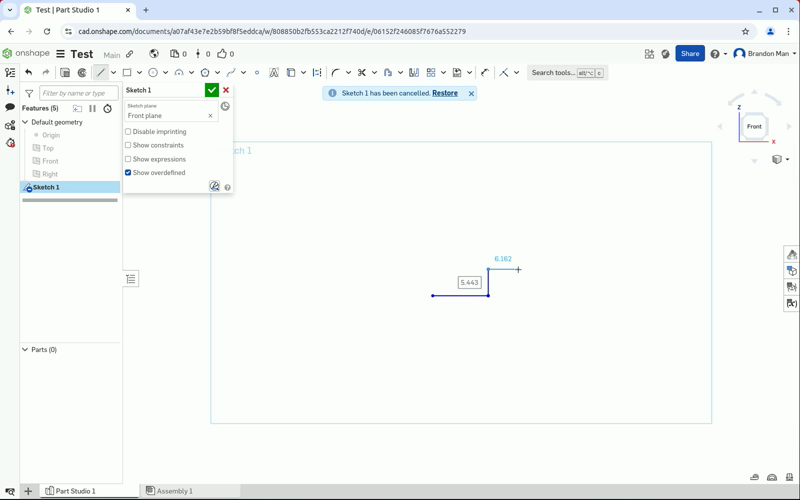
mouse_move(432, 269)
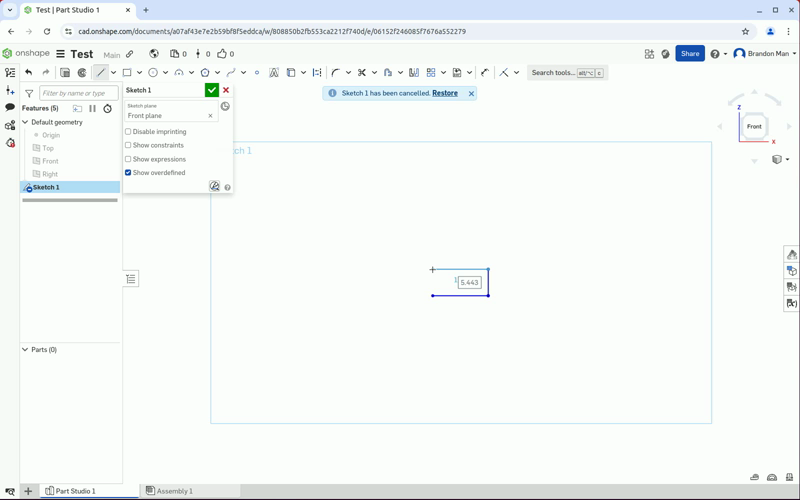
click(432, 269)
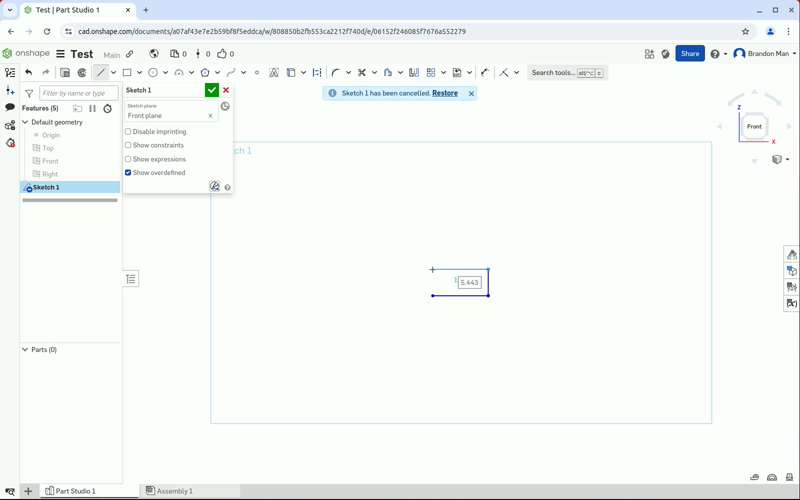
key_up(shift)
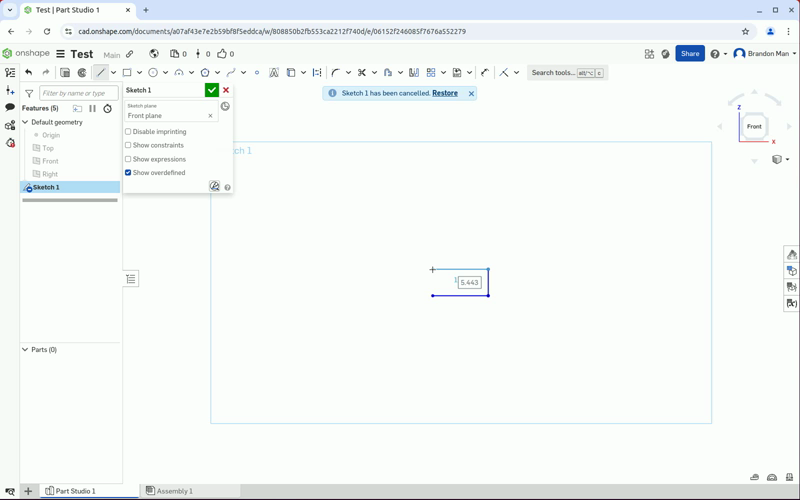
mouse_move(462, 269)
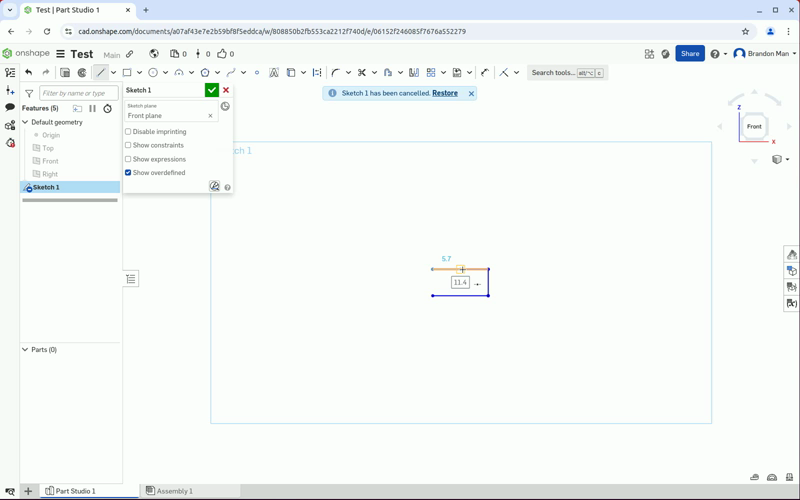
key_down(shift)
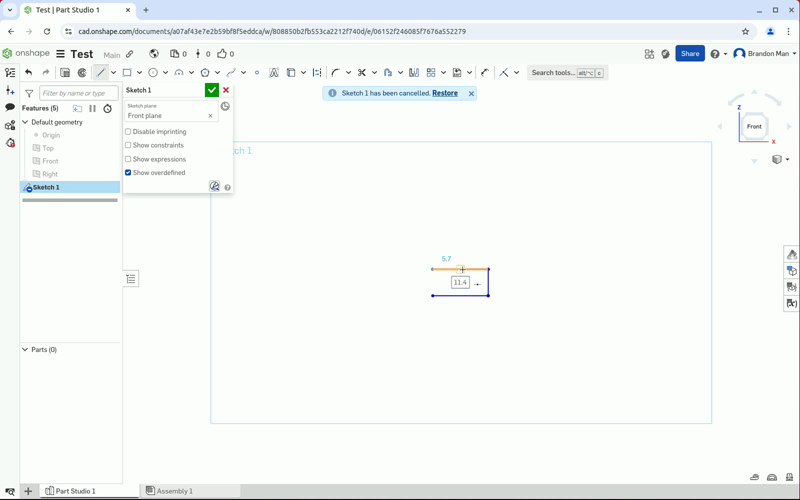
mouse_move(432, 295)
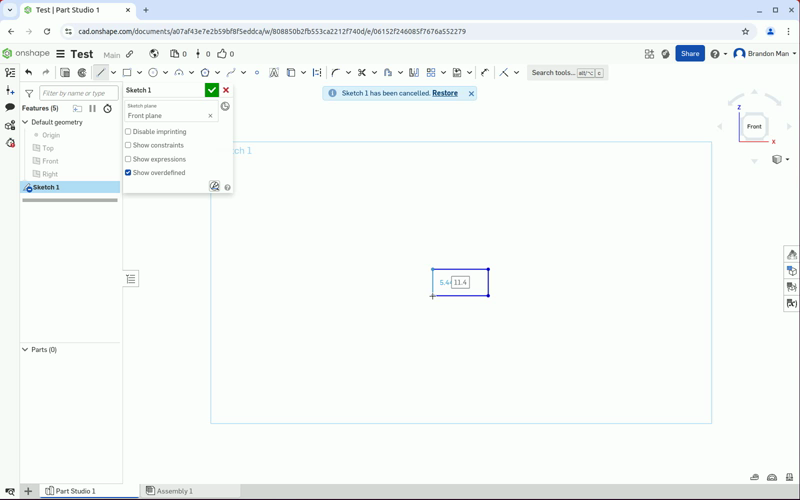
key_up(shift)
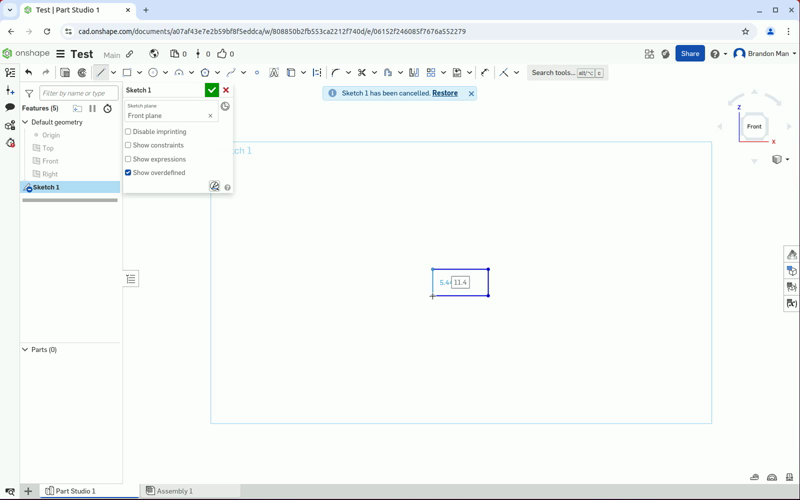
click(432, 295)
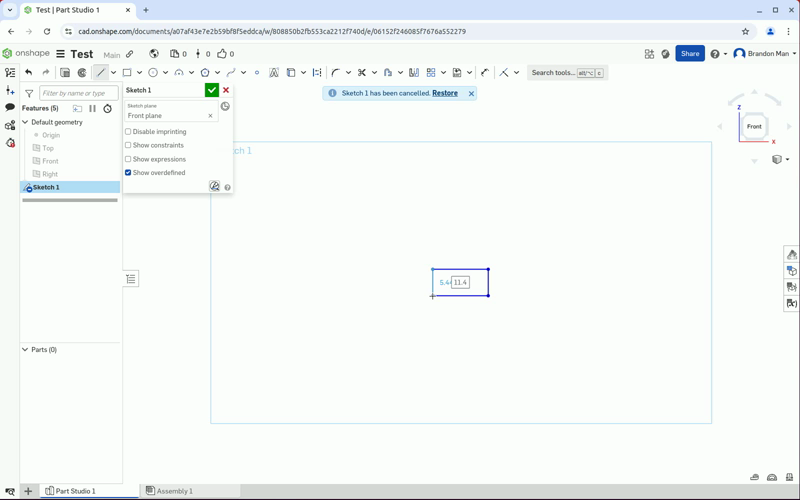
key(esc)
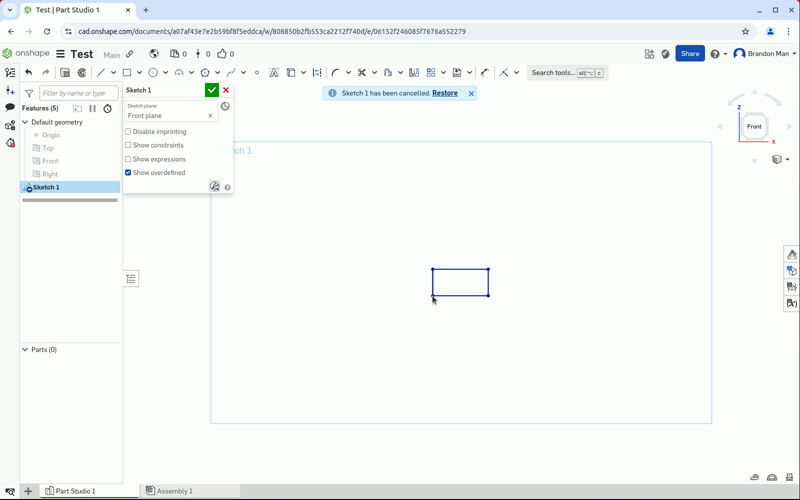
mouse_move(463, 289)
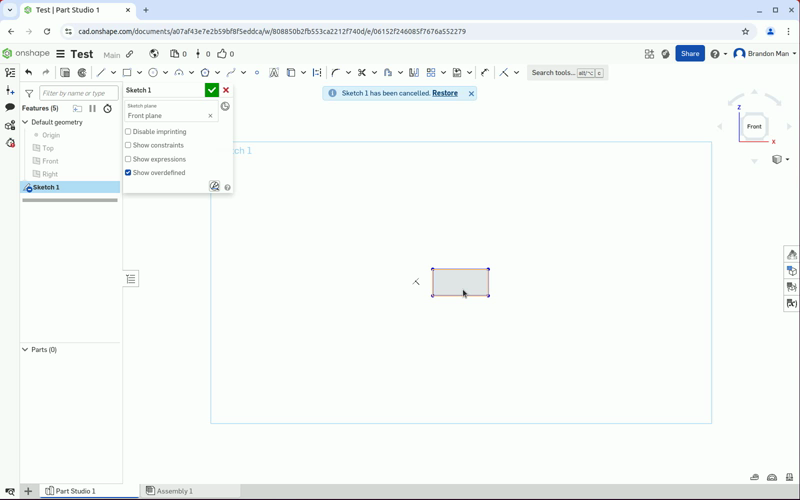
scroll(6)
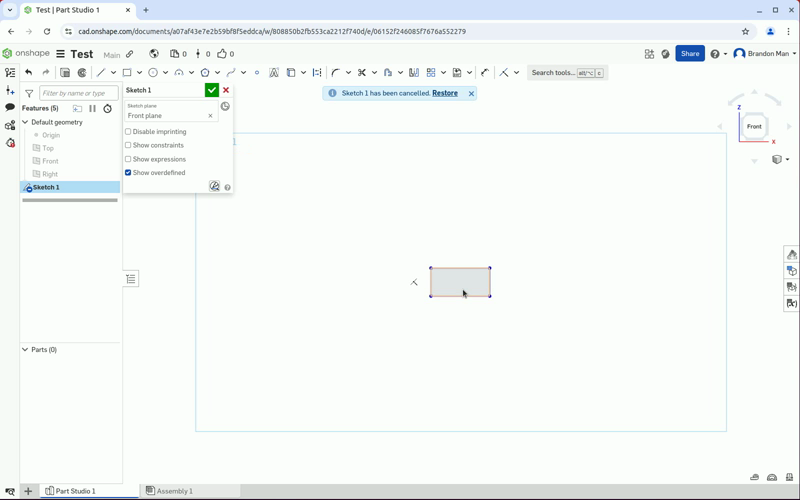
scroll(6)
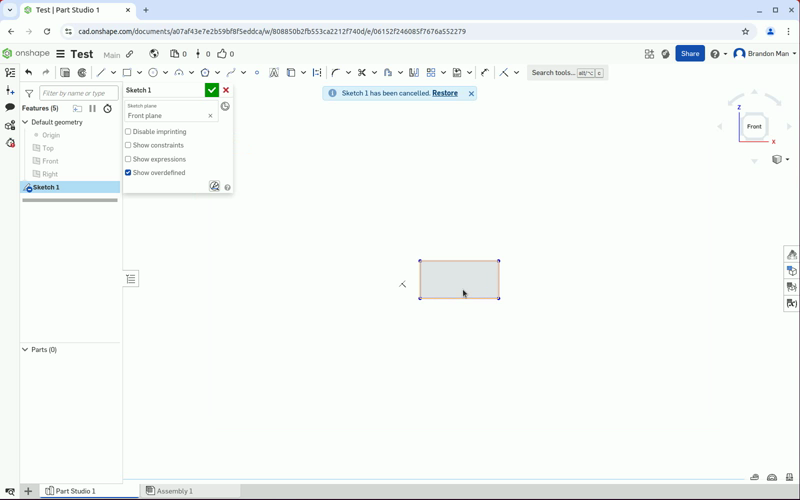
scroll(6)
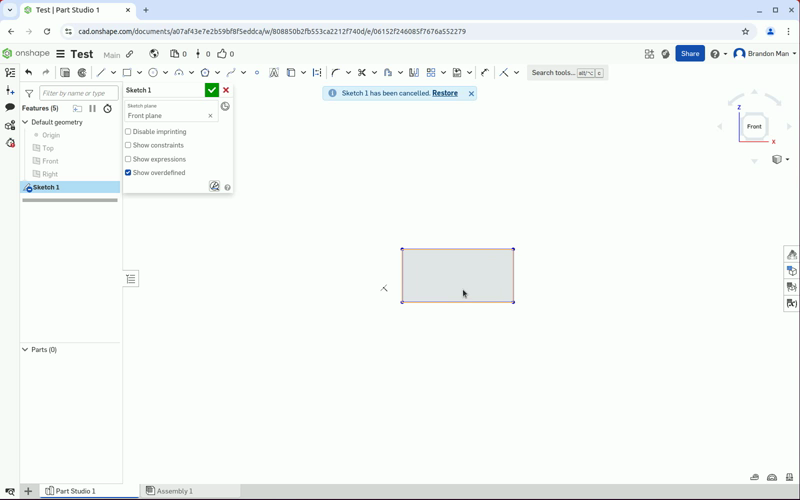
scroll(6)
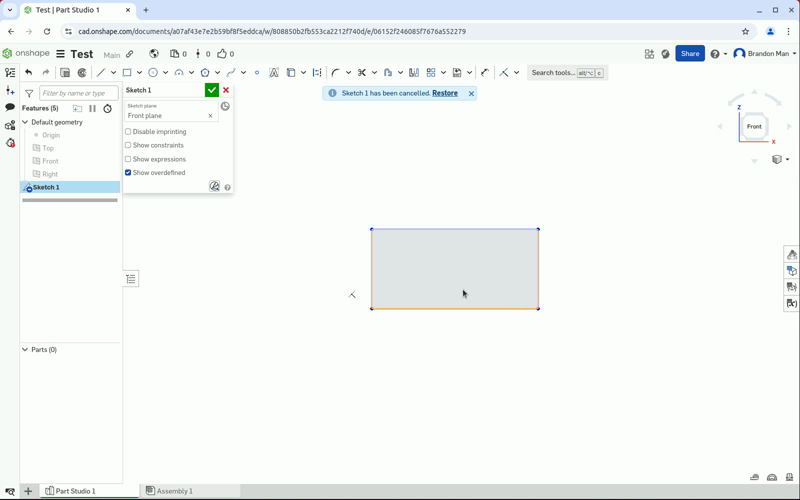
scroll(6)
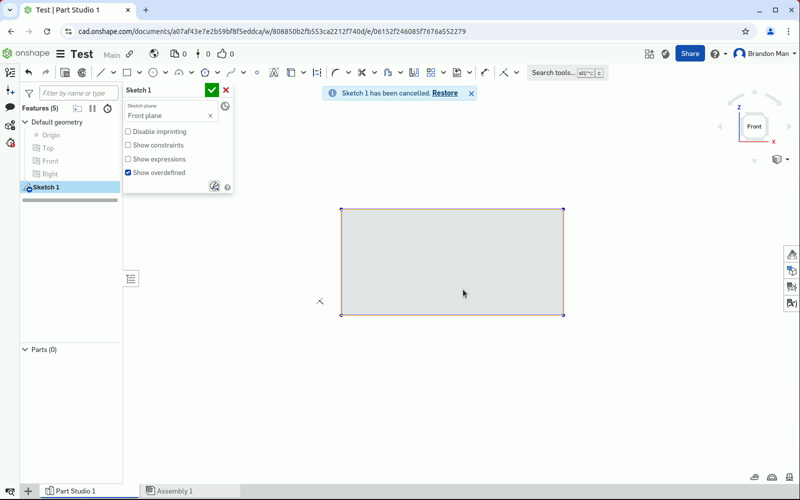
scroll(6)
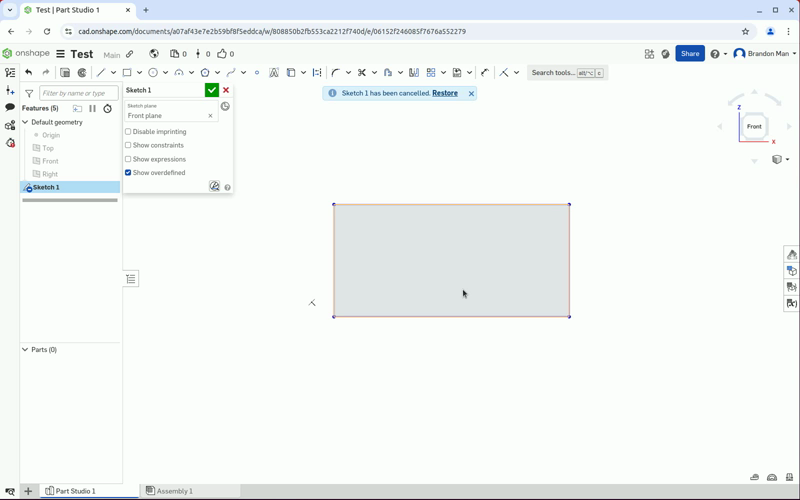
scroll(6)
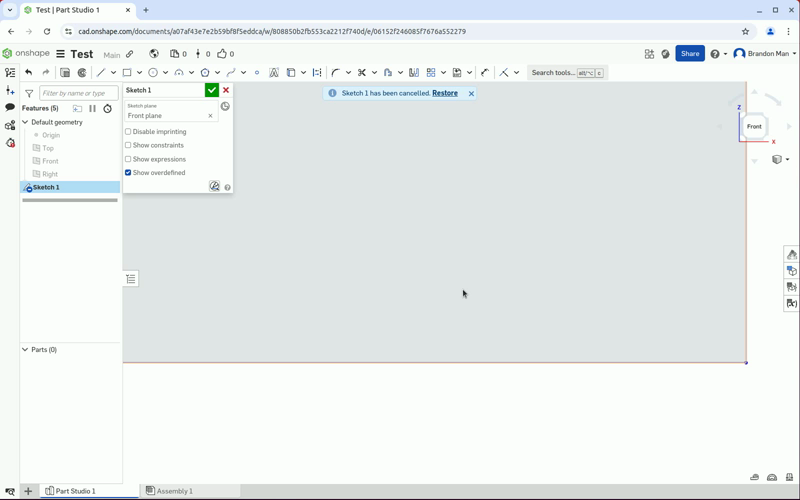
click(463, 289)
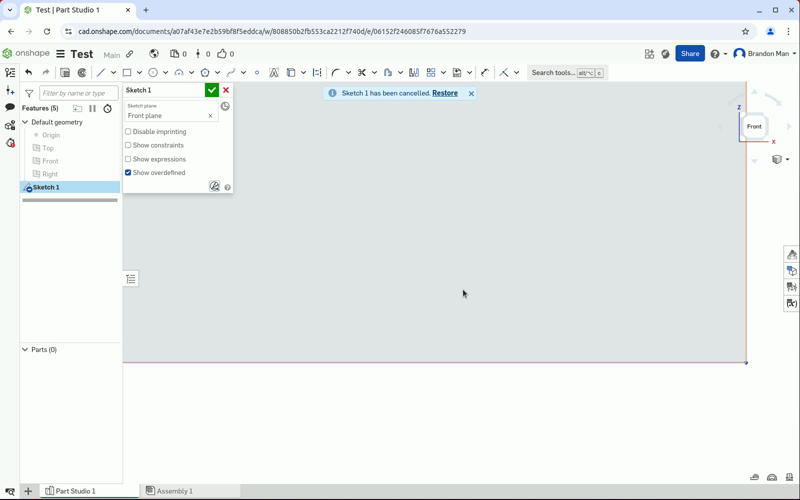
scroll(-6)
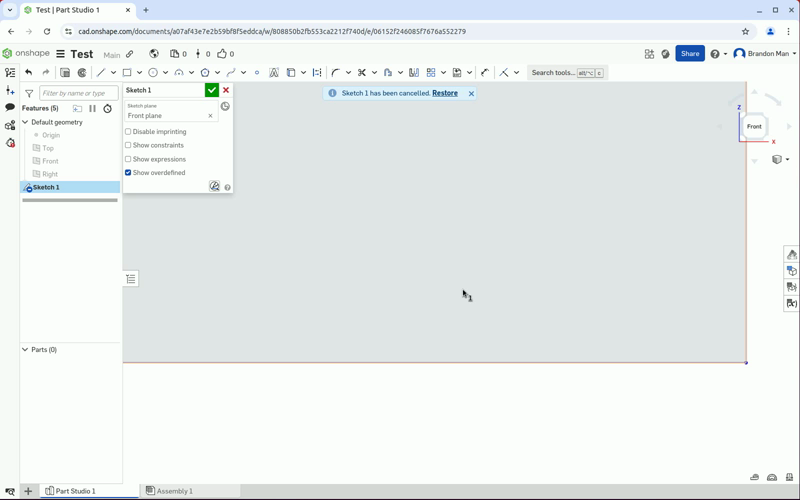
scroll(-6)
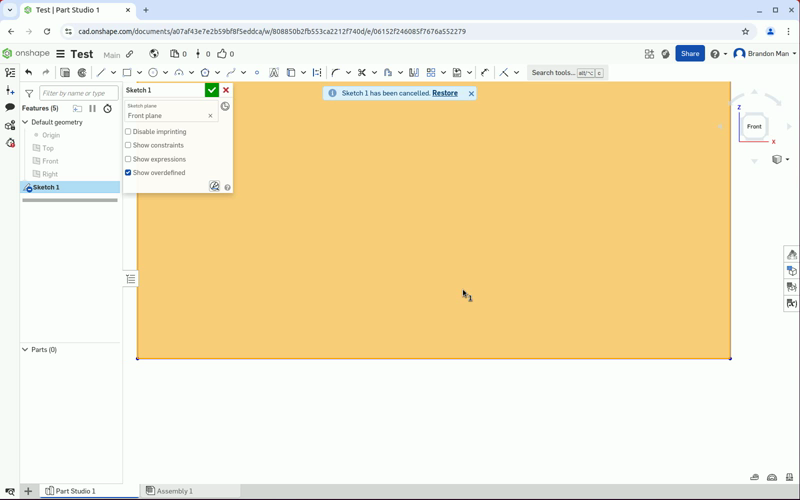
scroll(-6)
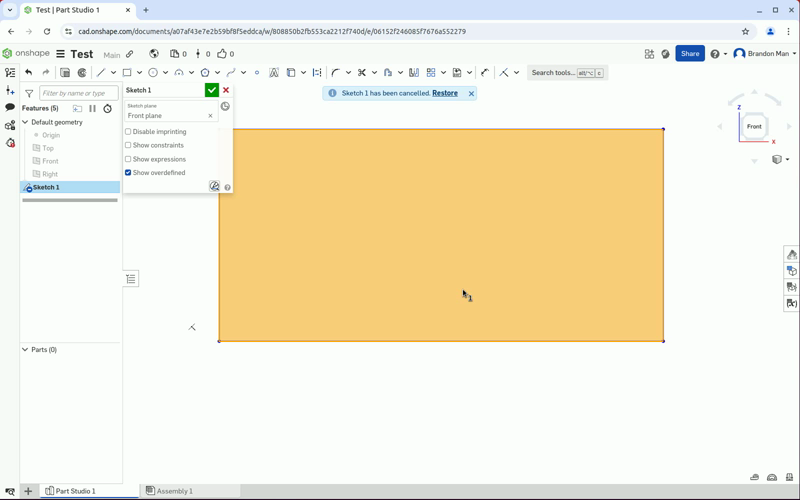
scroll(-6)
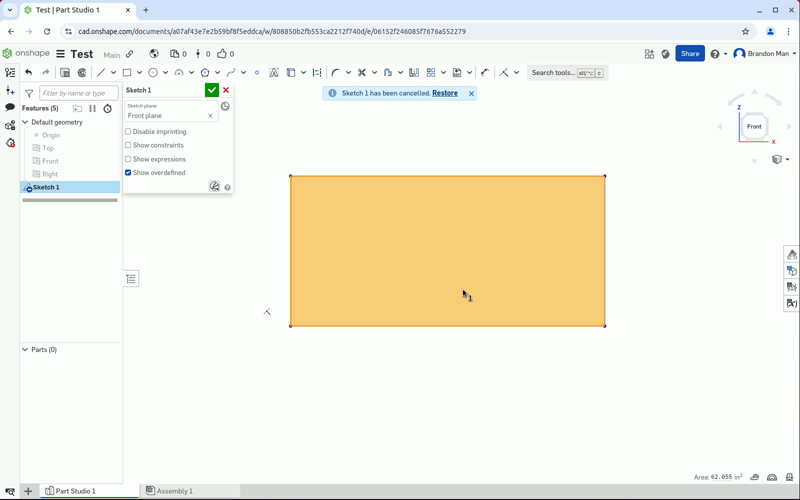
scroll(-6)
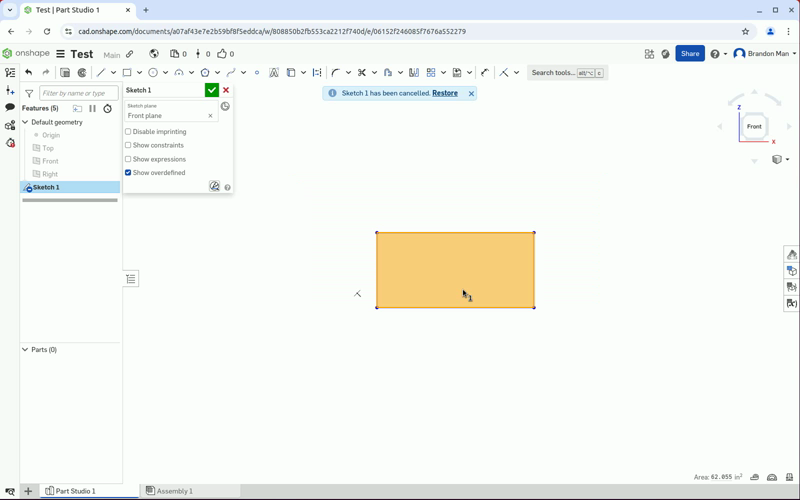
scroll(-6)
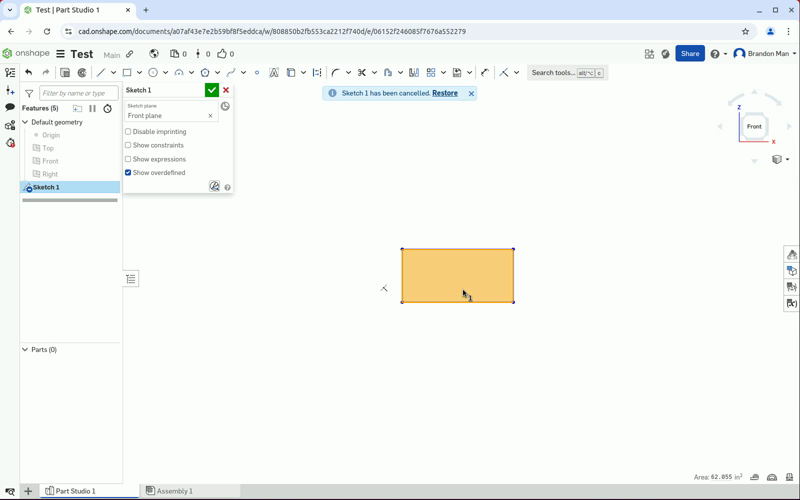
scroll(-6)
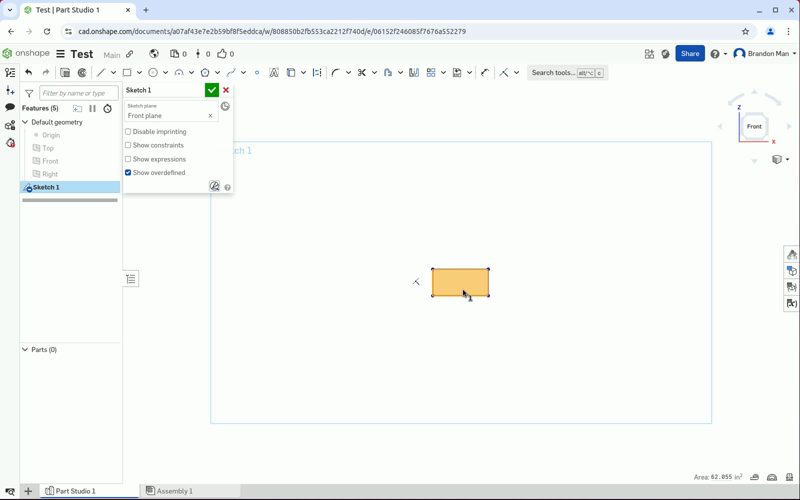
mouse_move(73, 352)
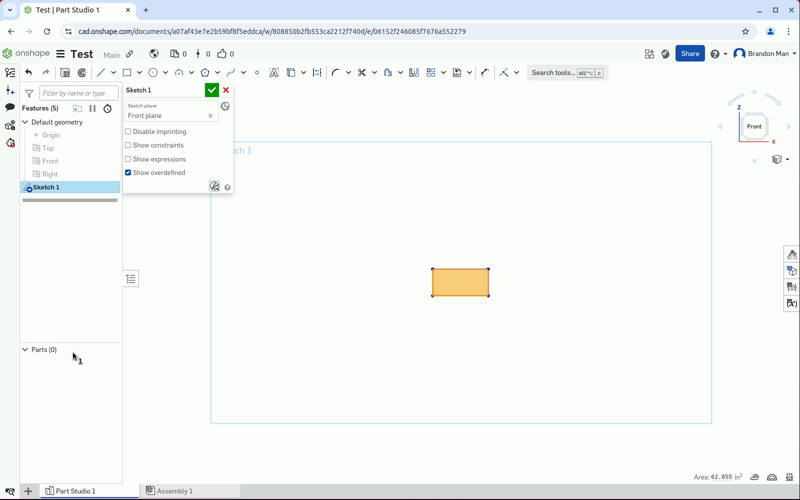
key(shift+y)
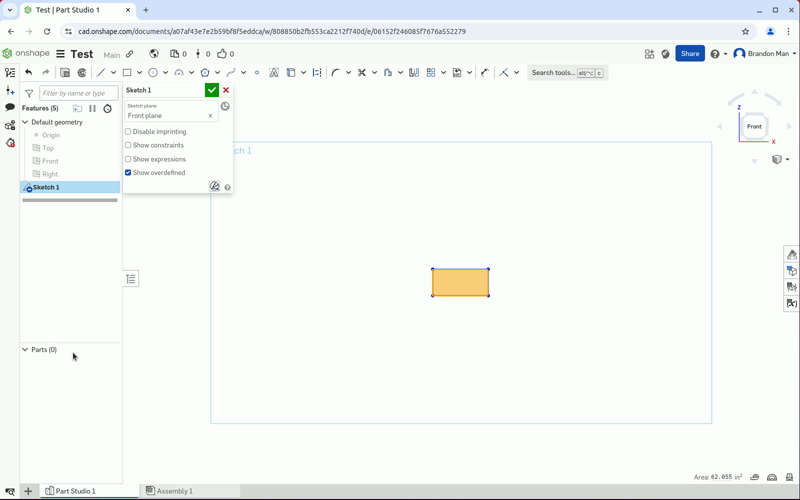
key(shift+e)
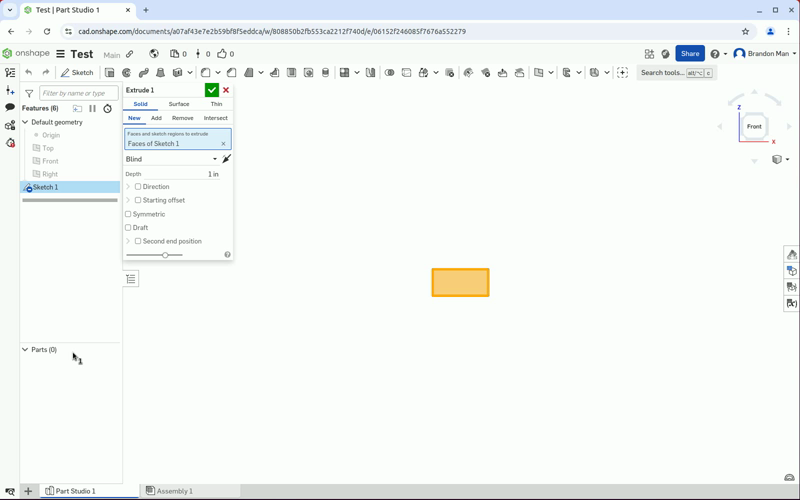
mouse_move(143, 106)
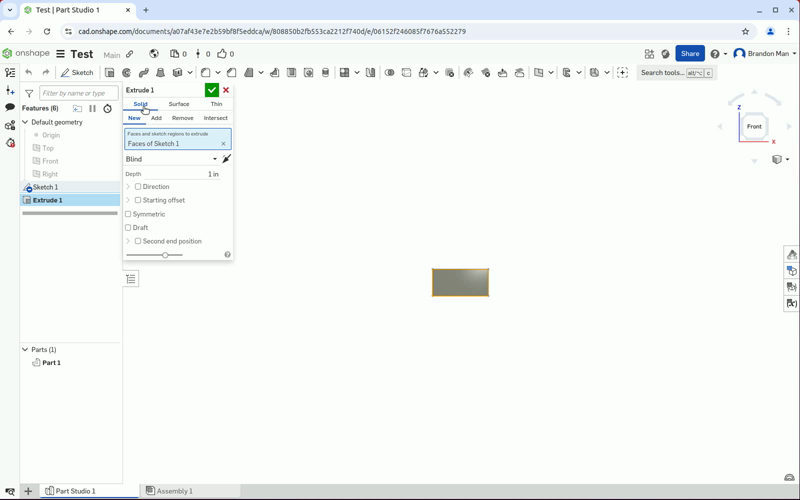
click(143, 106)
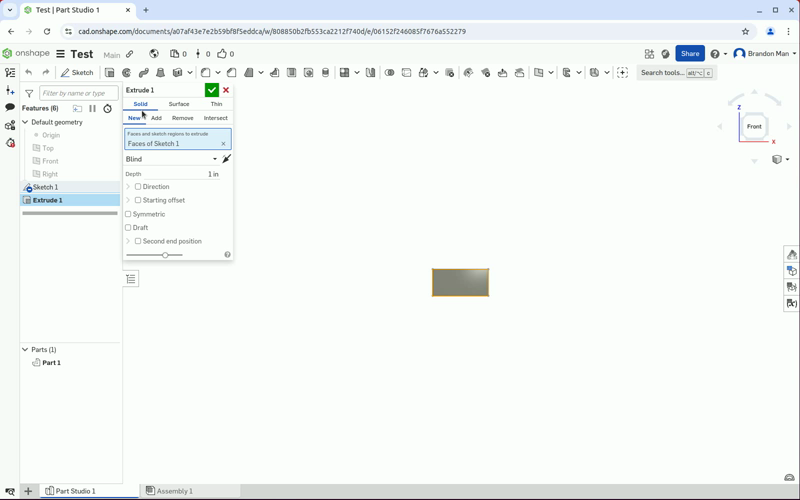
mouse_move(137, 120)
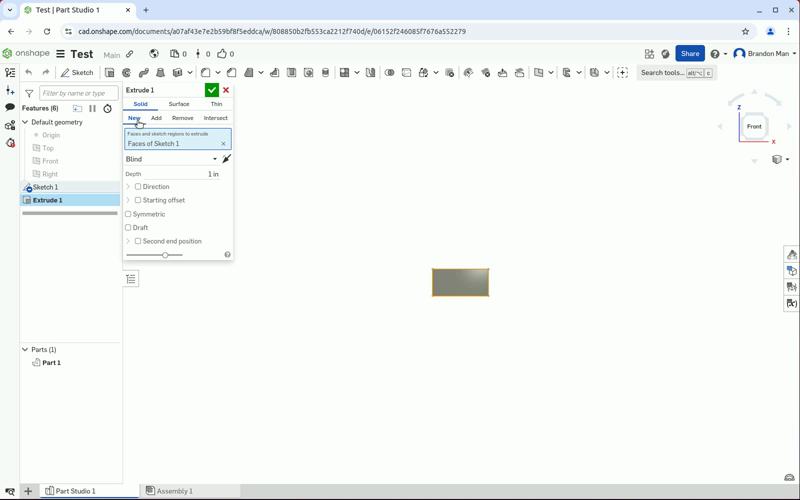
click(137, 120)
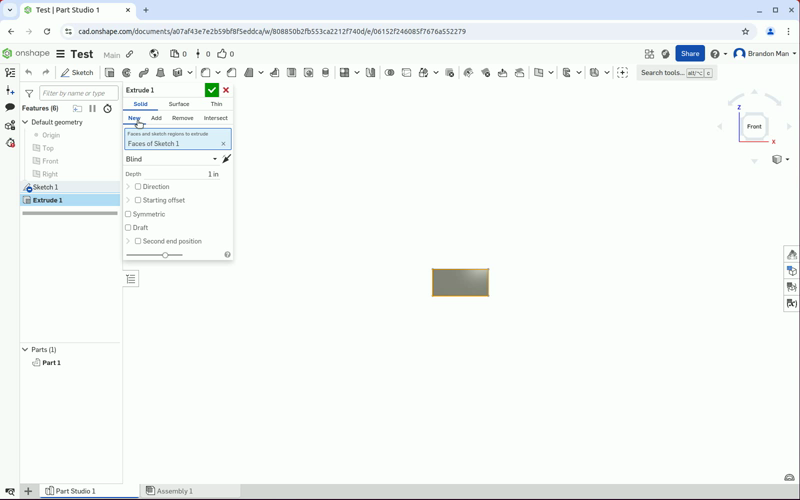
key(tab, 4)
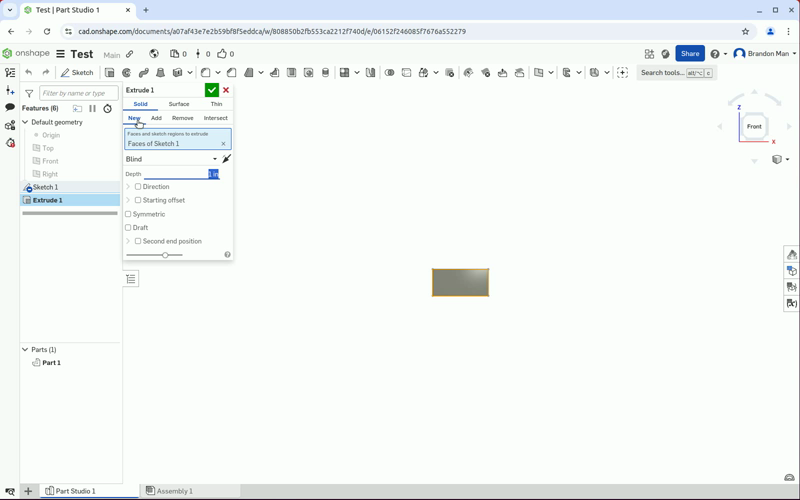
text(3.611)
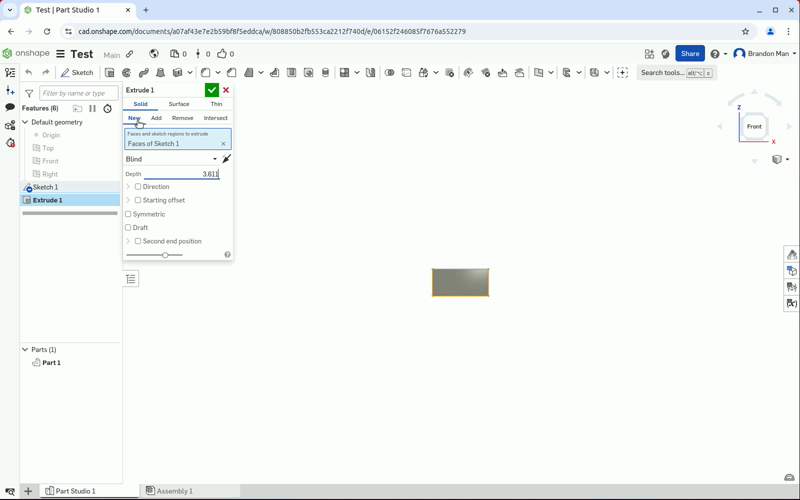
key(enter)
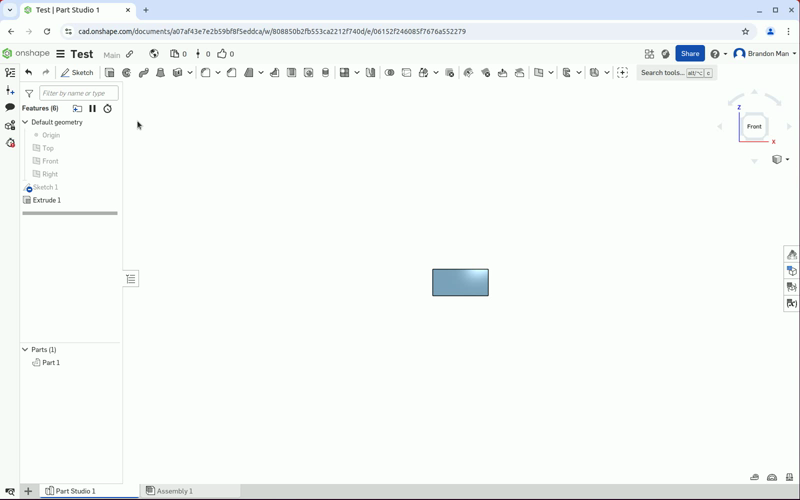
key(shift+h)
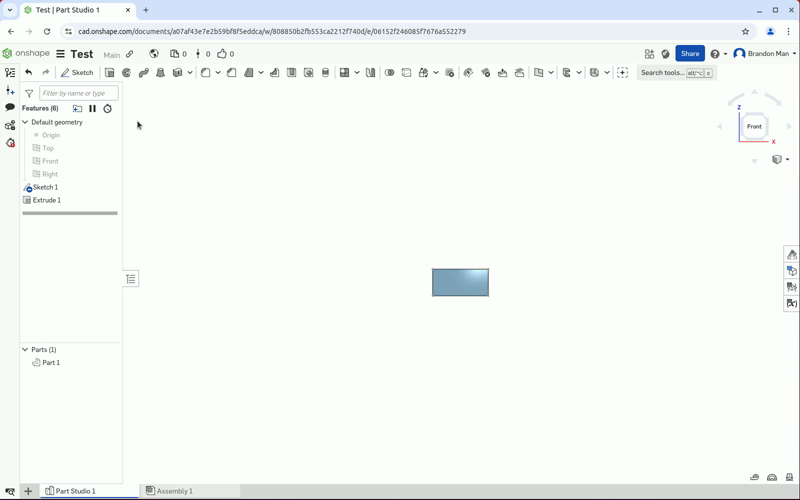
key(shift+h)
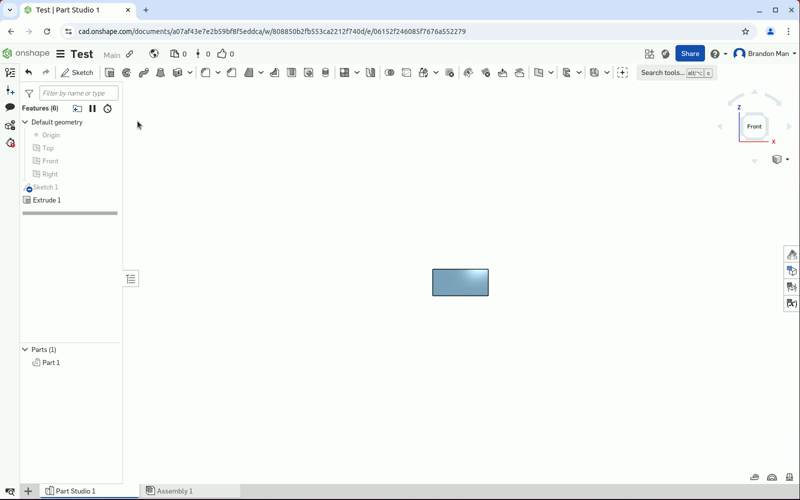
mouse_move(73, 189)
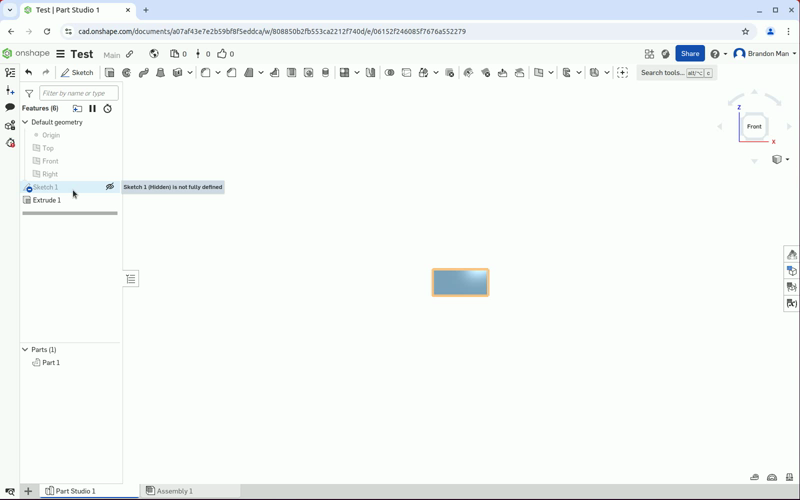
click(73, 189)
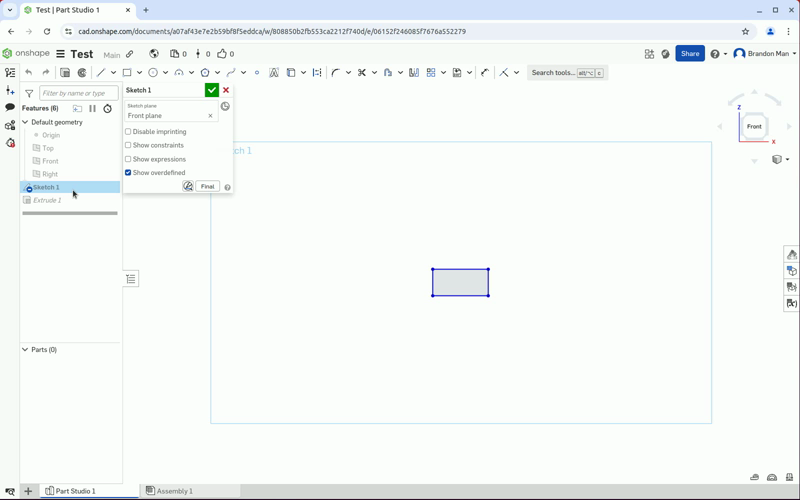
mouse_move(229, 92)
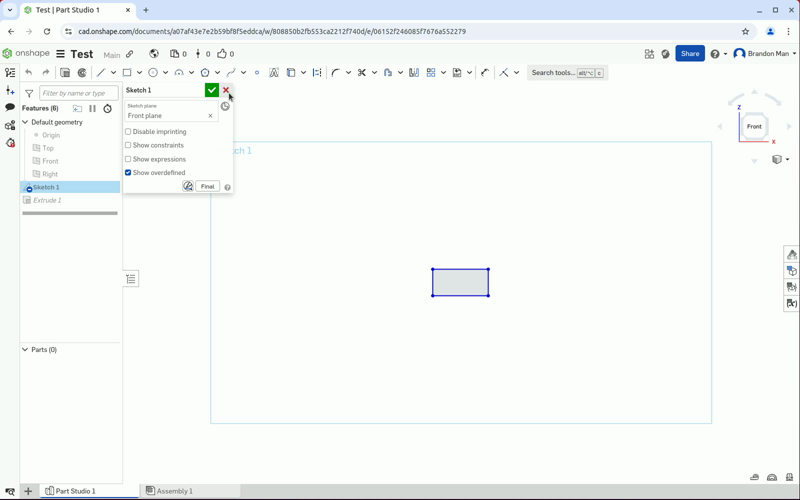
click(229, 92)
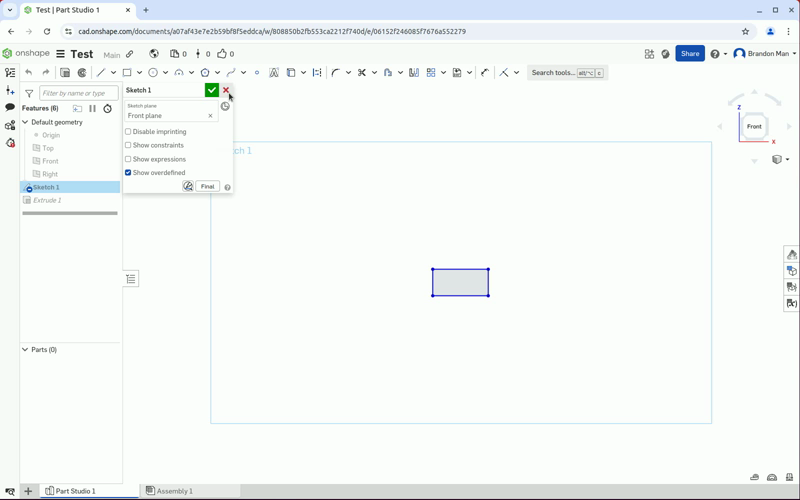
key(shift+s)
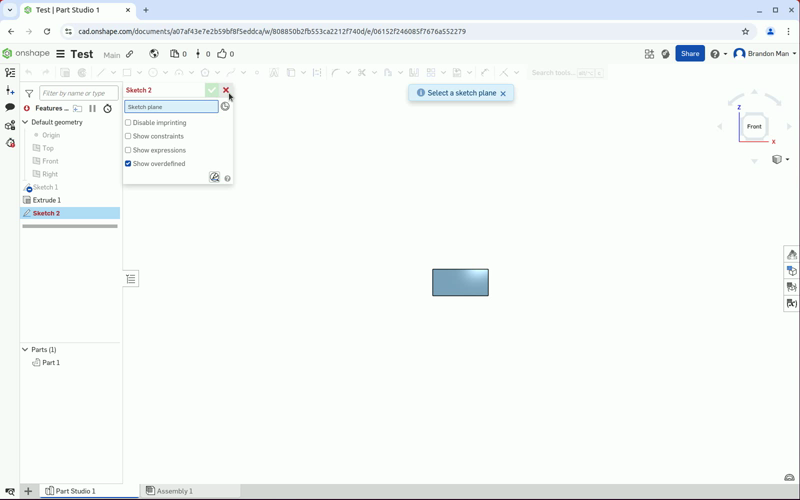
mouse_move(73, 163)
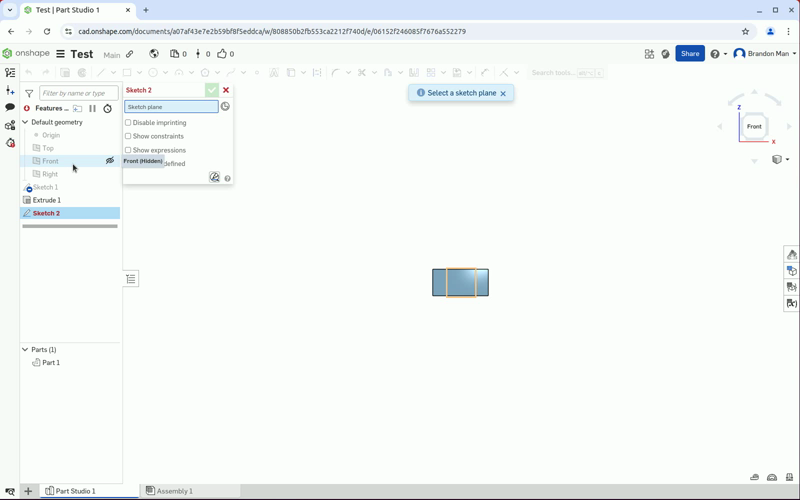
click(73, 163)
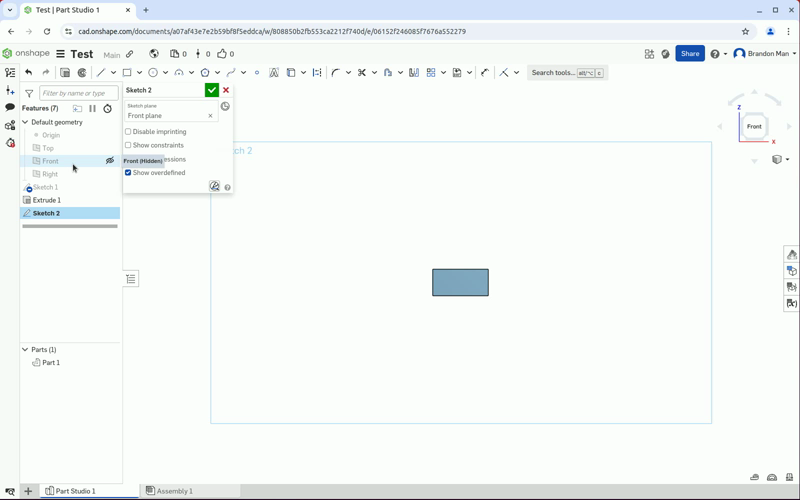
mouse_move(73, 352)
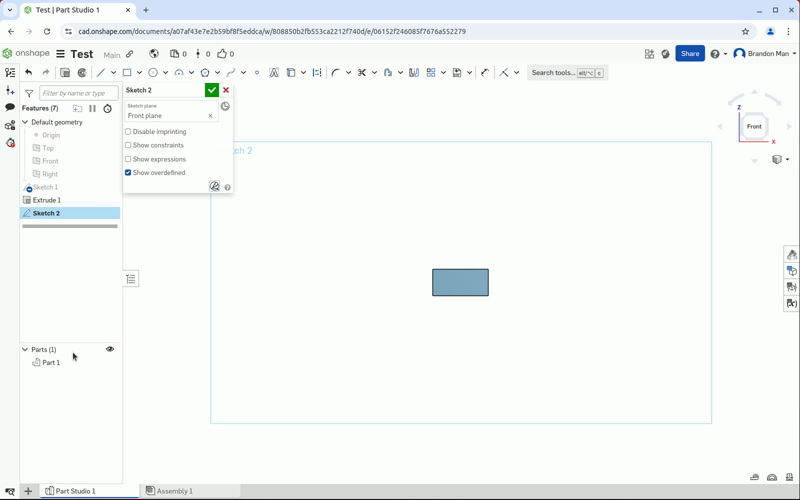
key(y)
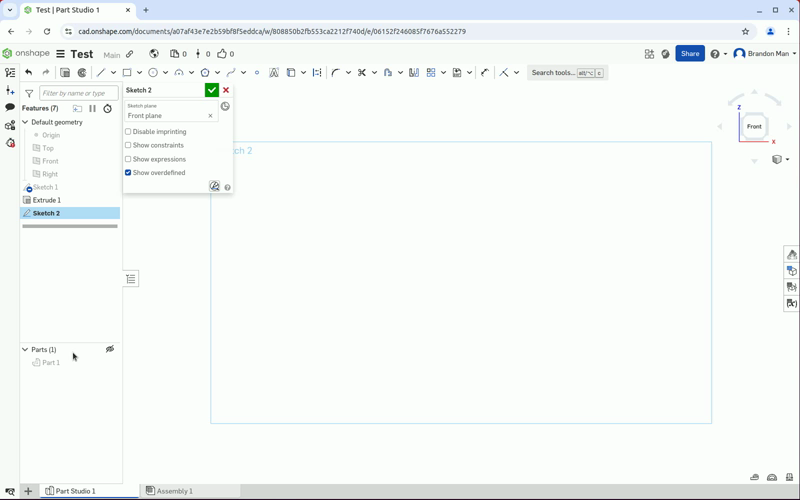
key(l)
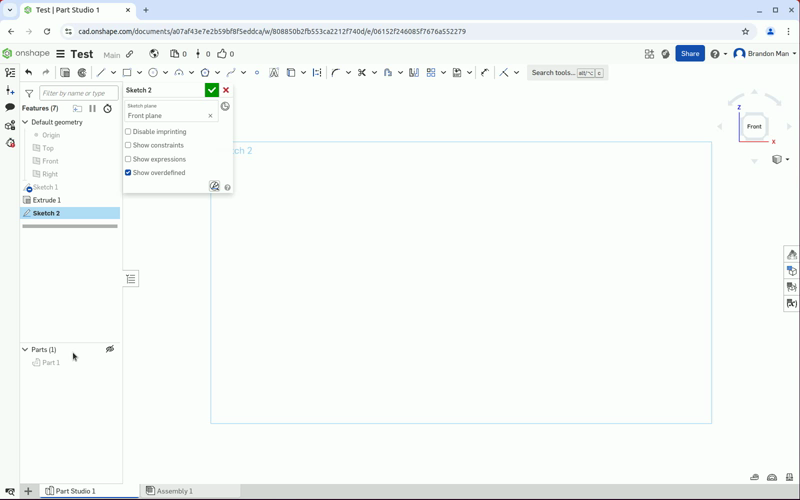
key_down(shift)
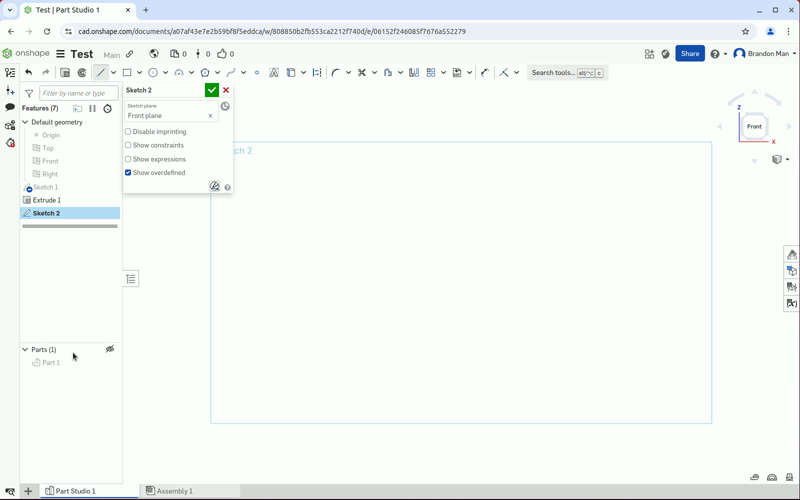
mouse_move(432, 260)
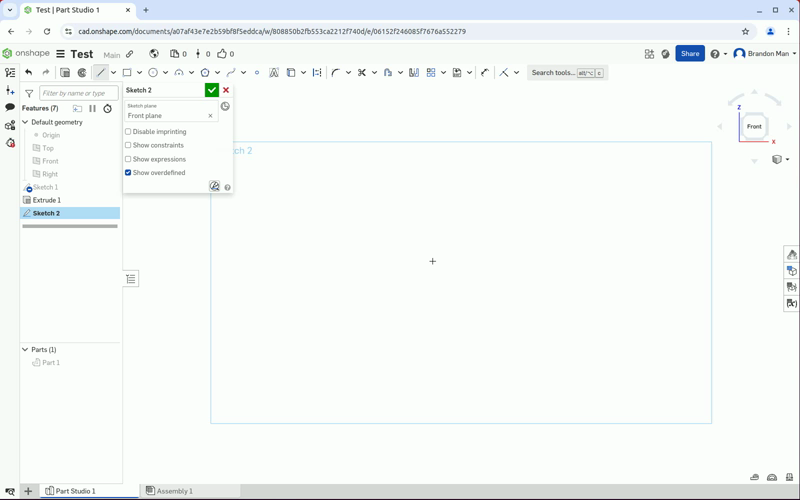
click(432, 260)
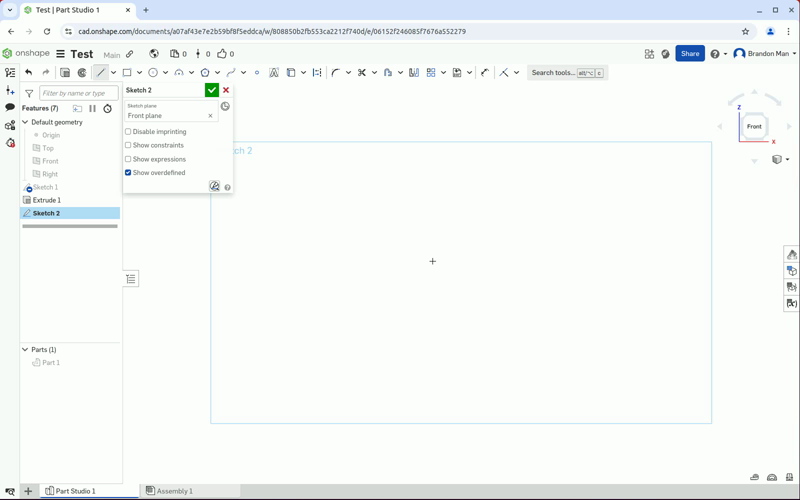
key_up(shift)
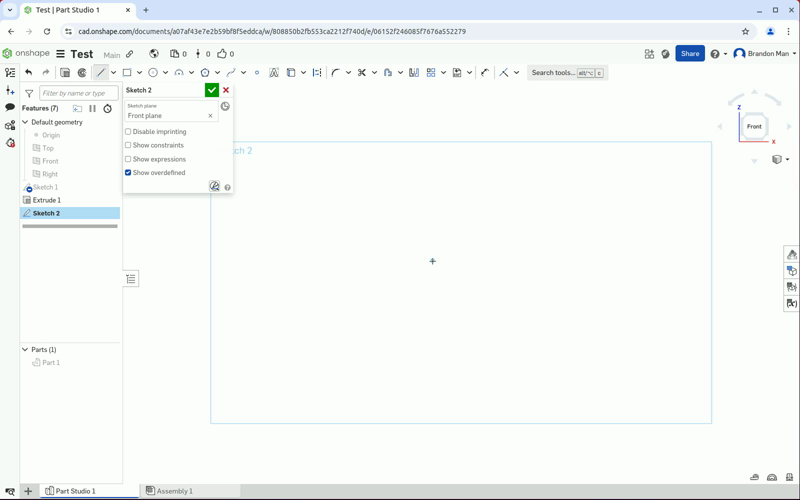
key_down(shift)
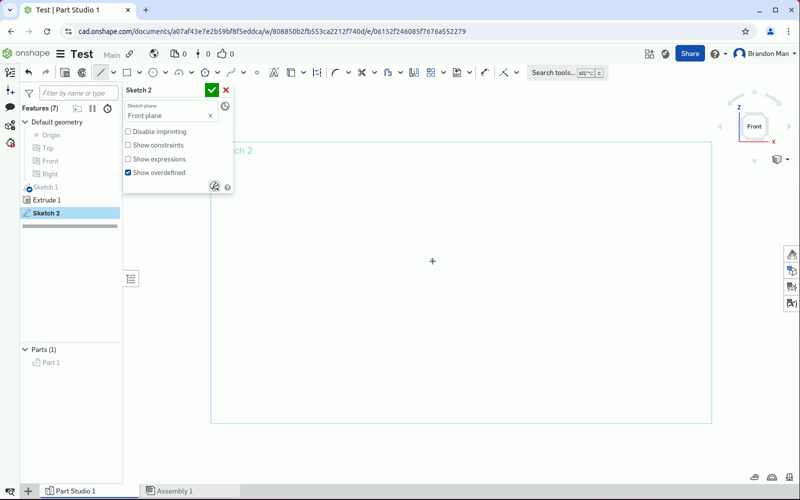
mouse_move(462, 260)
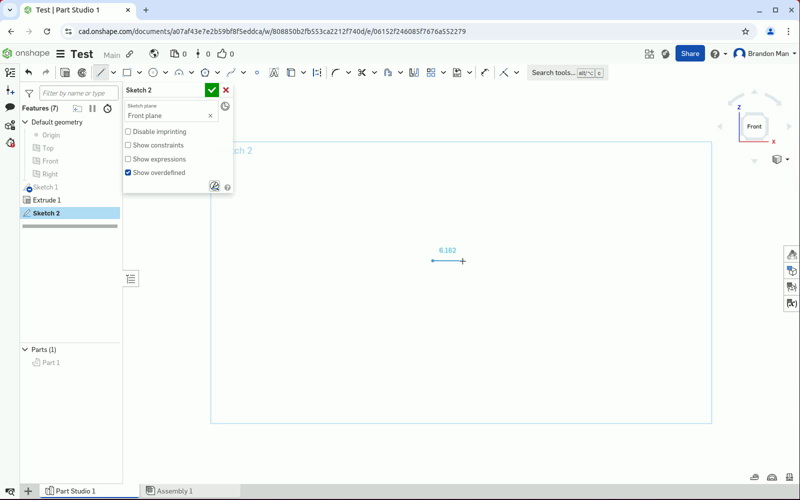
mouse_move(488, 260)
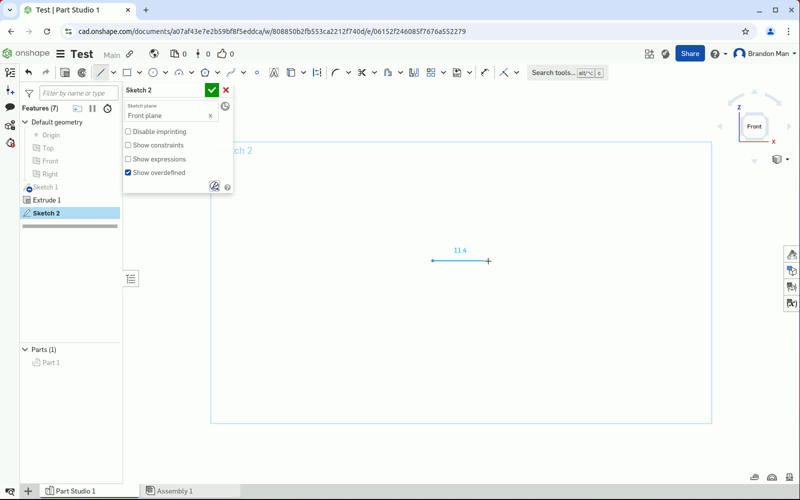
click(488, 260)
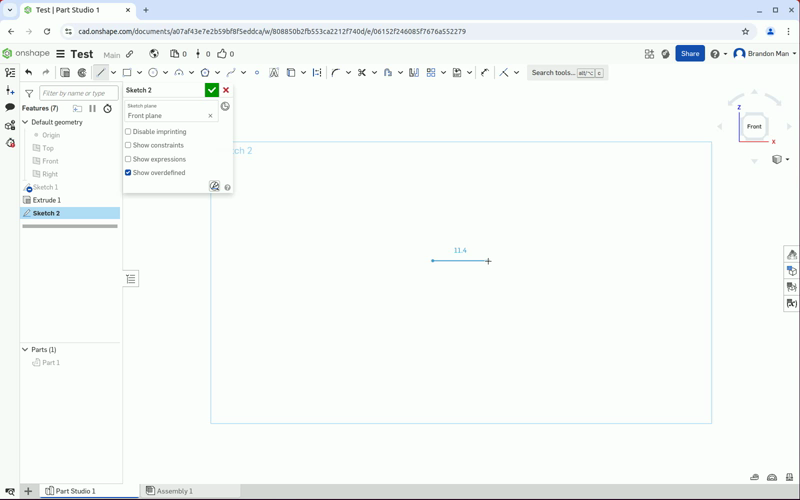
key_up(shift)
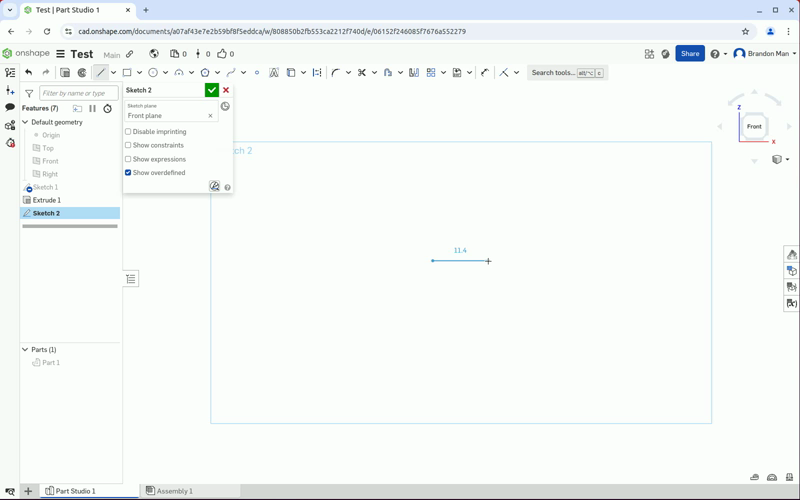
key_down(shift)
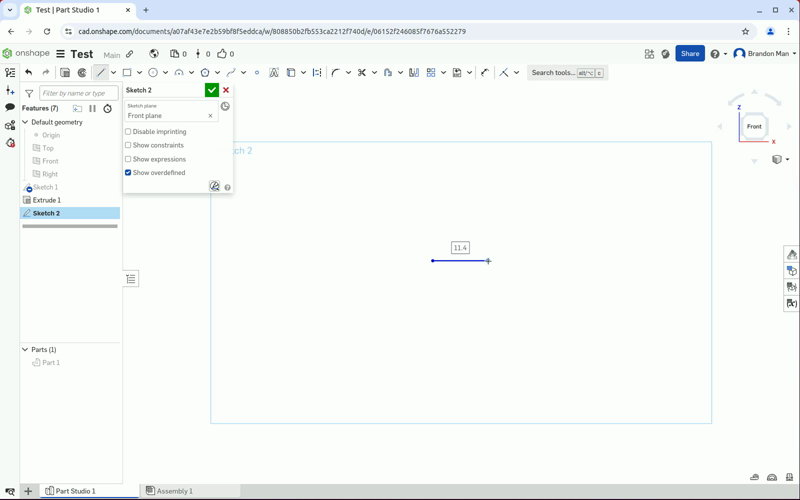
mouse_move(518, 260)
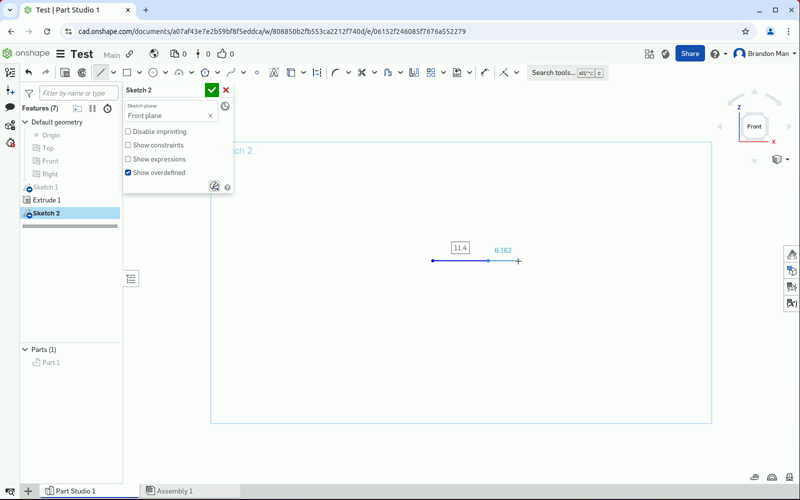
mouse_move(488, 234)
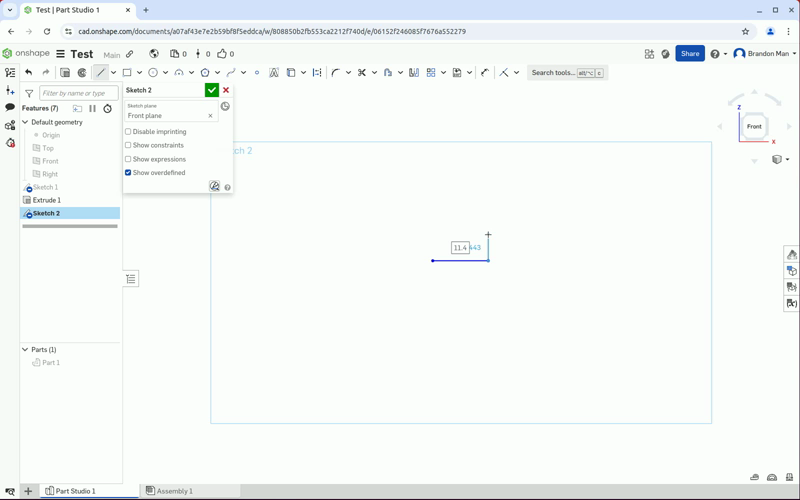
click(488, 234)
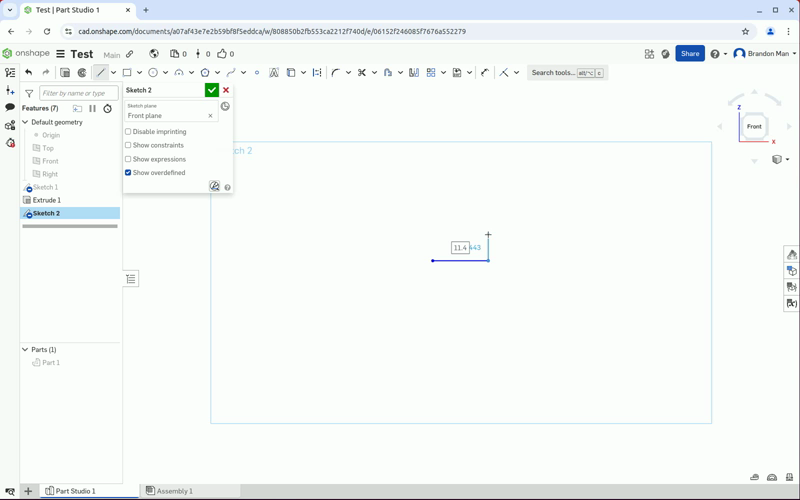
key_up(shift)
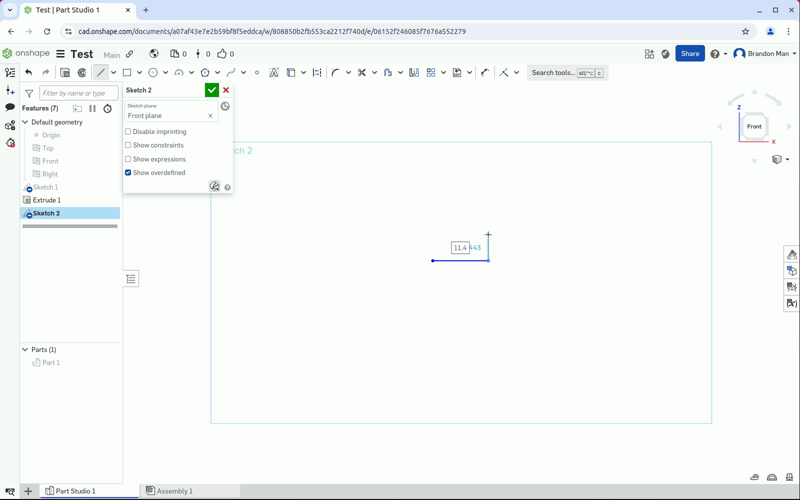
key_down(shift)
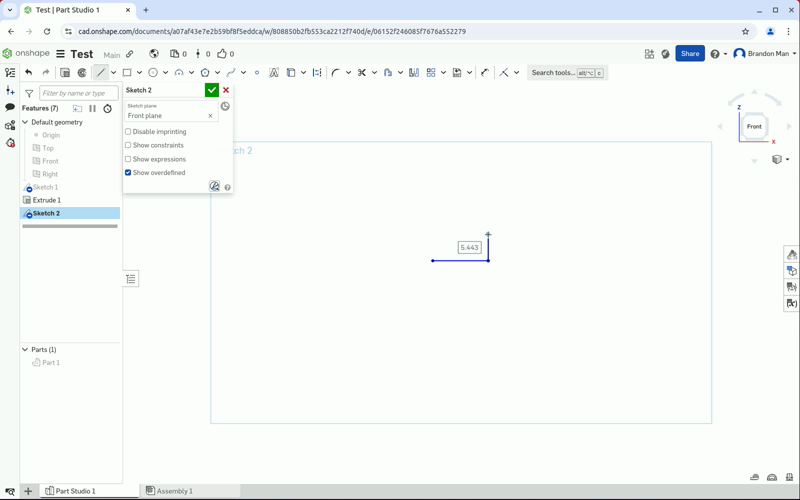
mouse_move(518, 234)
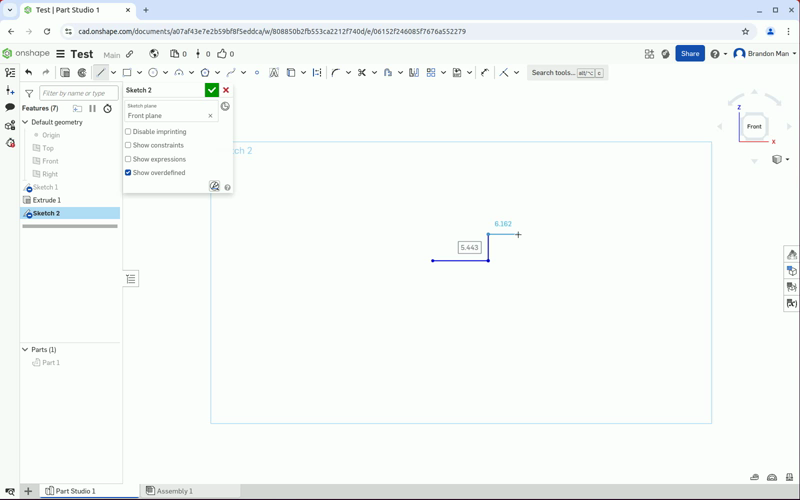
mouse_move(432, 234)
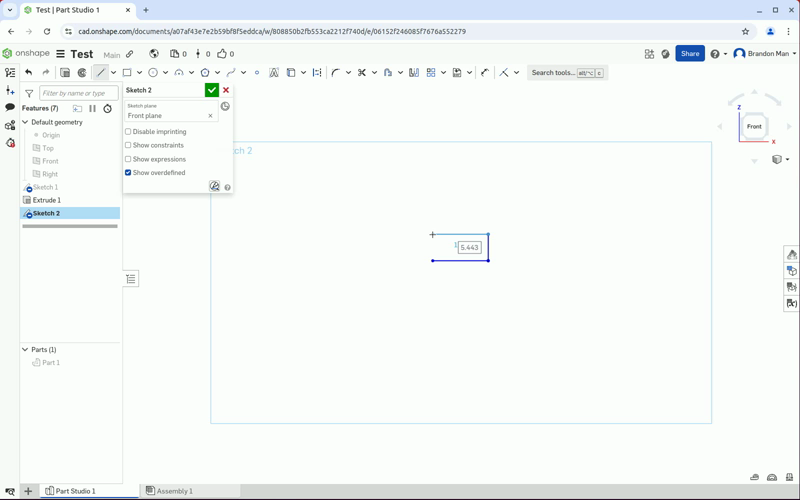
click(432, 234)
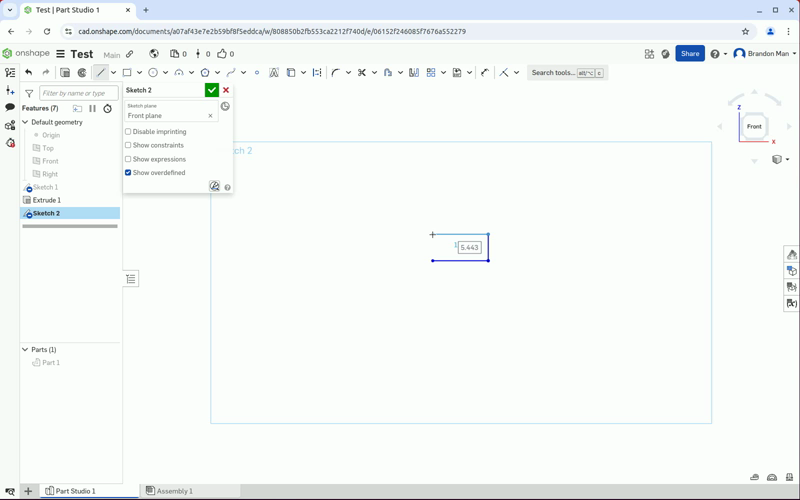
key_up(shift)
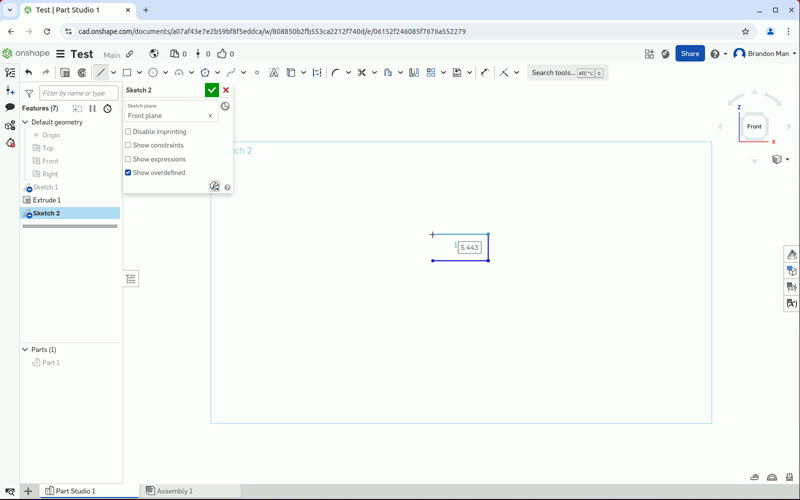
mouse_move(462, 234)
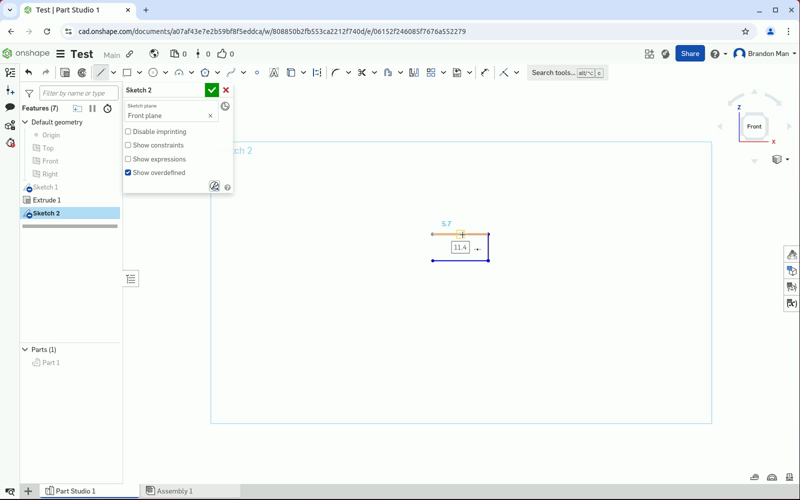
key_down(shift)
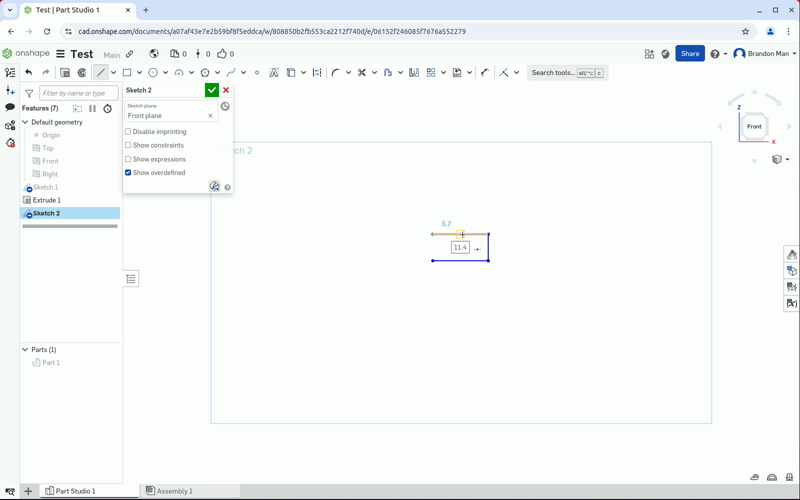
mouse_move(432, 260)
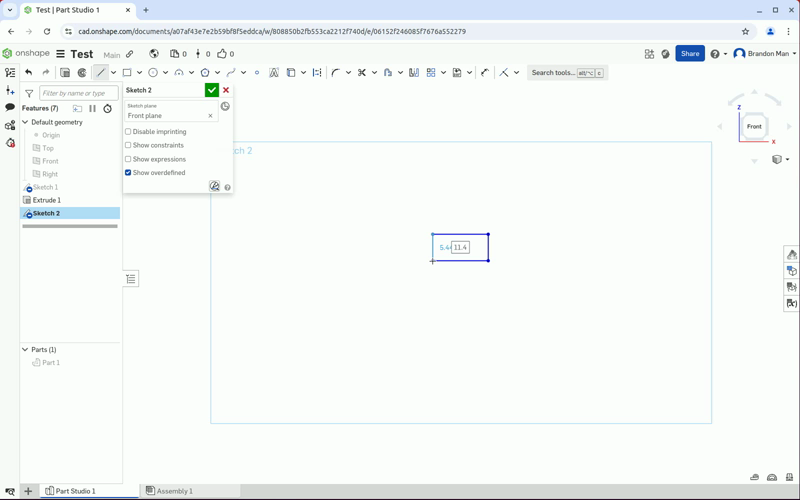
key_up(shift)
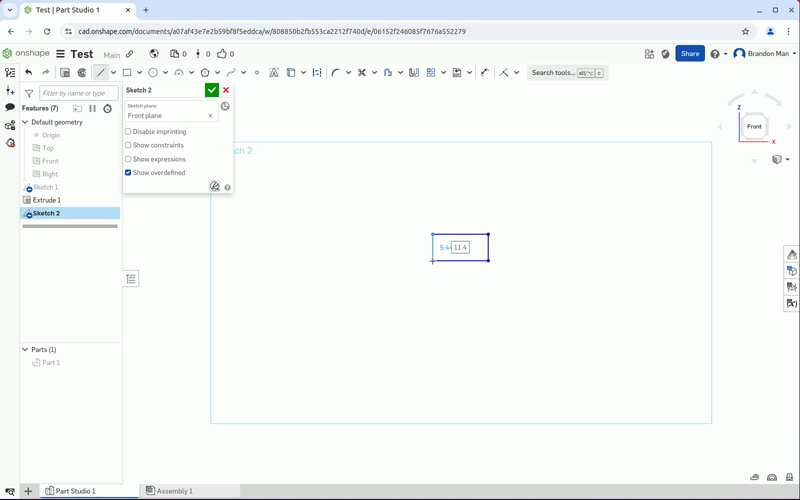
click(432, 260)
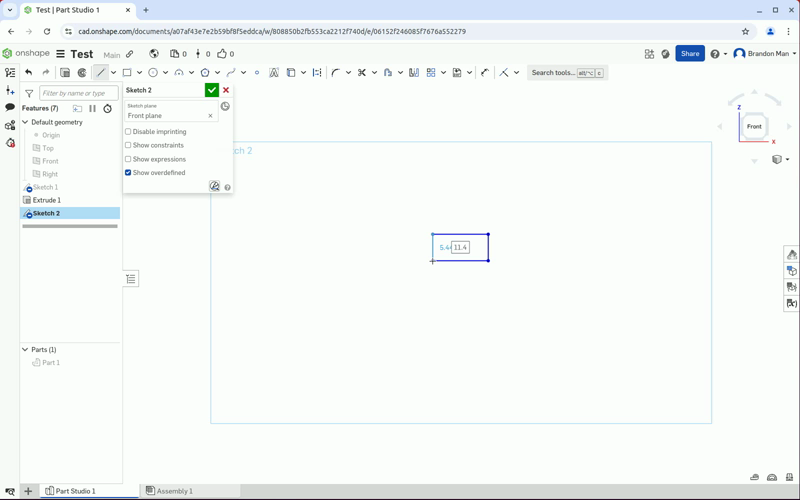
key(esc)
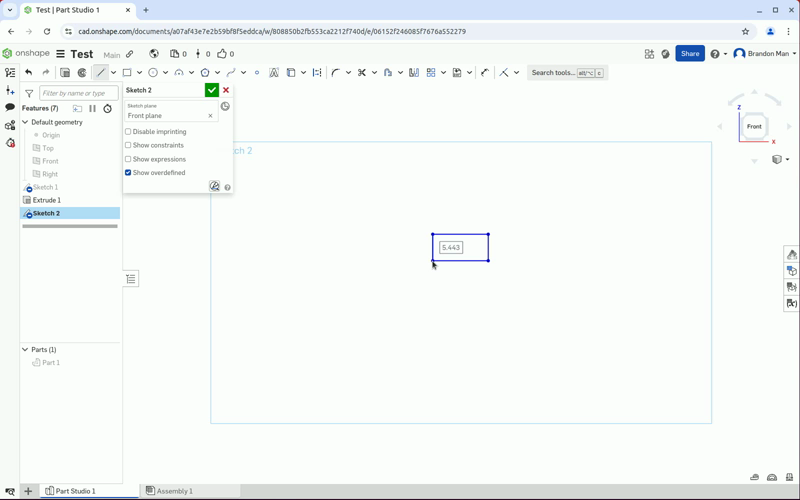
mouse_move(451, 250)
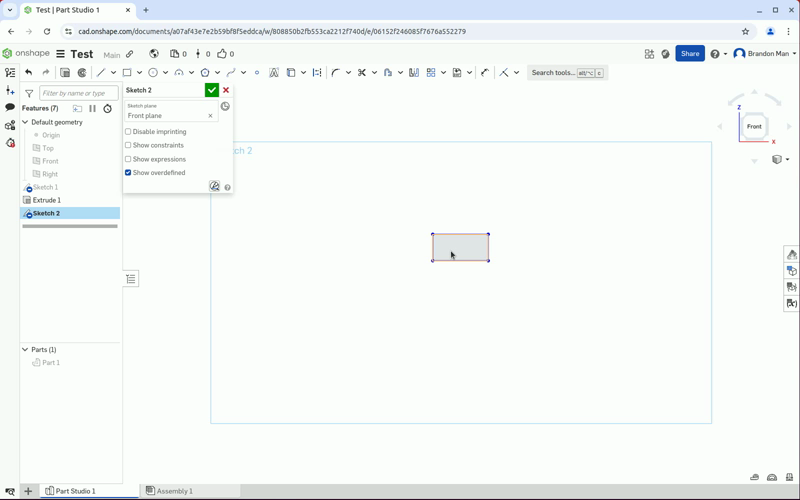
scroll(6)
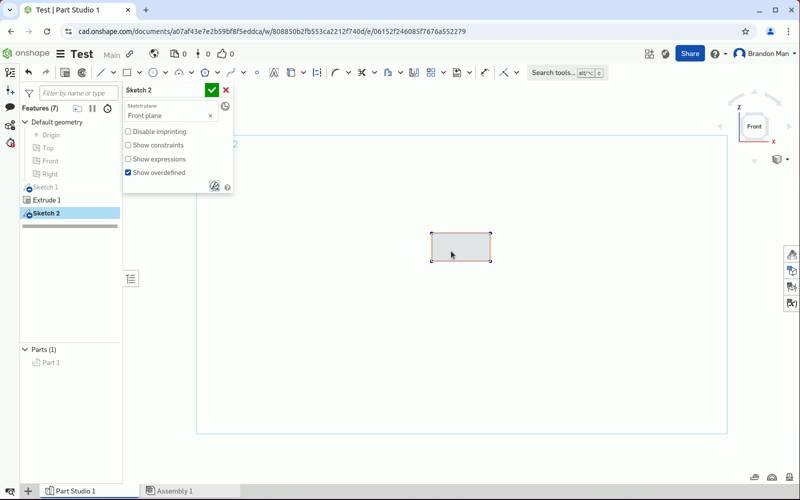
scroll(6)
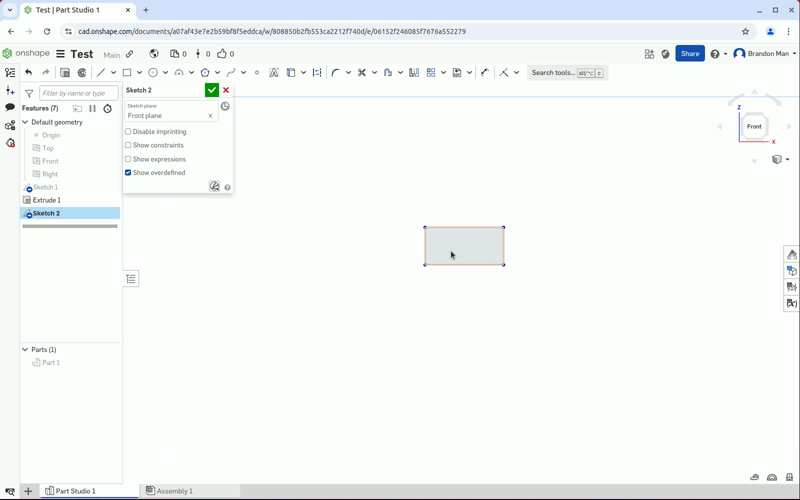
scroll(6)
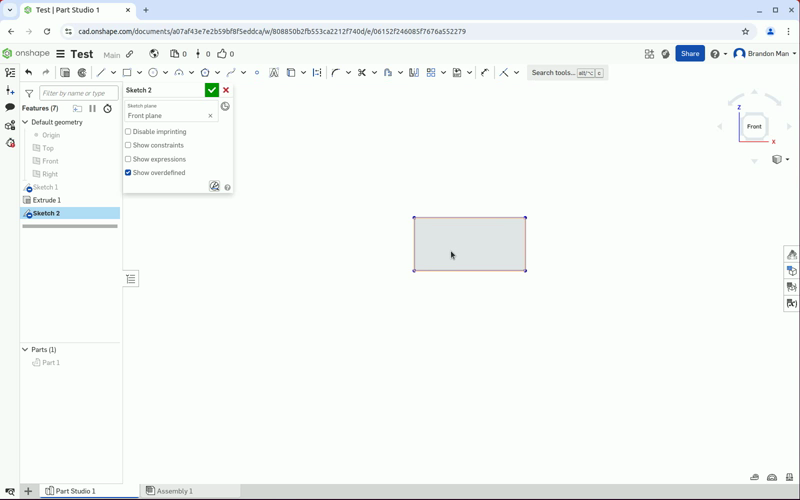
scroll(6)
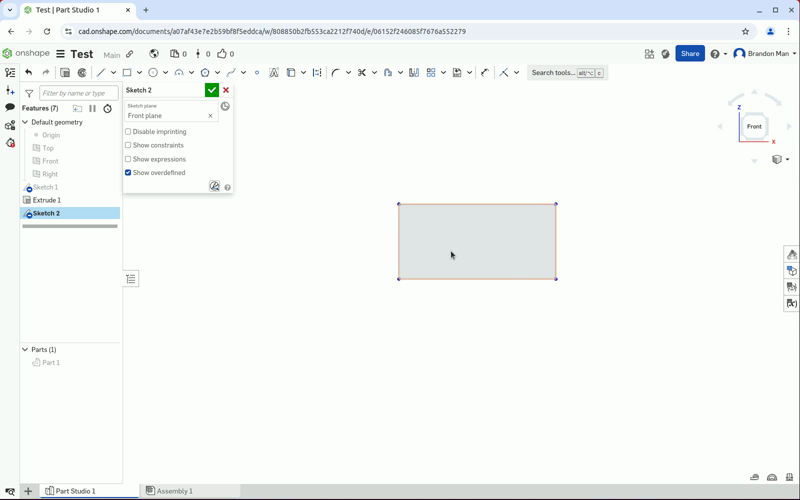
scroll(6)
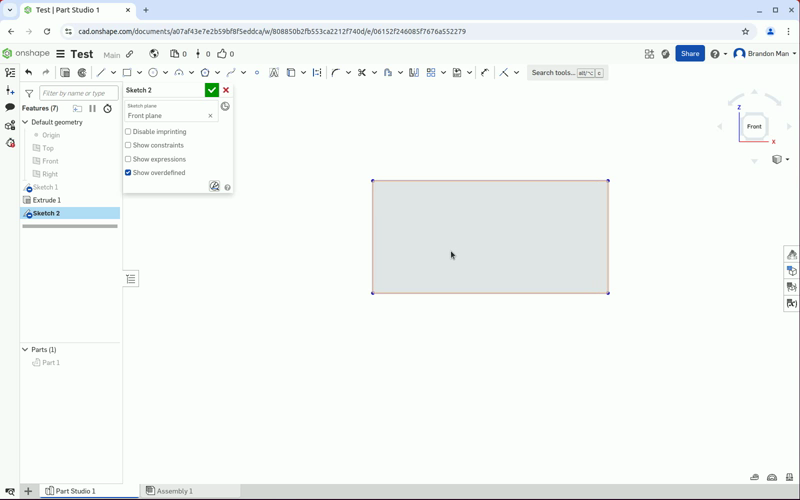
scroll(6)
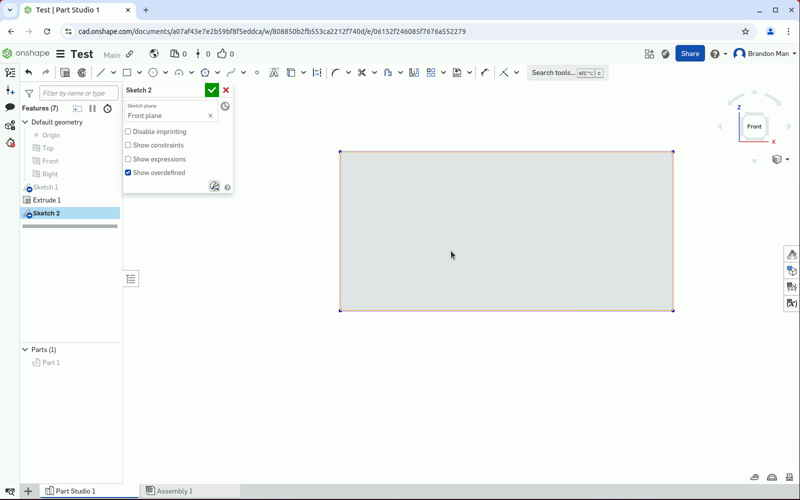
scroll(6)
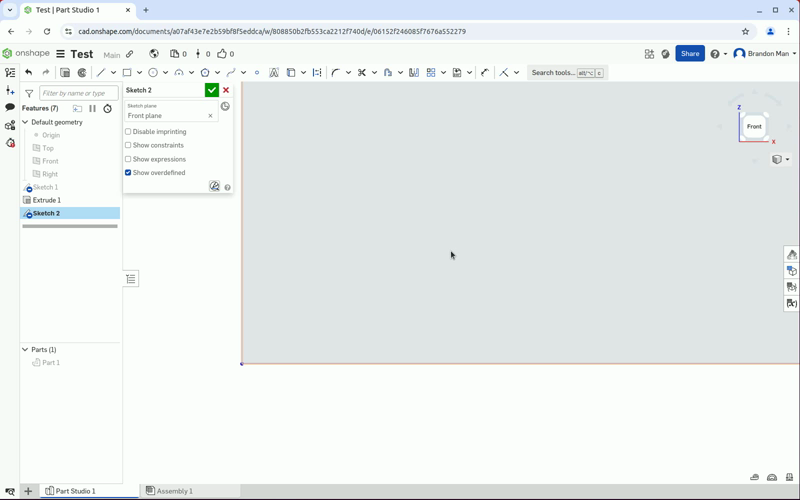
click(451, 250)
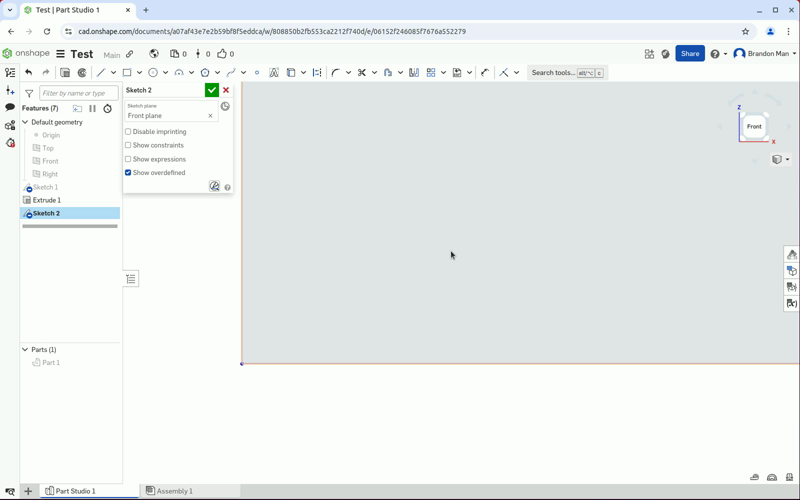
scroll(-6)
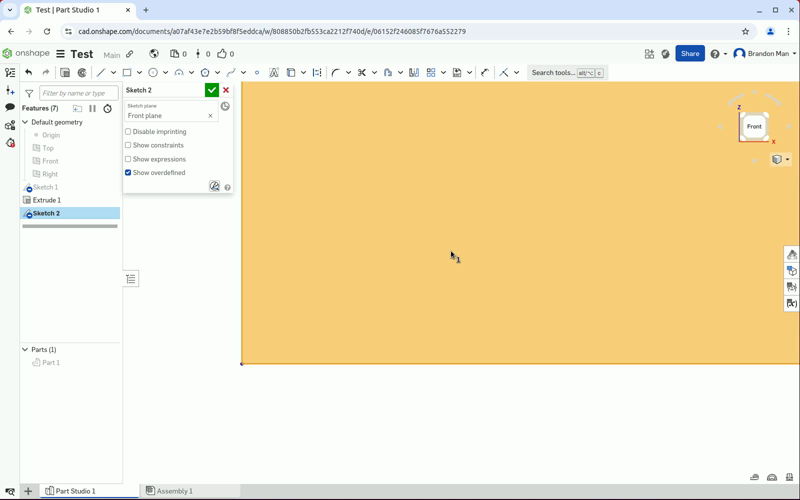
scroll(-6)
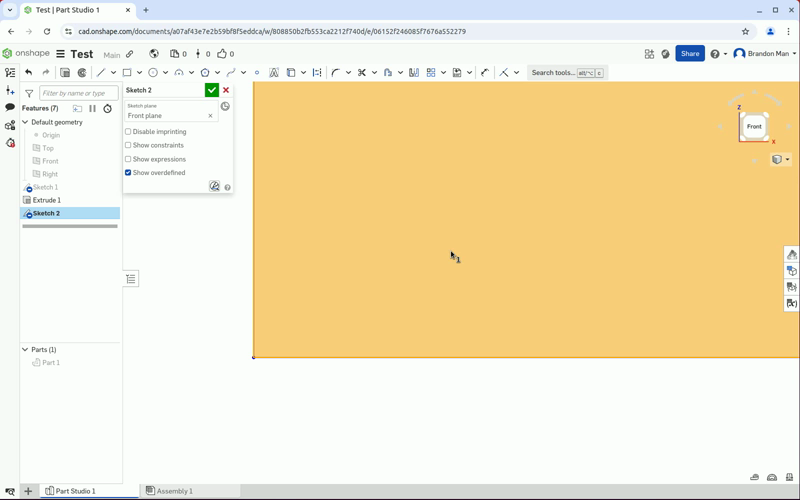
scroll(-6)
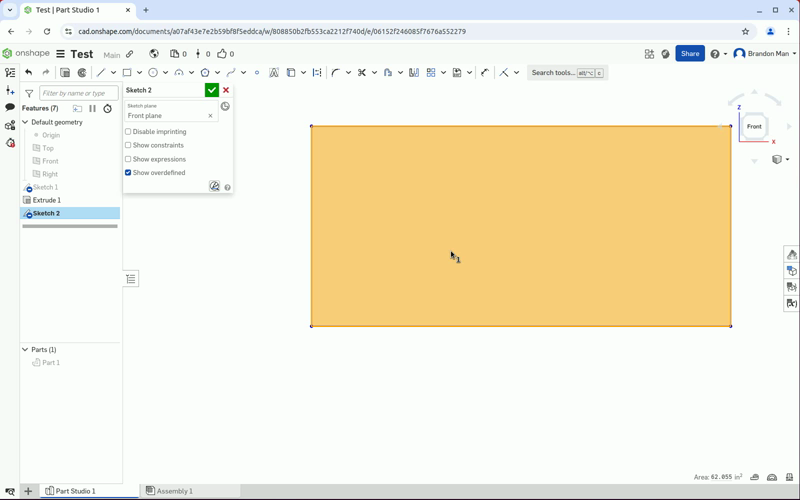
scroll(-6)
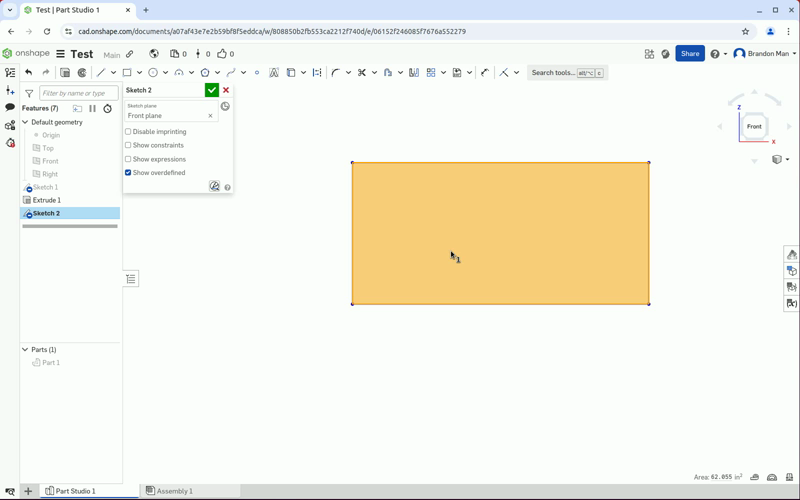
scroll(-6)
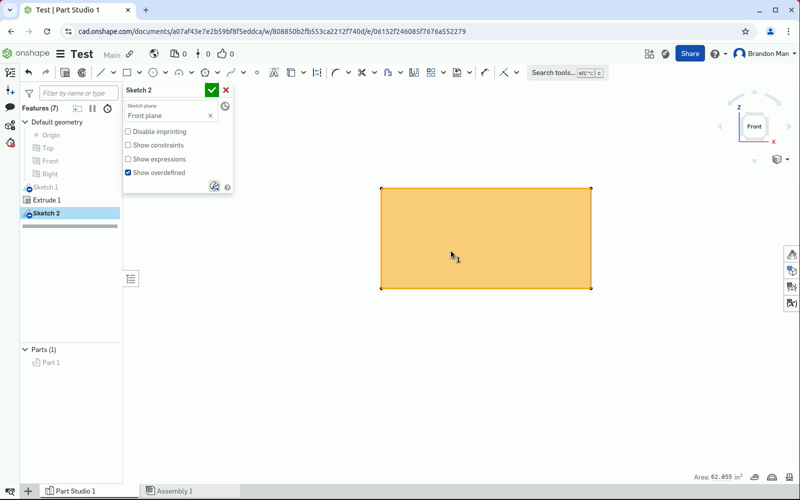
scroll(-6)
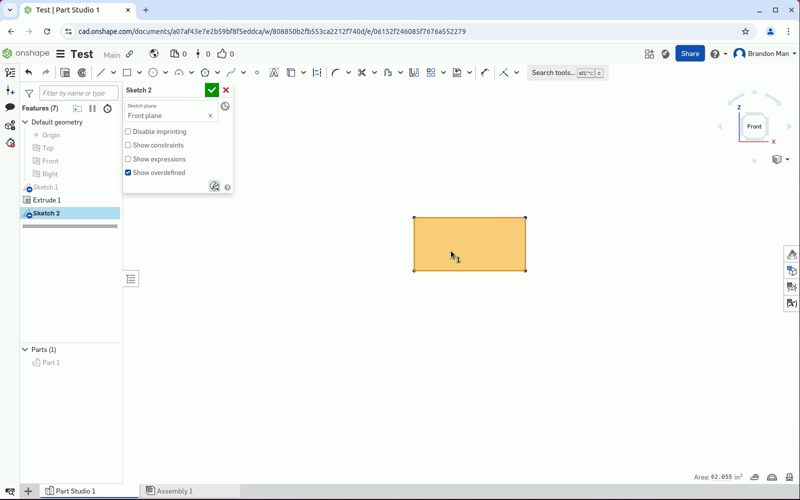
scroll(-6)
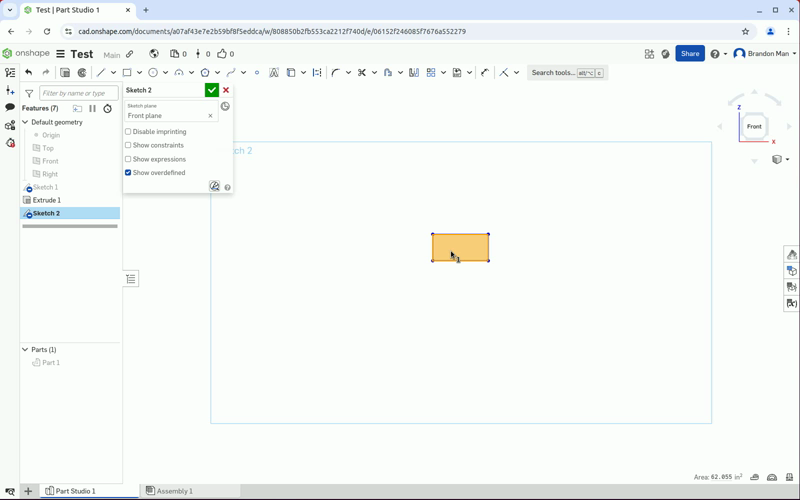
mouse_move(73, 352)
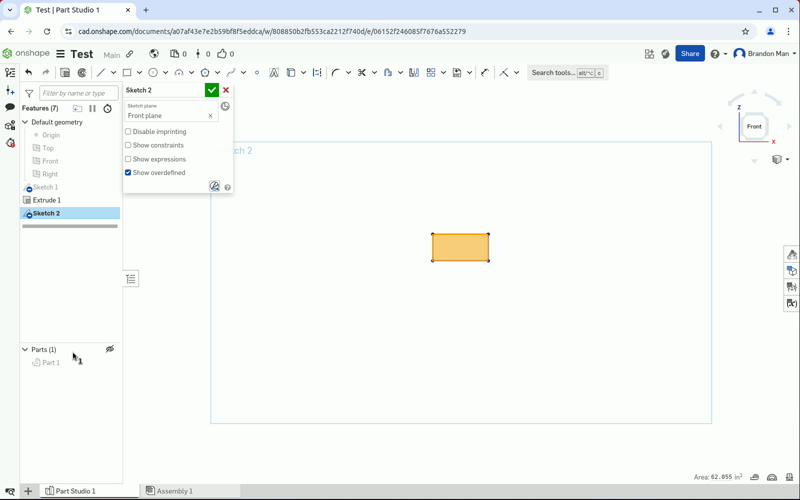
key(shift+y)
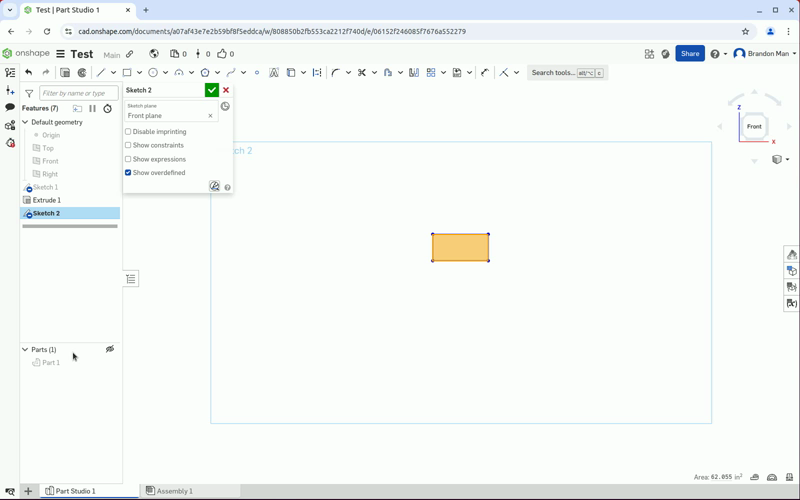
key(shift+e)
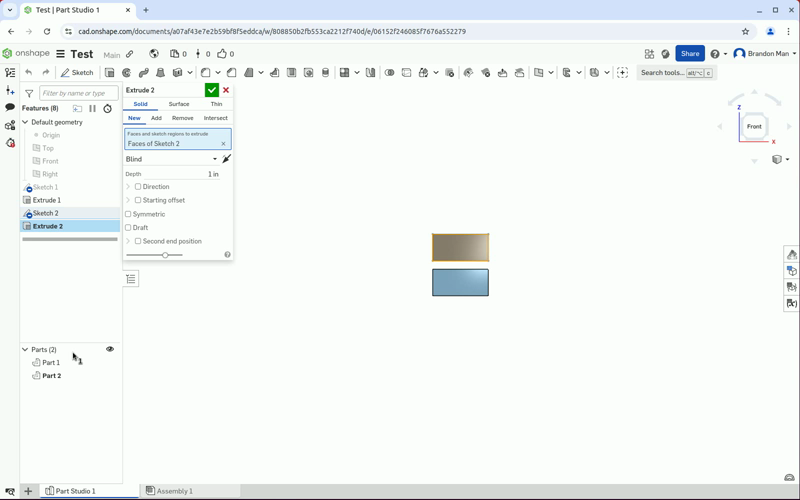
mouse_move(143, 106)
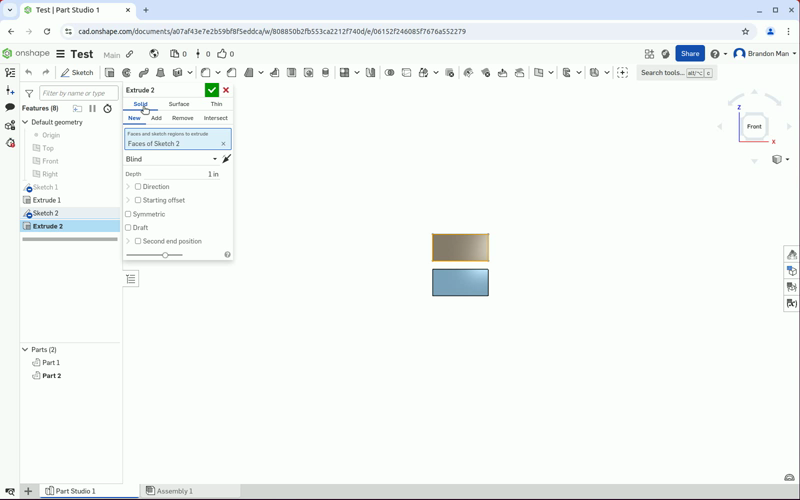
click(143, 106)
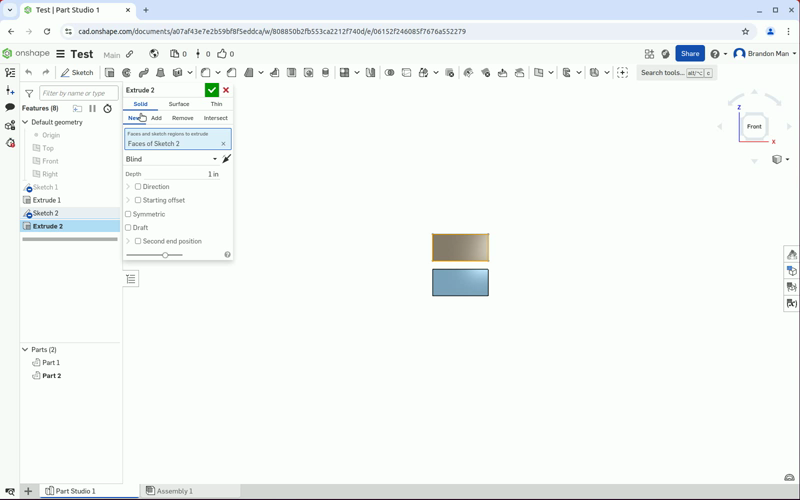
mouse_move(137, 120)
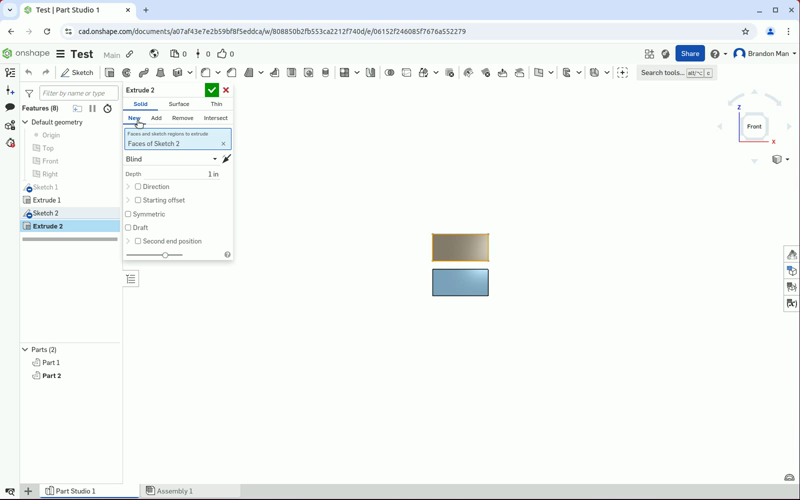
click(137, 120)
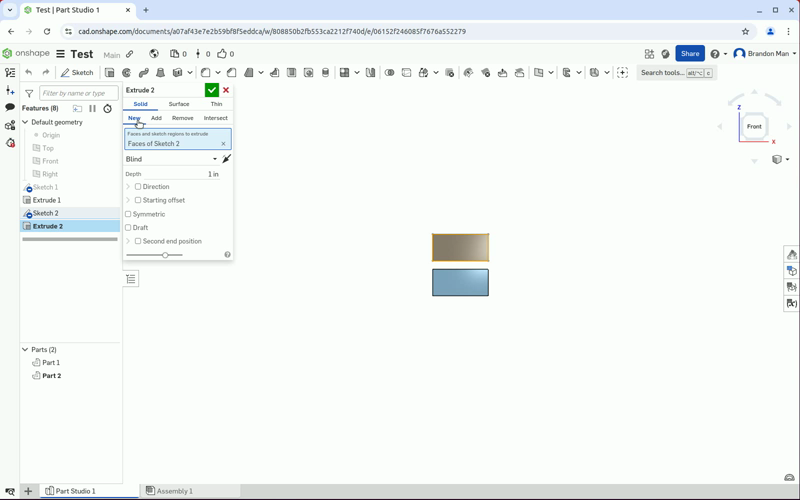
key(tab, 4)
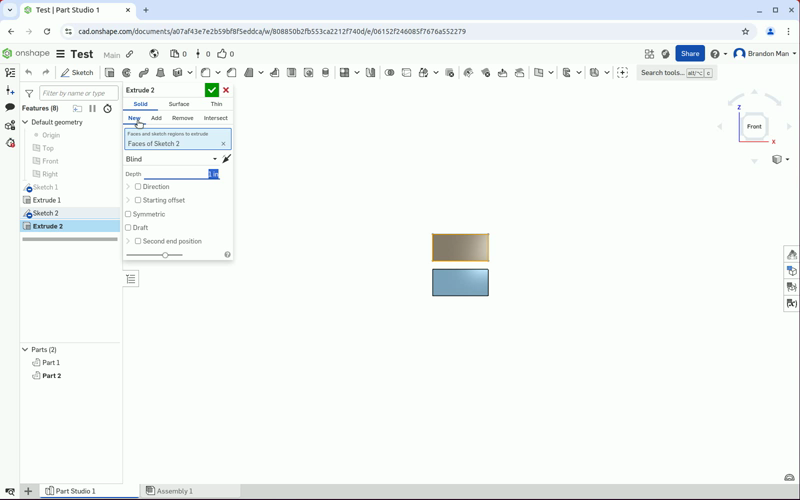
text(3.611)
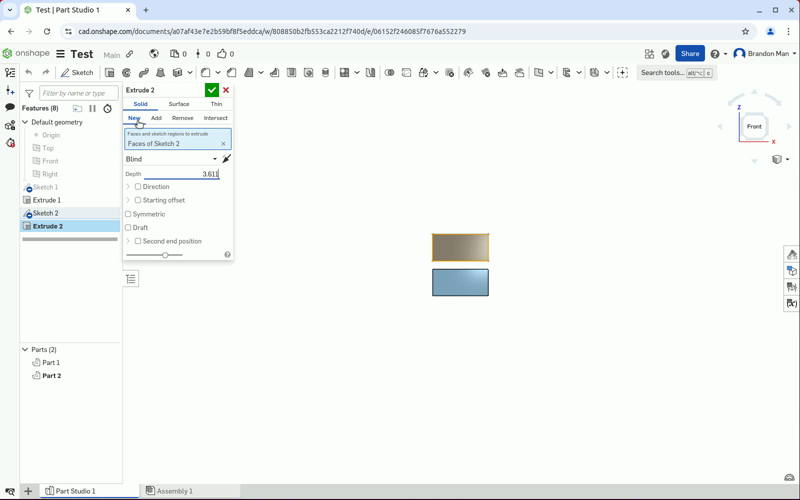
key(enter)
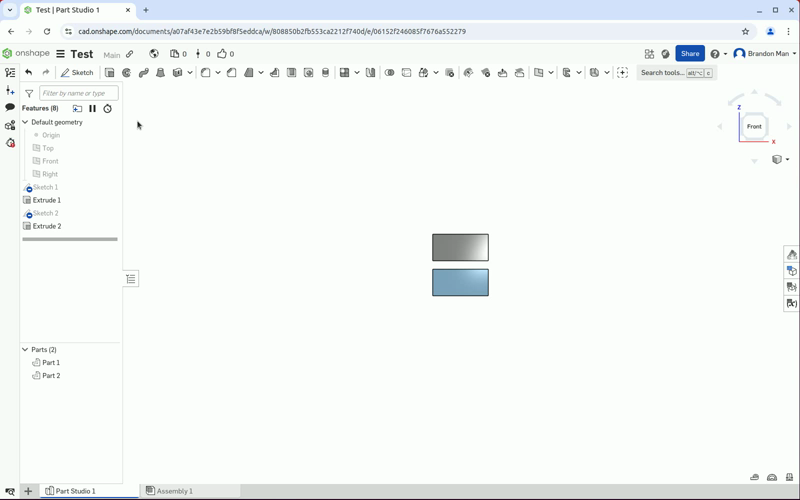
key(shift+h)
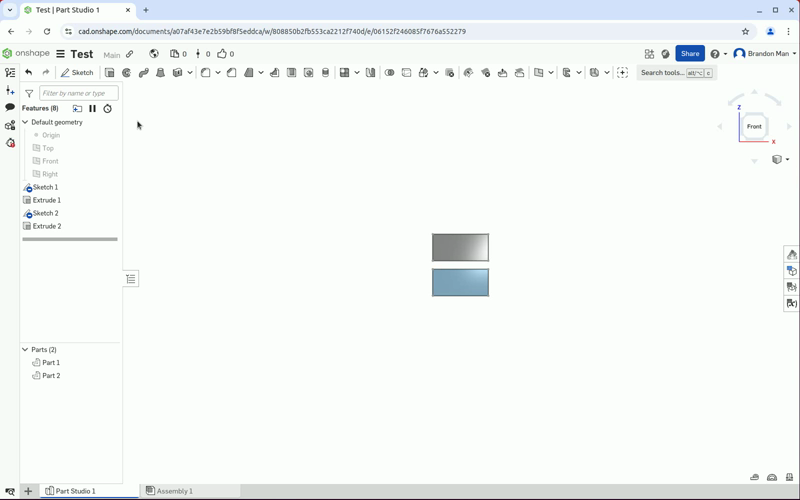
key(shift+h)
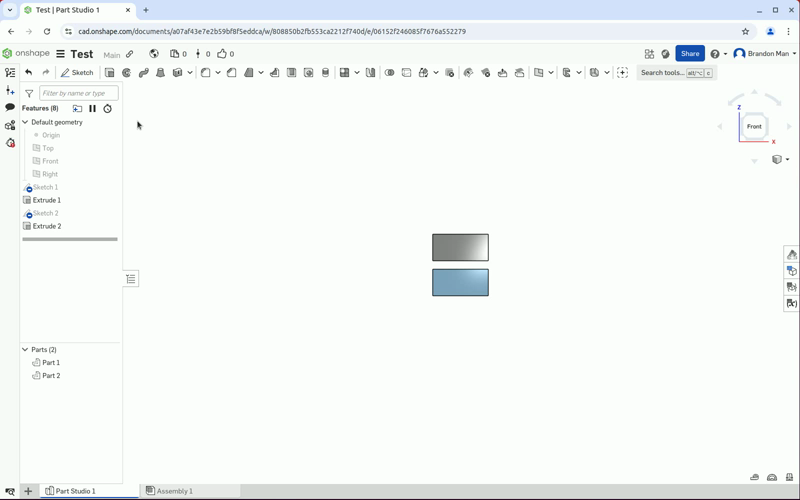
mouse_move(73, 189)
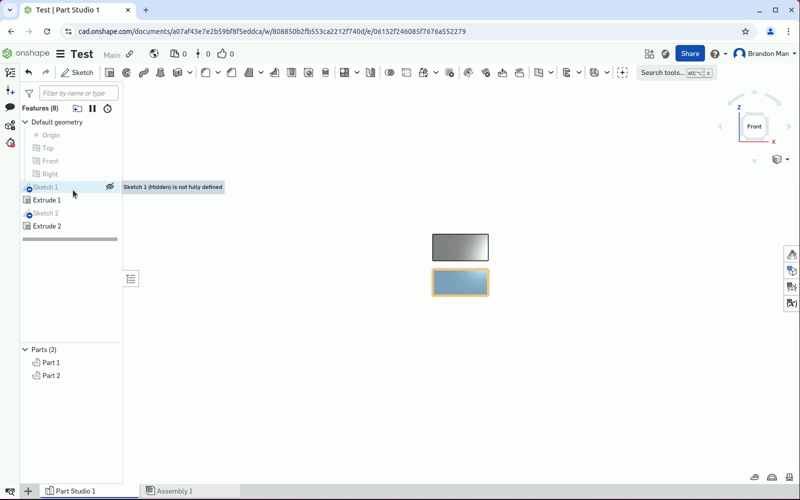
click(73, 189)
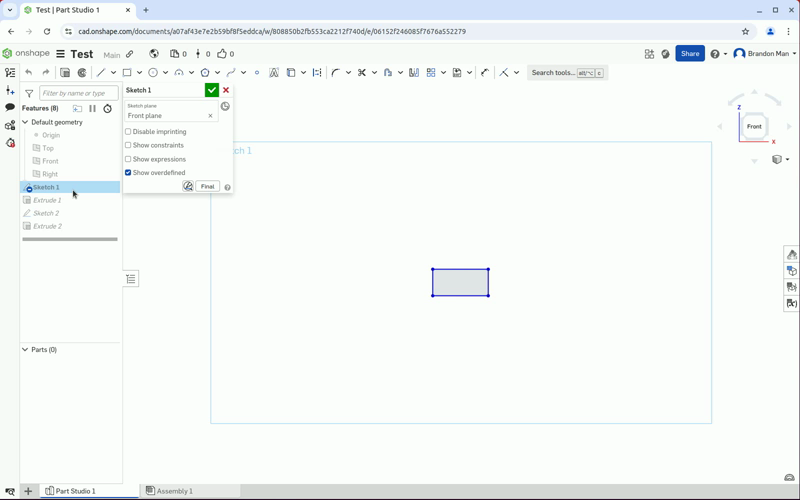
mouse_move(229, 92)
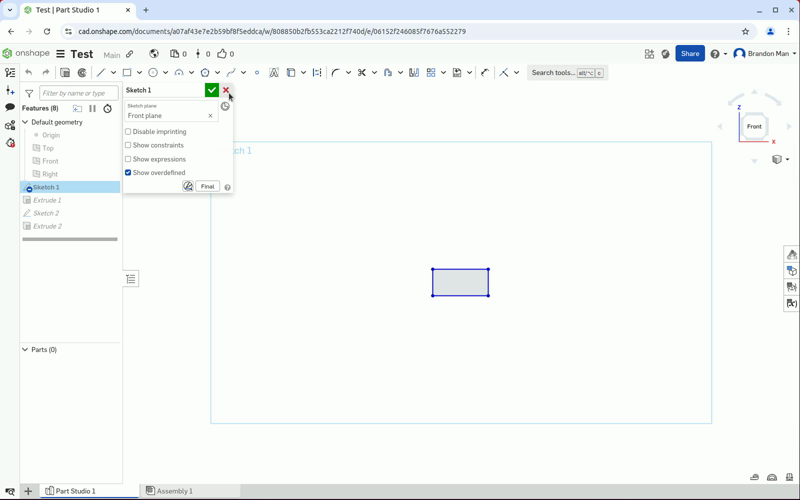
click(229, 92)
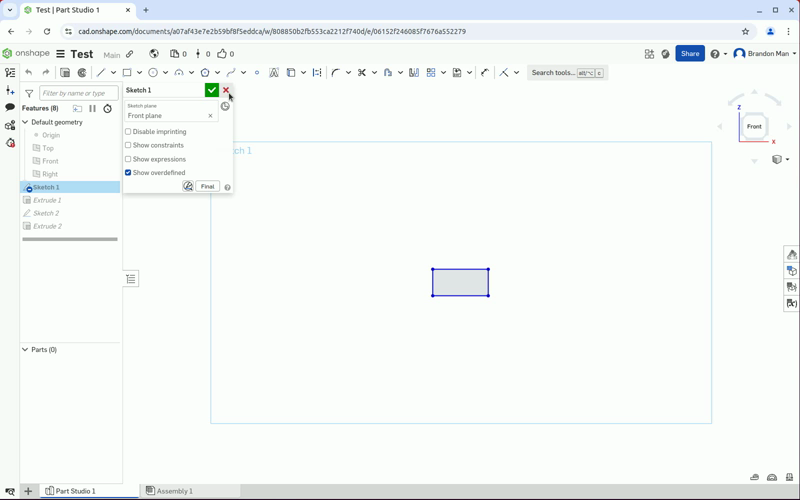
key(shift+s)
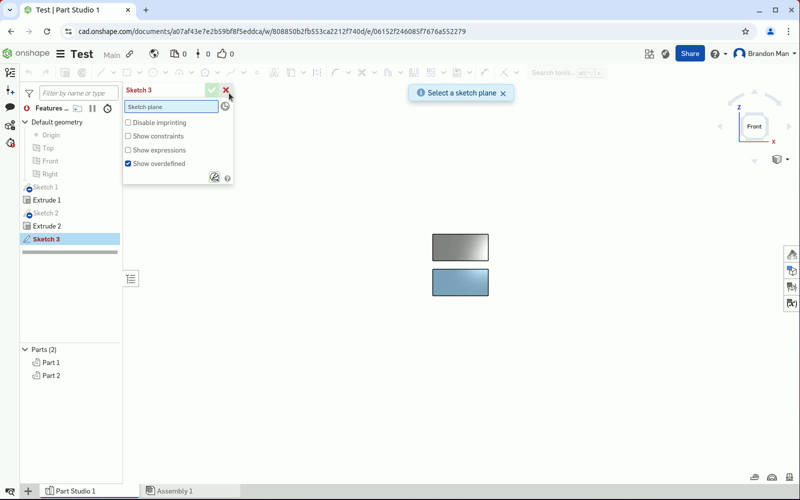
mouse_move(73, 163)
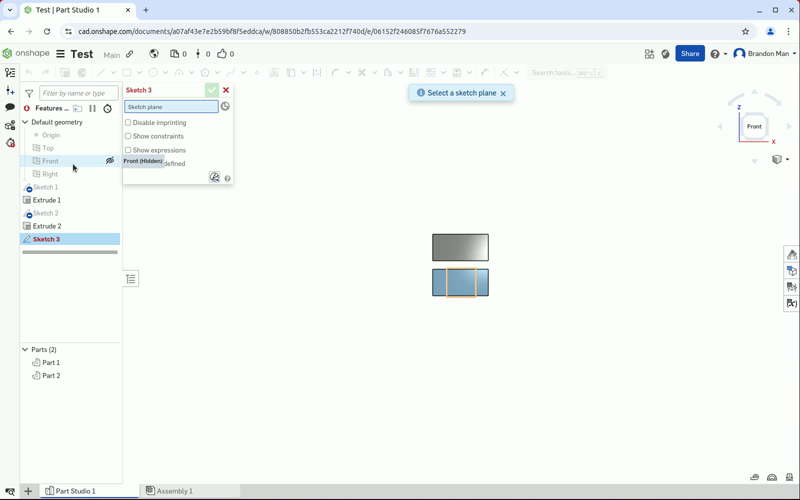
click(73, 163)
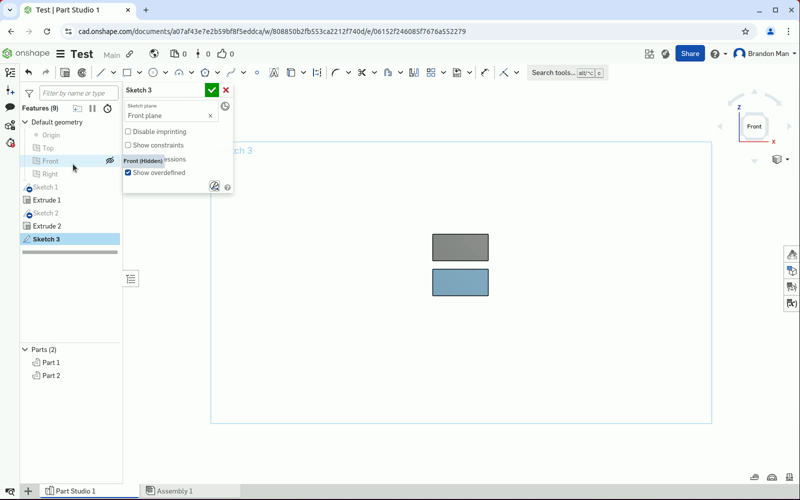
mouse_move(73, 352)
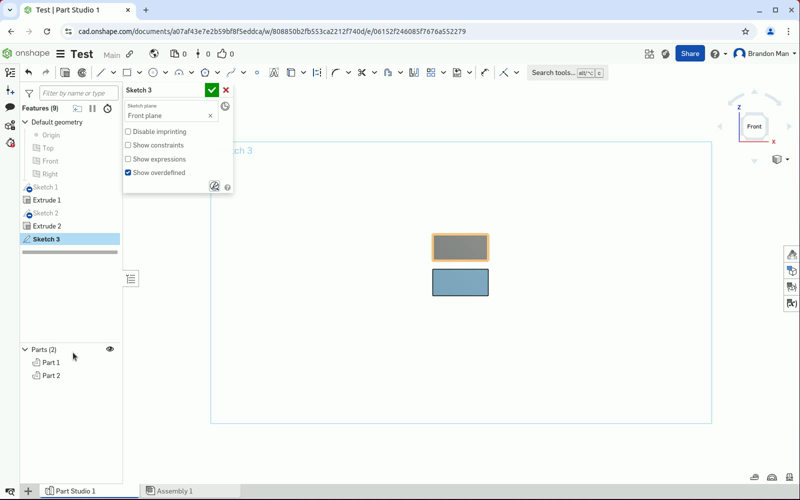
key(y)
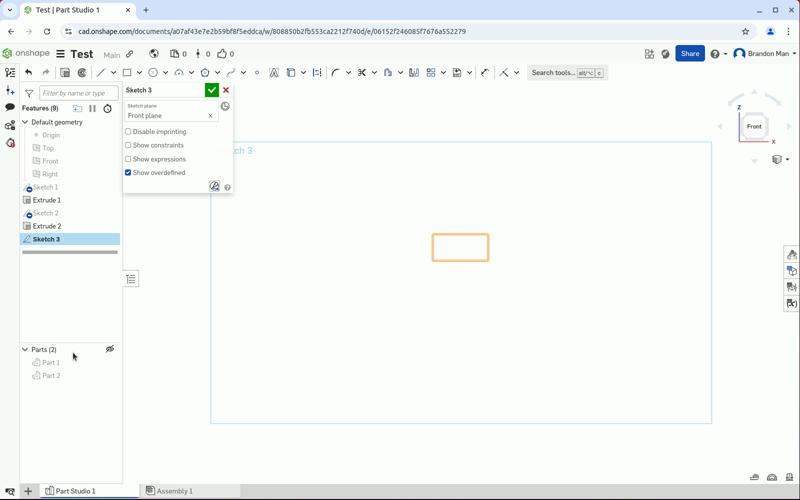
key(l)
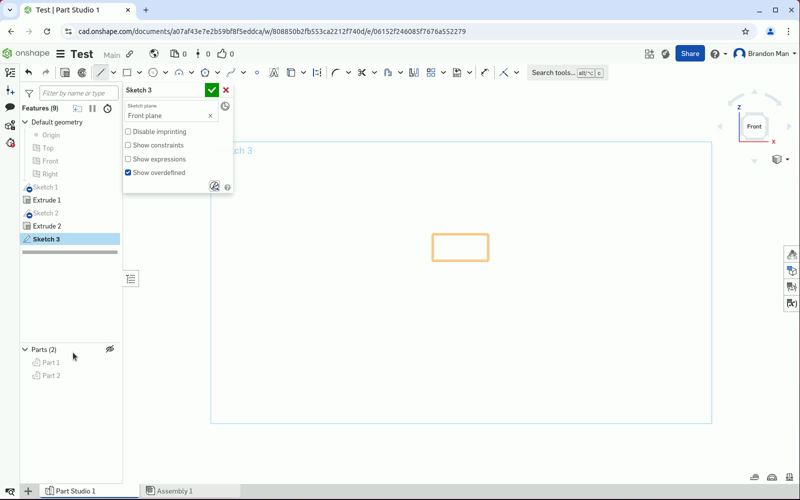
key_down(shift)
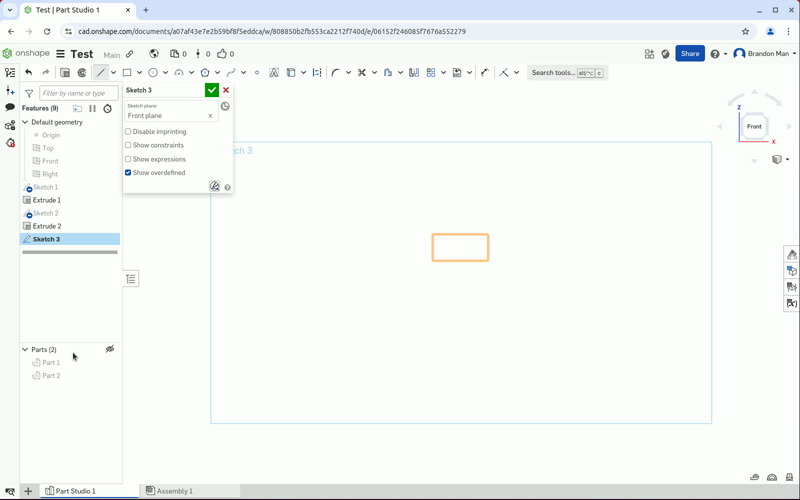
mouse_move(418, 349)
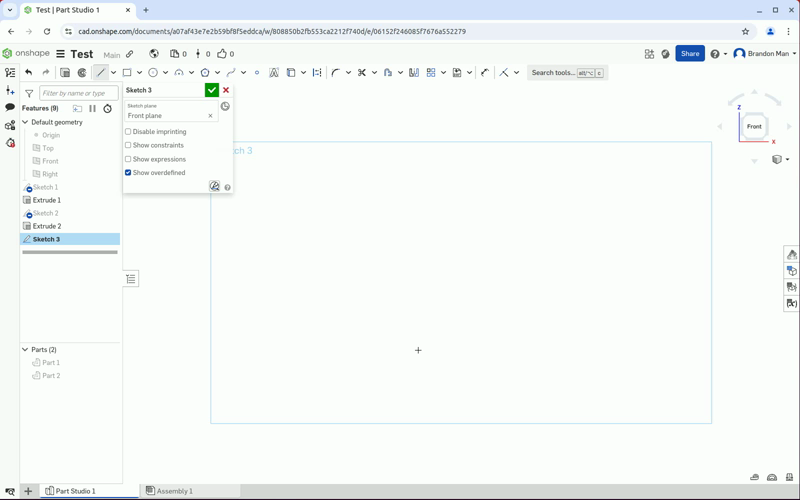
click(418, 349)
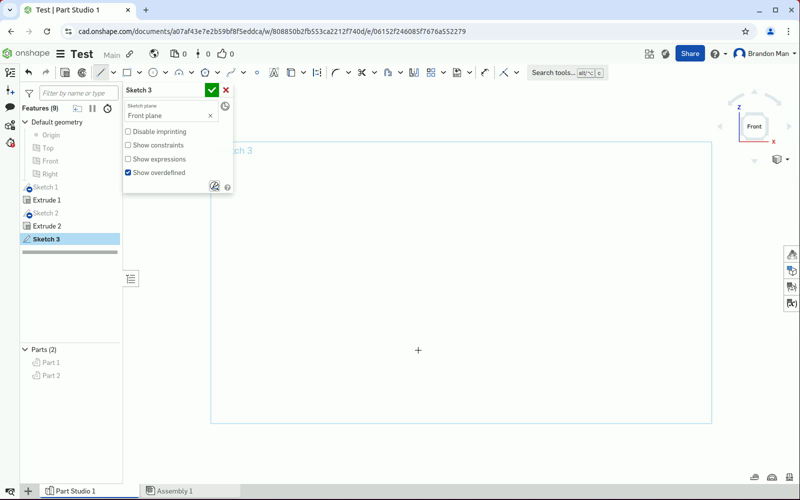
key_up(shift)
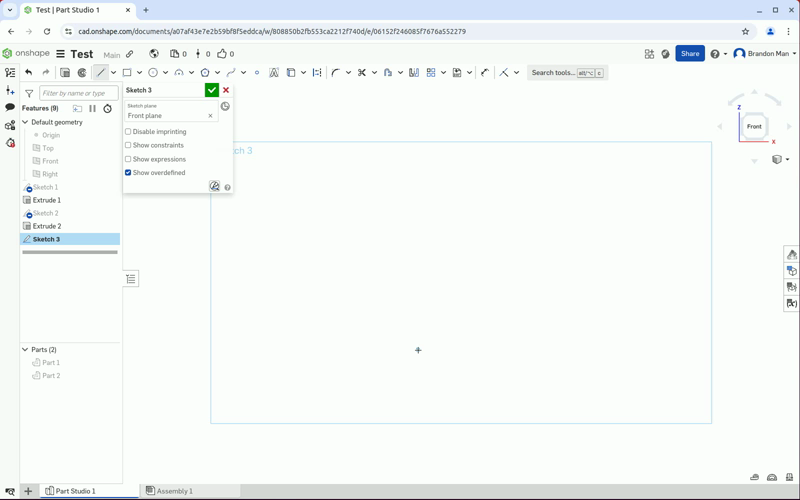
key_down(shift)
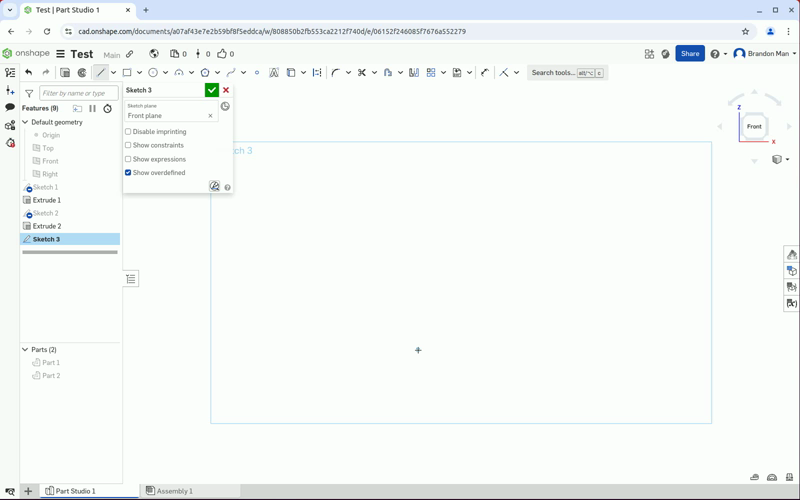
mouse_move(448, 349)
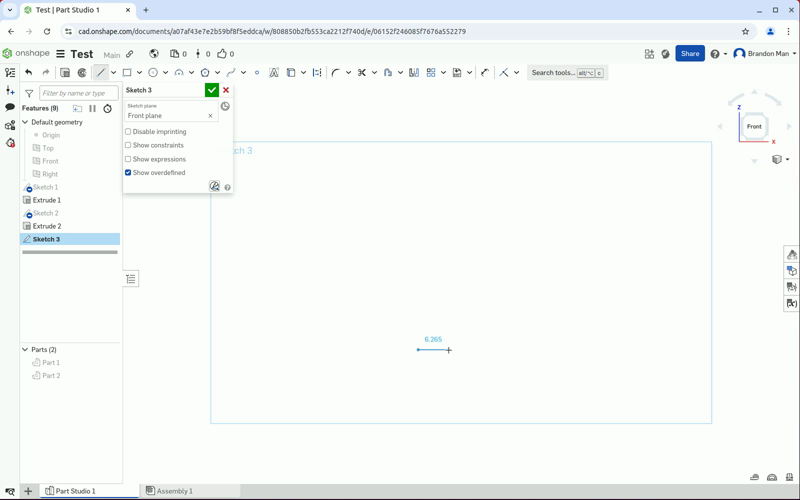
mouse_move(474, 349)
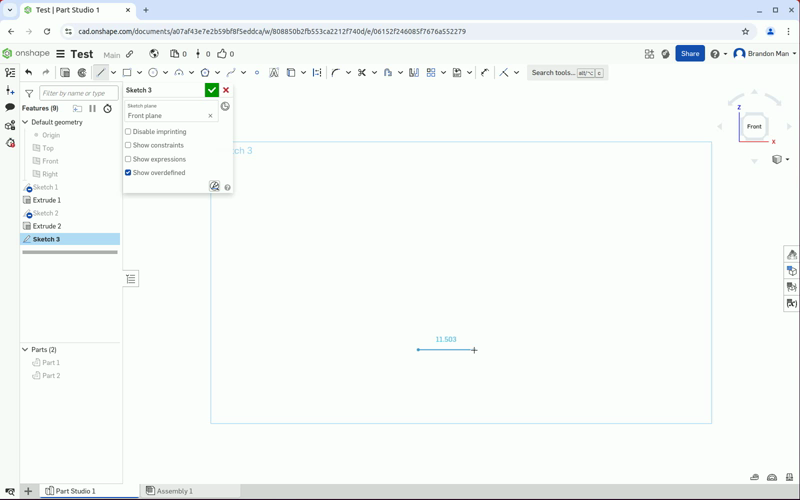
click(474, 349)
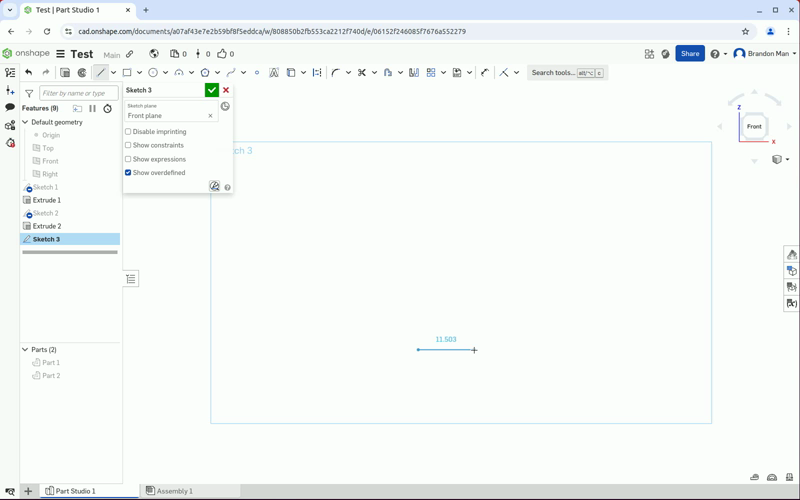
key_up(shift)
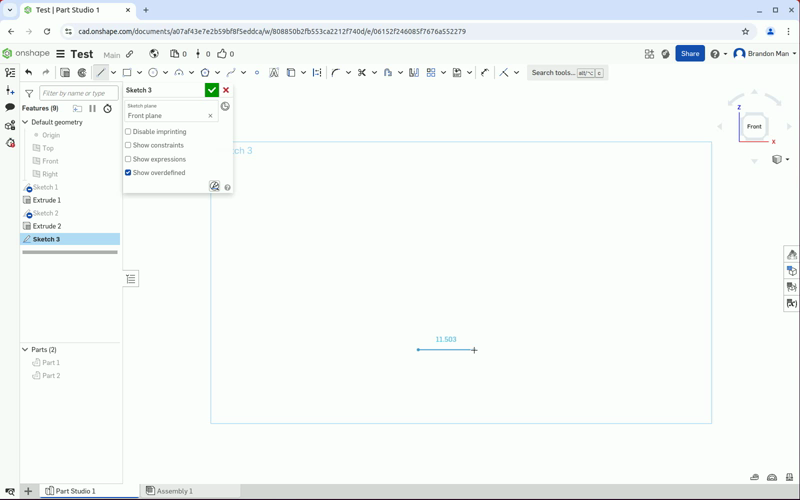
key_down(shift)
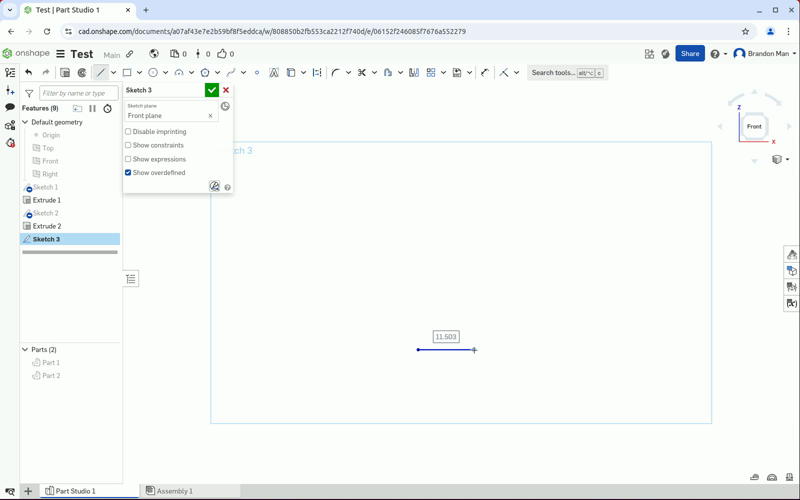
mouse_move(504, 349)
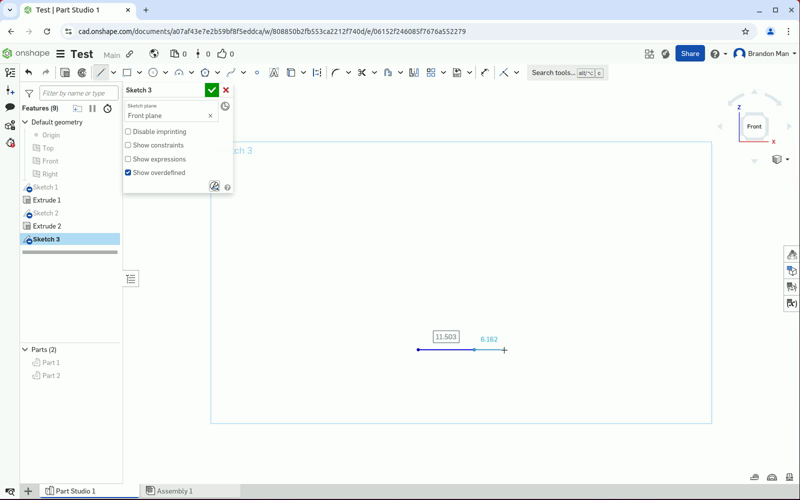
mouse_move(474, 323)
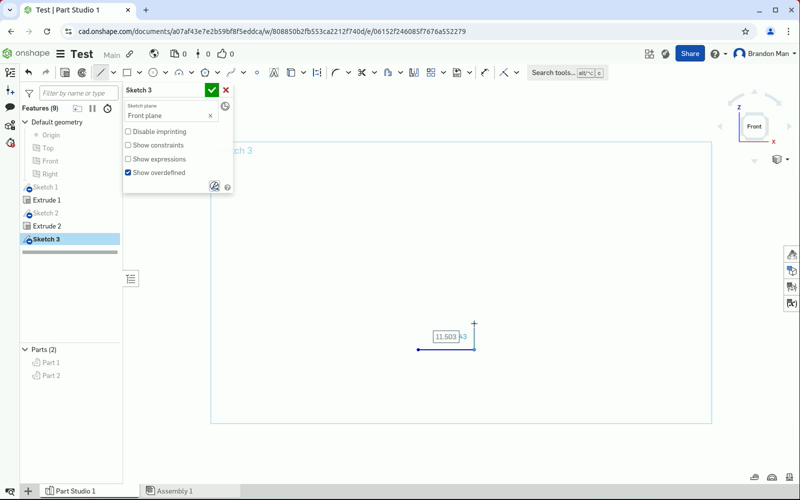
click(474, 323)
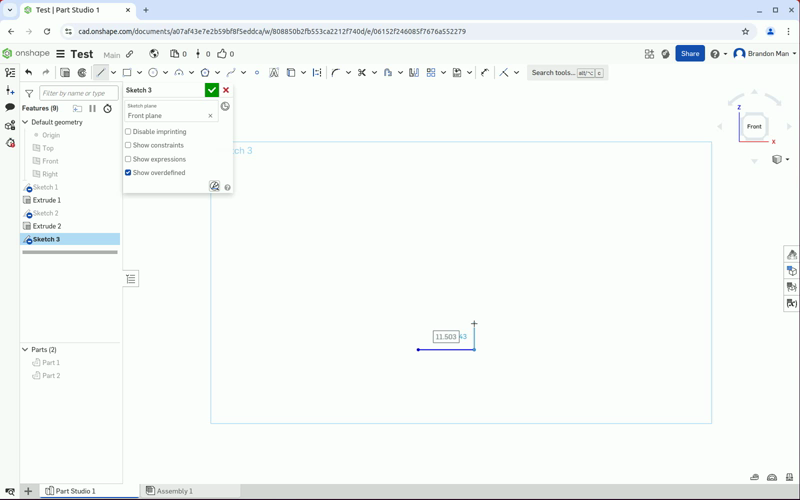
key_up(shift)
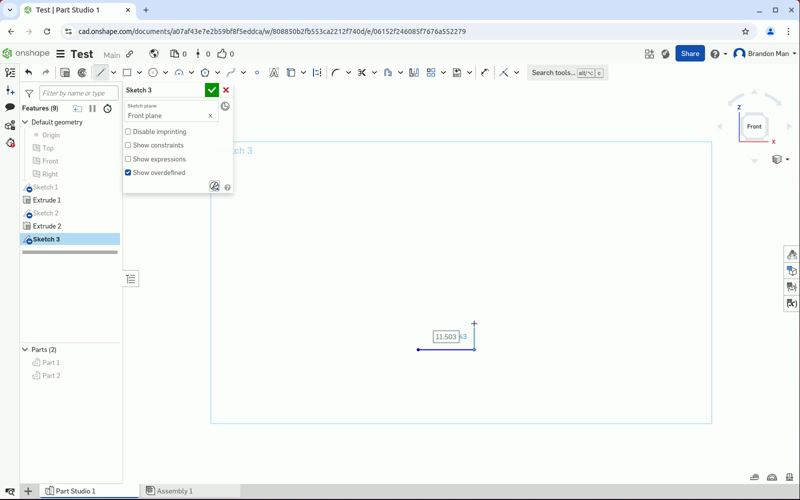
key_down(shift)
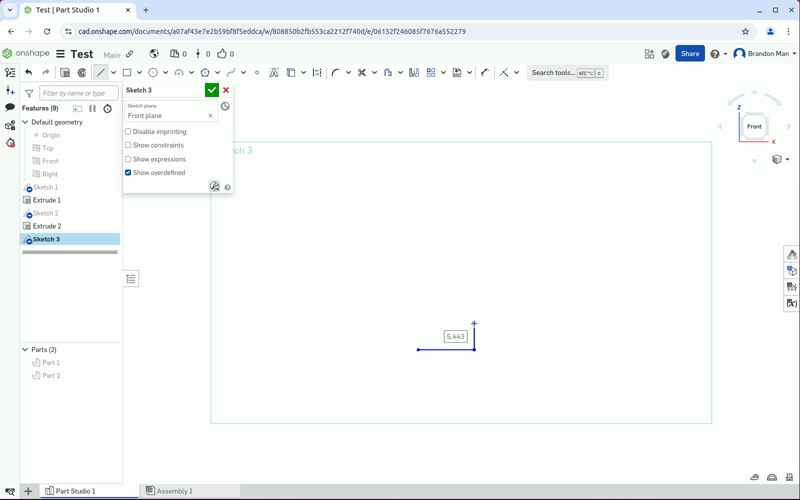
mouse_move(504, 323)
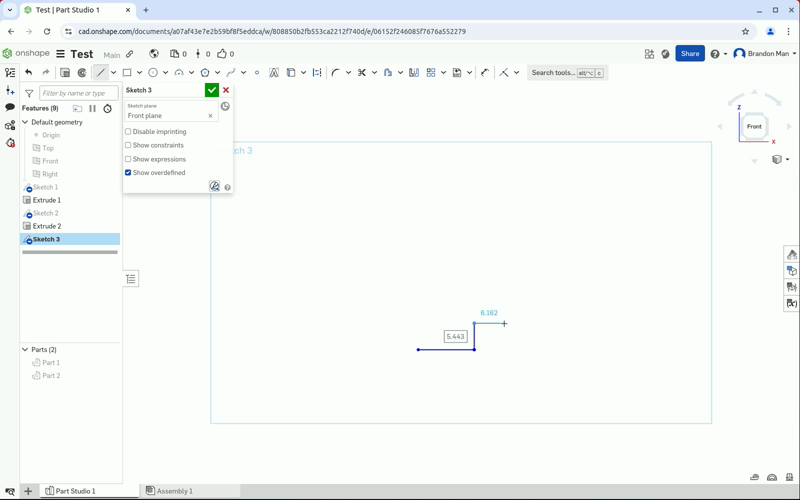
mouse_move(418, 323)
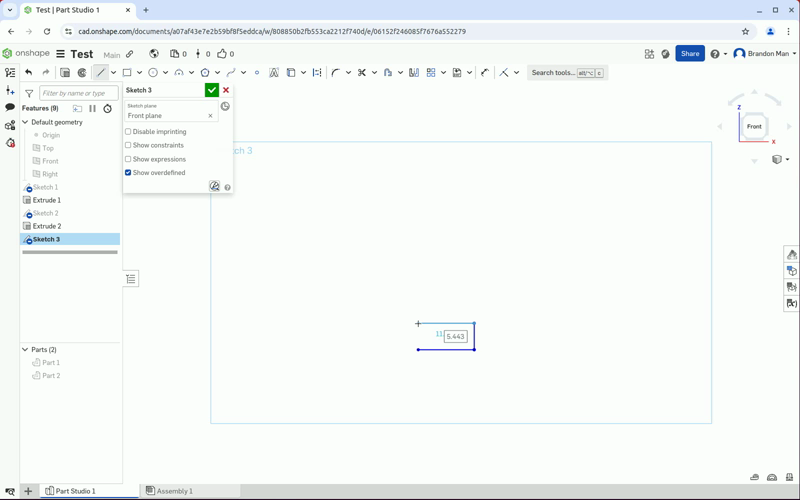
click(418, 323)
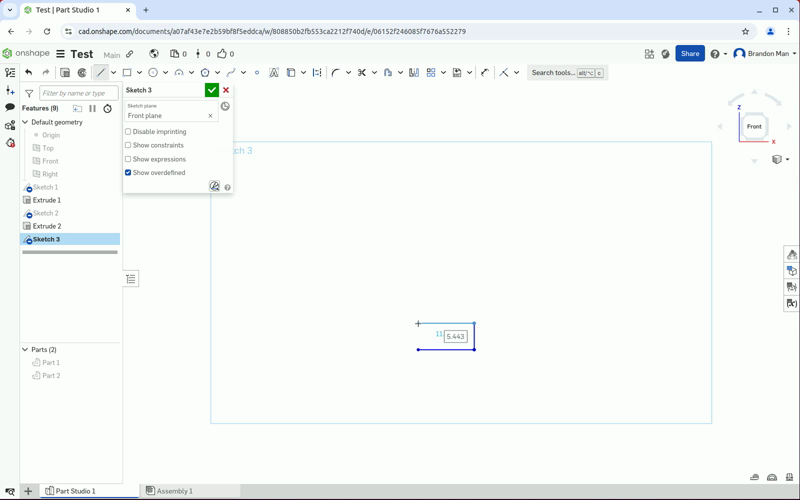
key_up(shift)
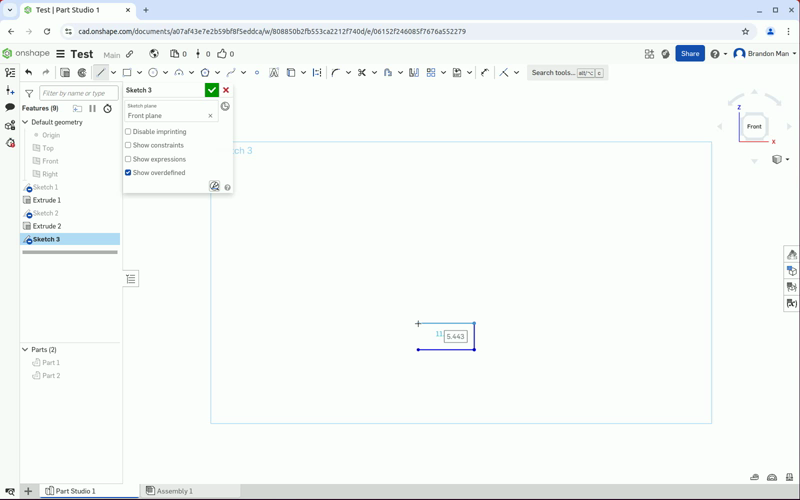
mouse_move(448, 323)
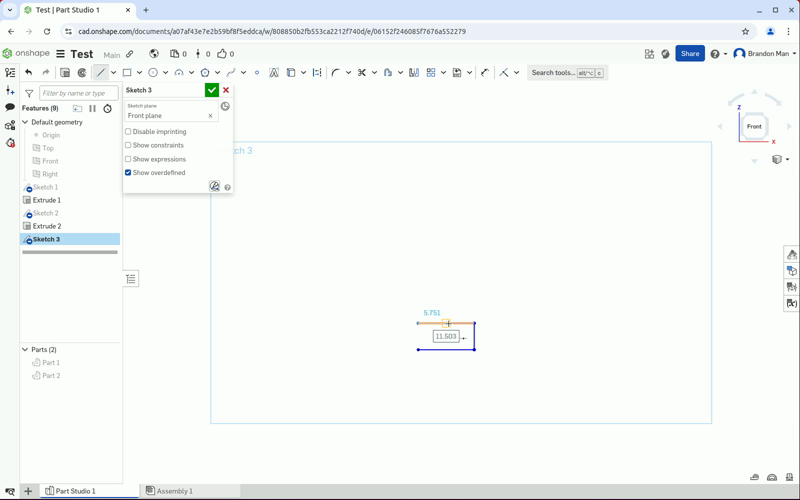
key_down(shift)
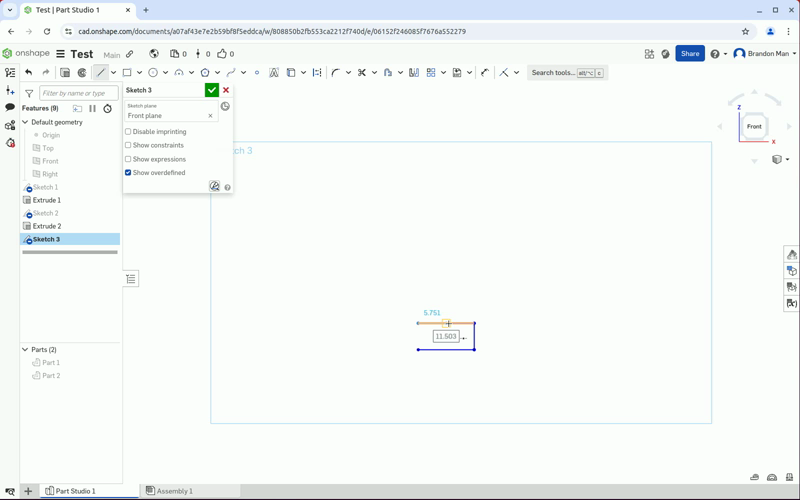
mouse_move(418, 349)
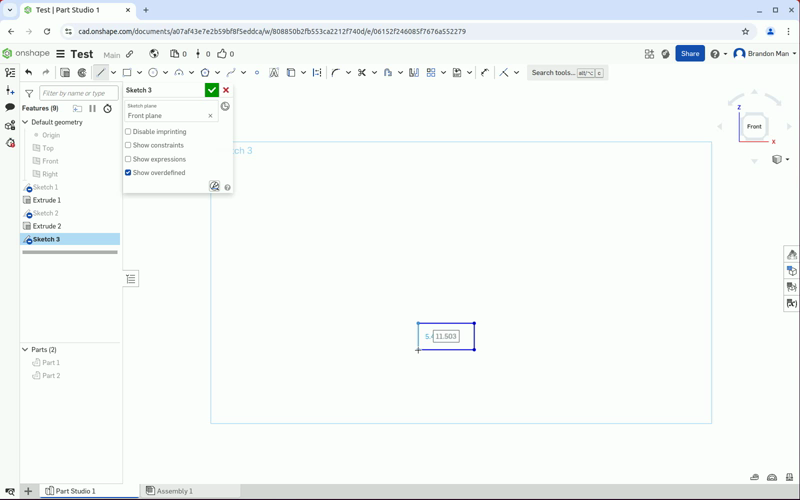
key_up(shift)
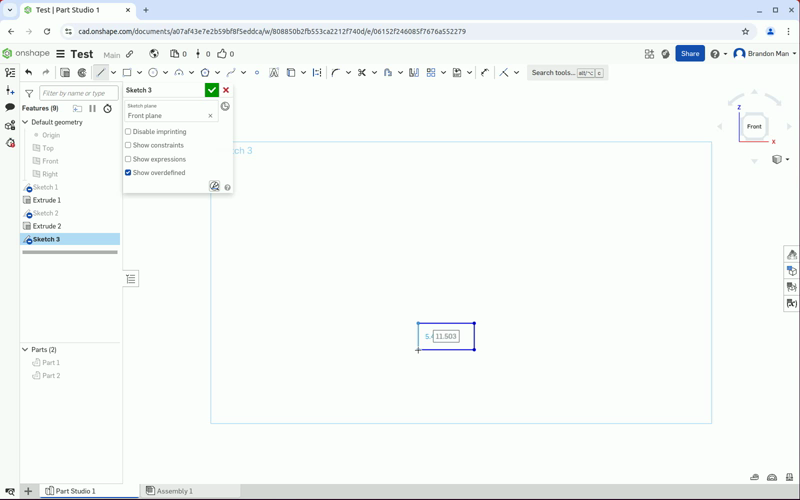
click(418, 349)
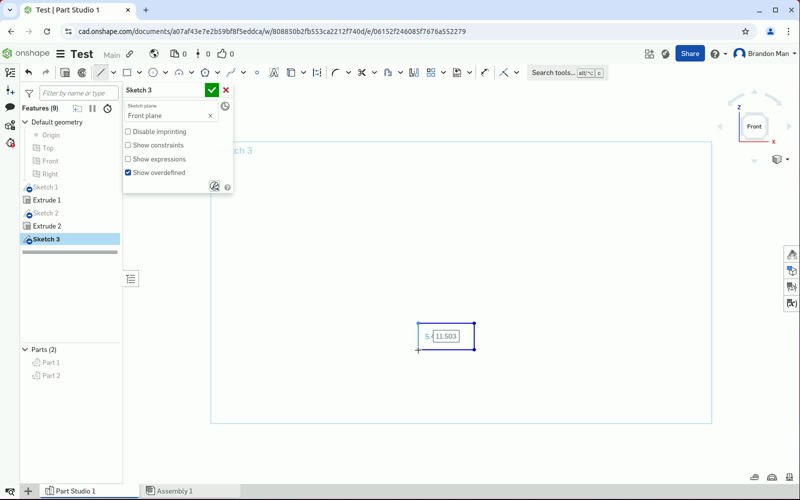
key(esc)
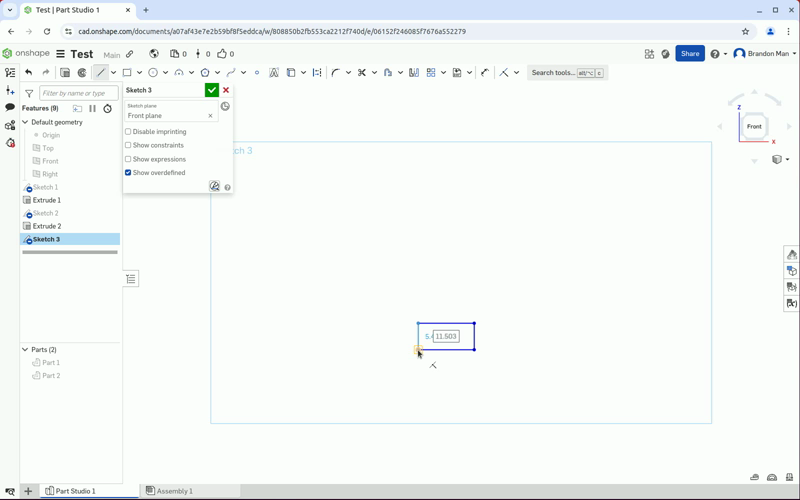
mouse_move(442, 342)
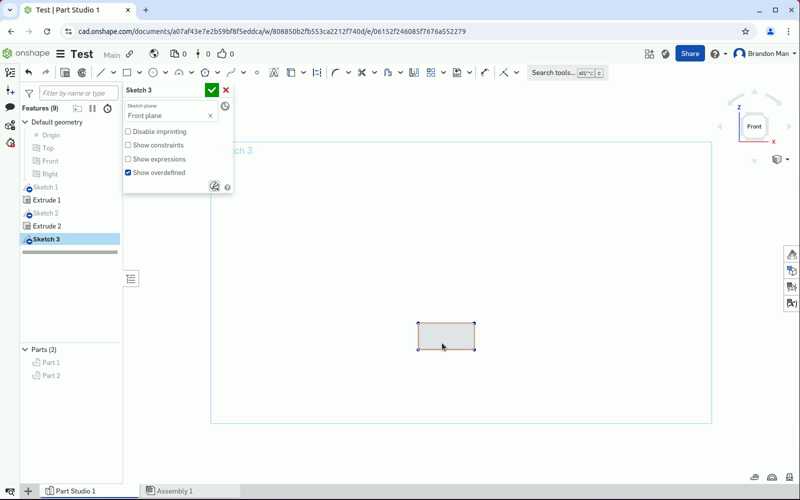
scroll(6)
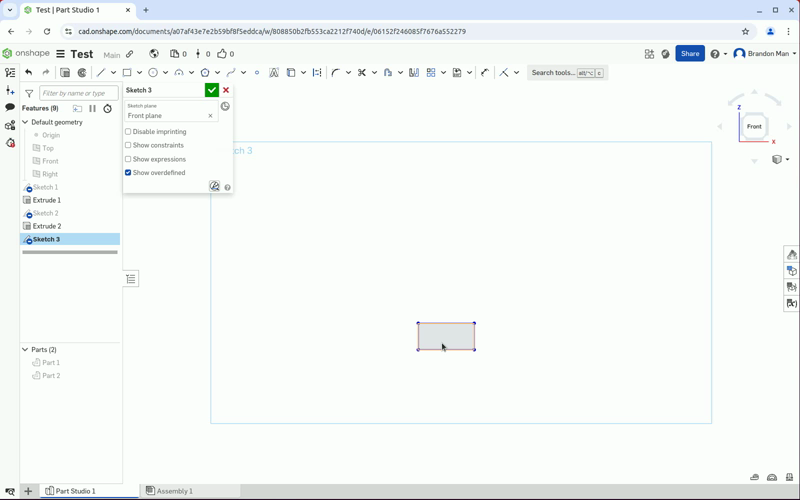
scroll(6)
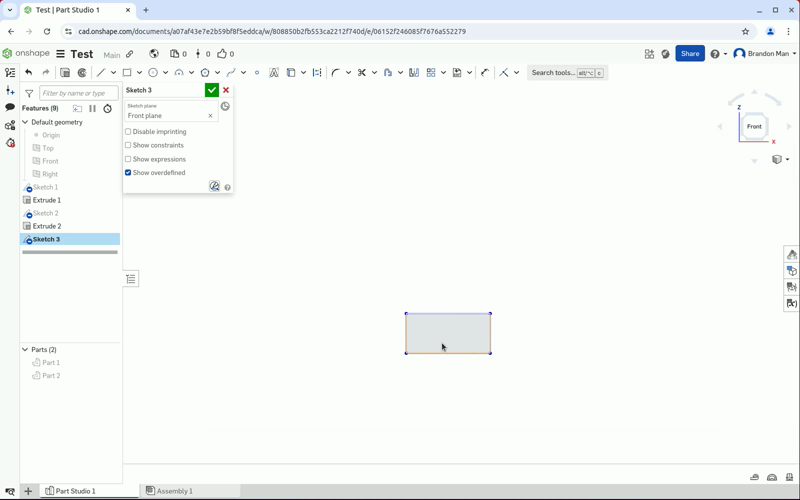
scroll(6)
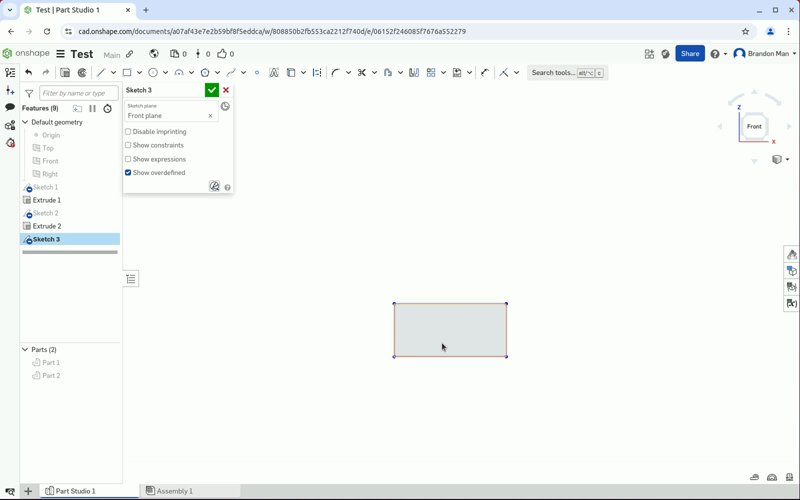
scroll(6)
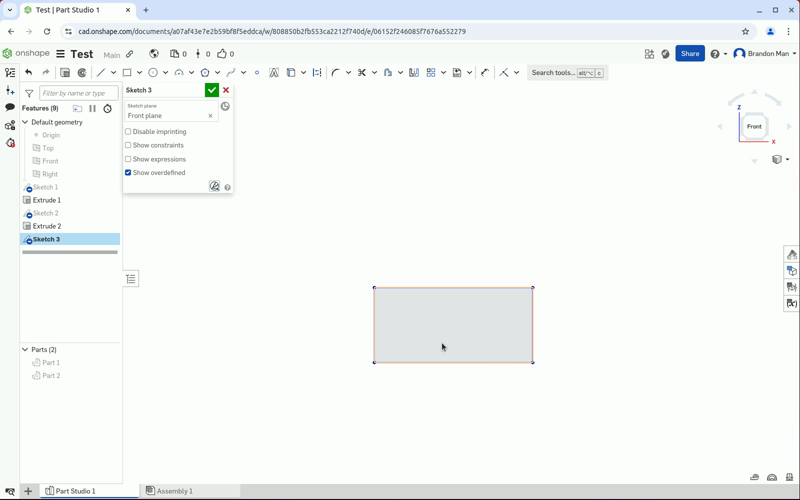
scroll(6)
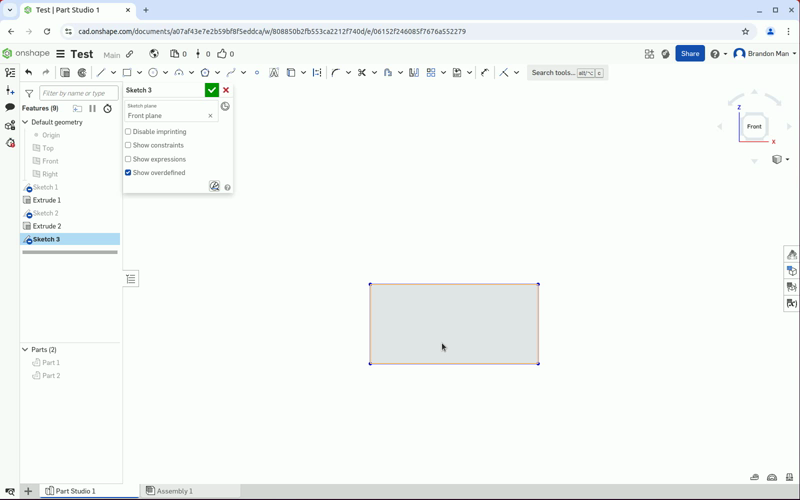
scroll(6)
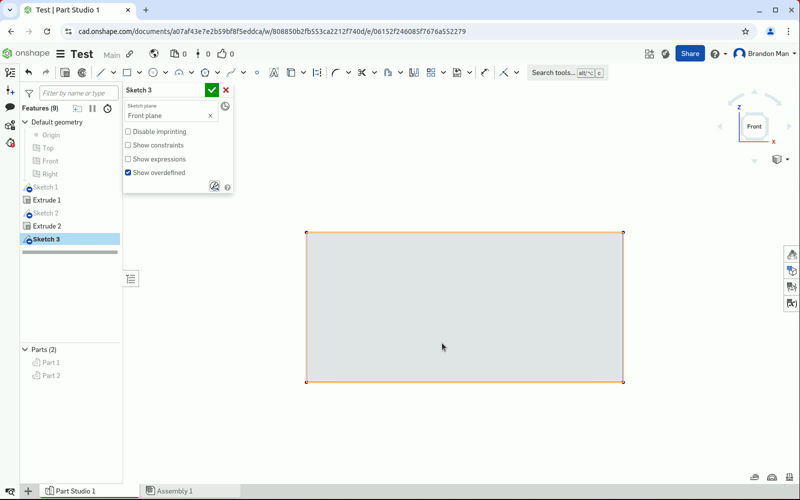
scroll(6)
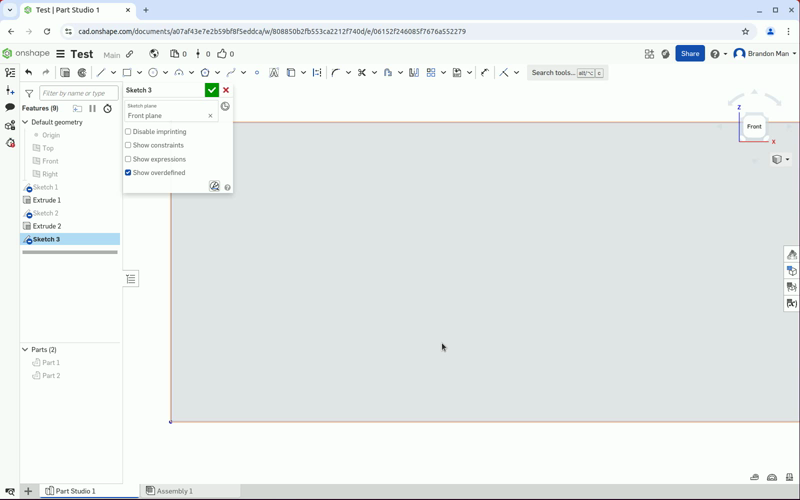
click(442, 342)
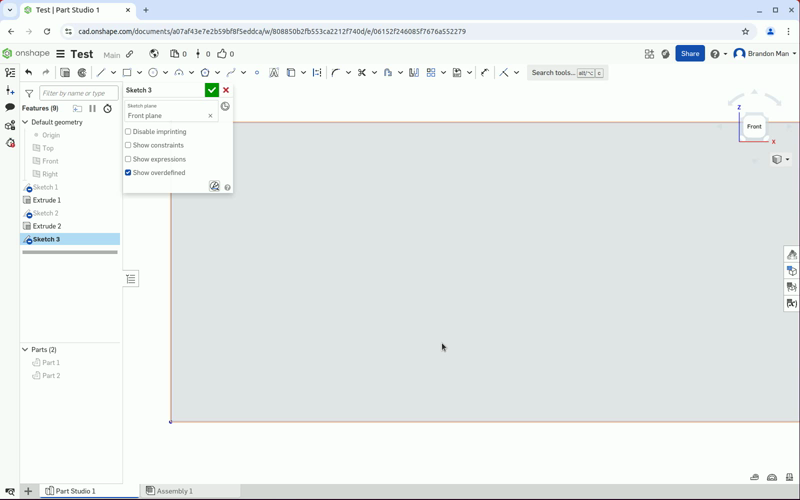
scroll(-6)
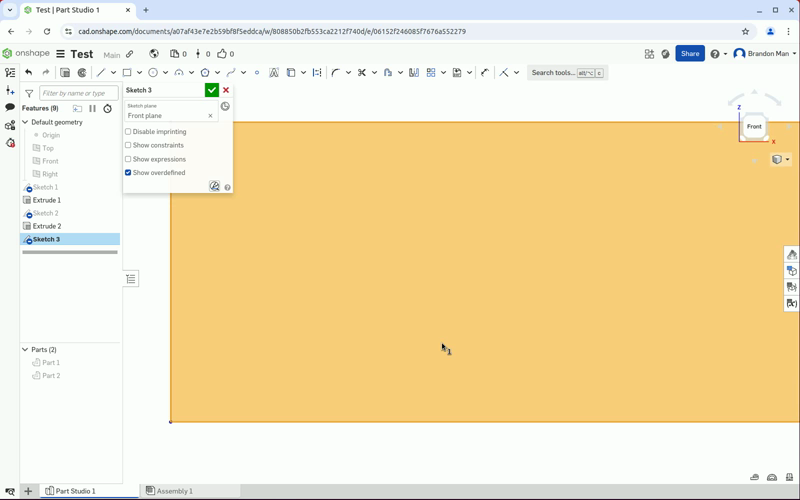
scroll(-6)
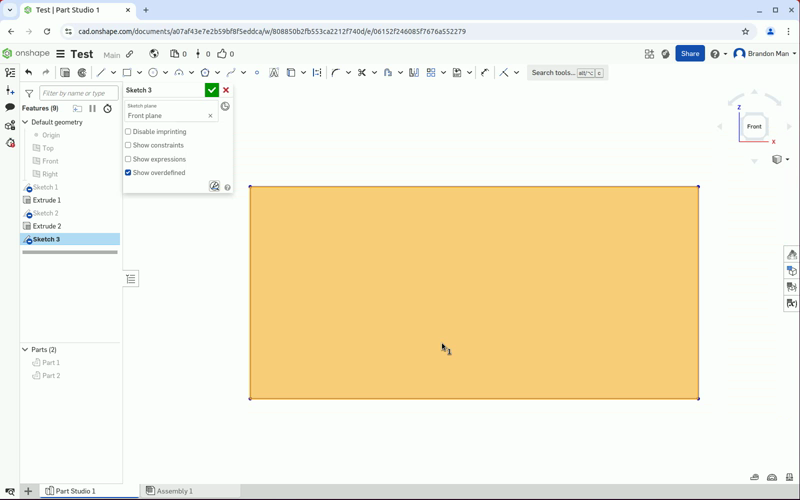
scroll(-6)
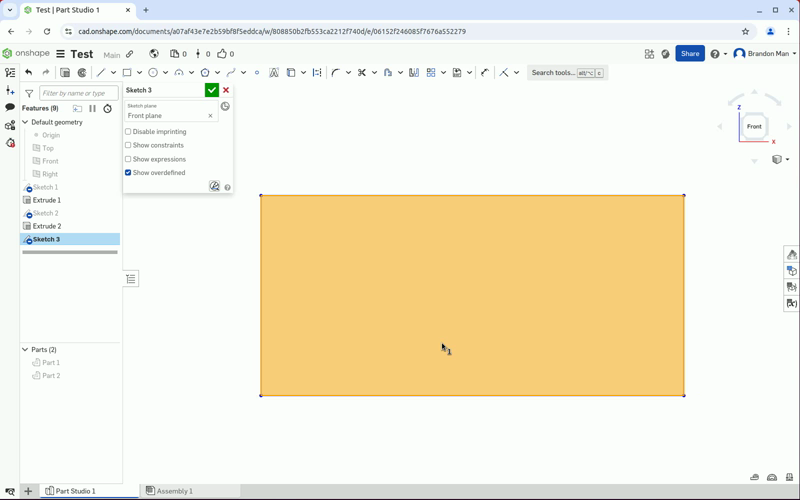
scroll(-6)
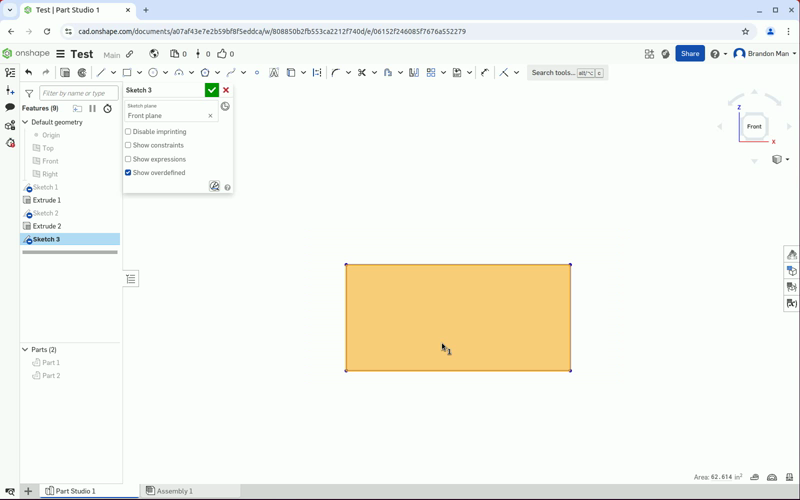
scroll(-6)
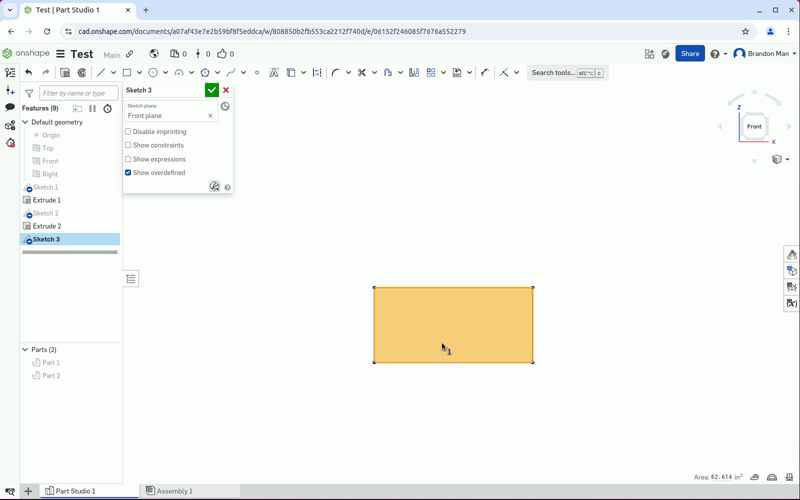
scroll(-6)
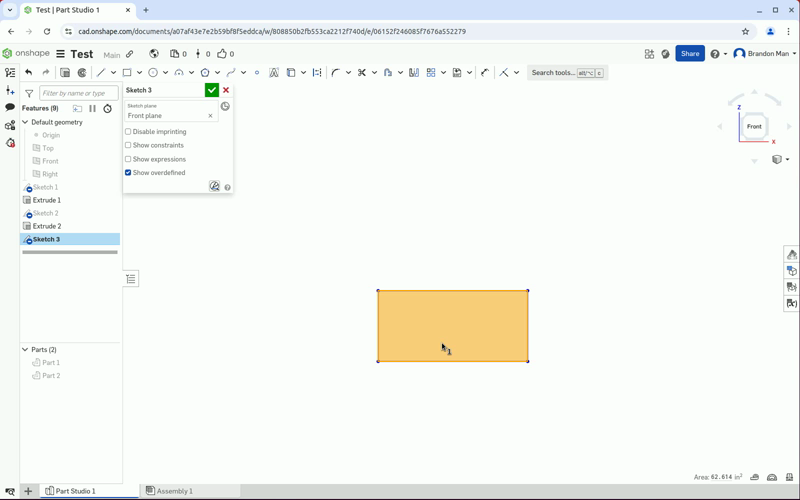
scroll(-6)
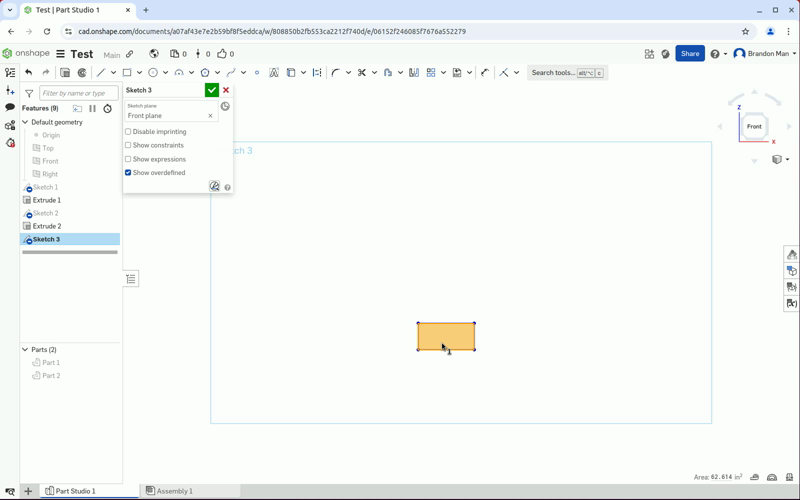
mouse_move(73, 352)
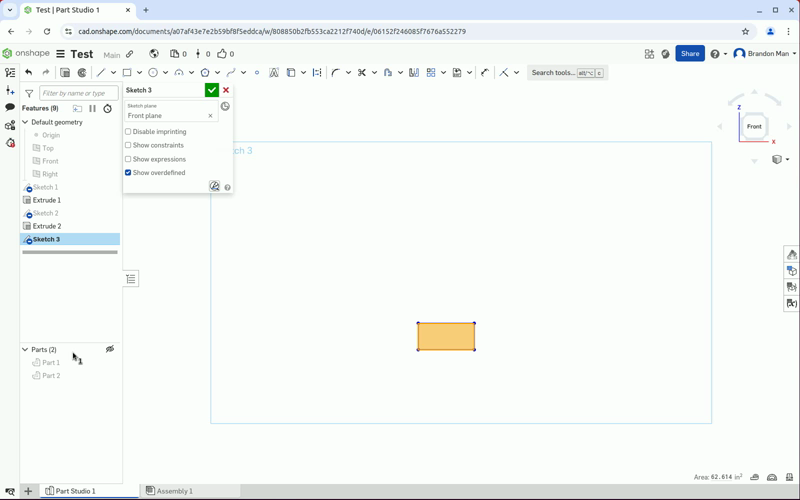
key(shift+y)
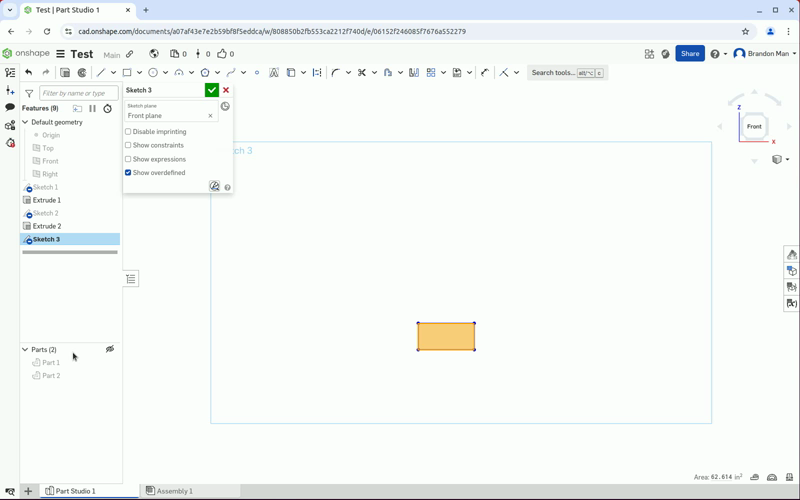
key(shift+e)
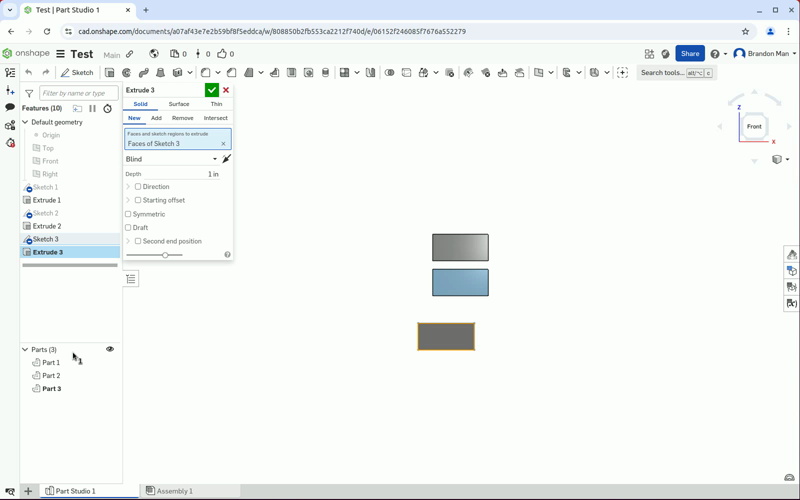
mouse_move(143, 106)
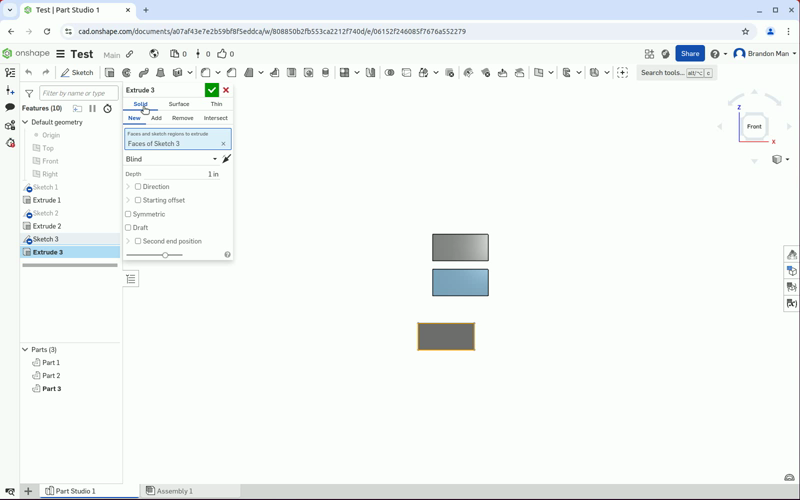
click(143, 106)
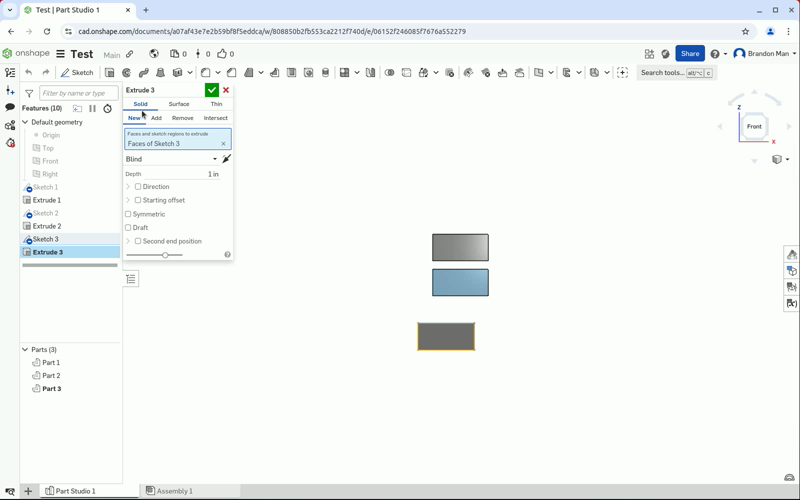
mouse_move(137, 120)
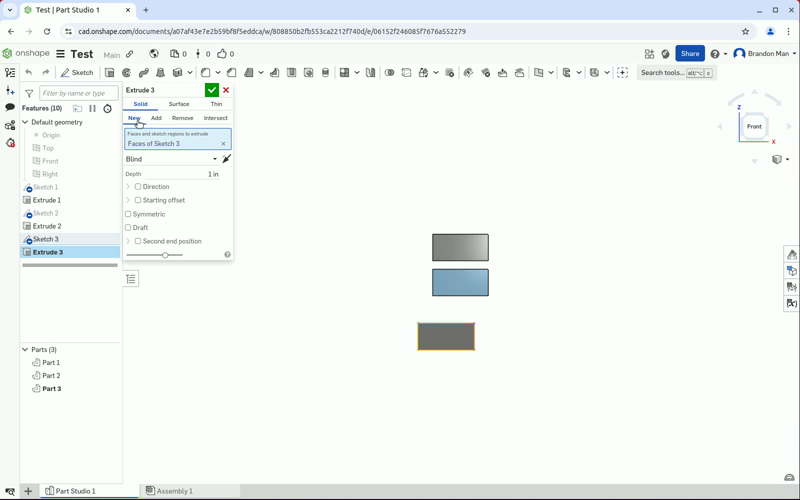
click(137, 120)
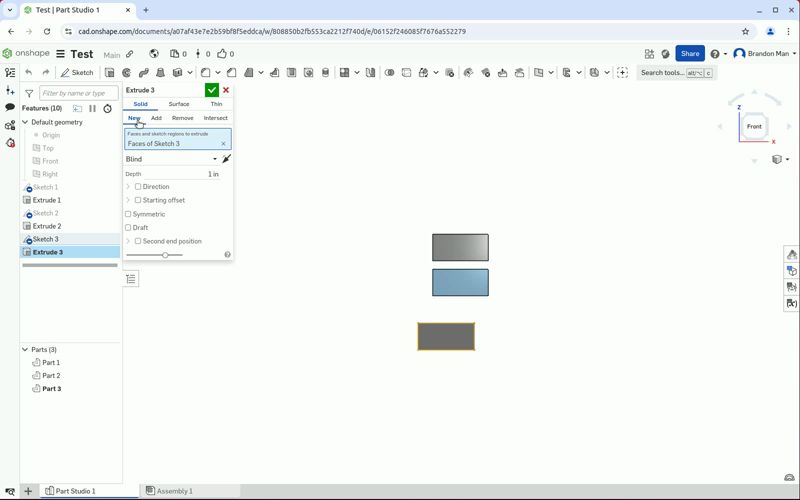
key(tab, 4)
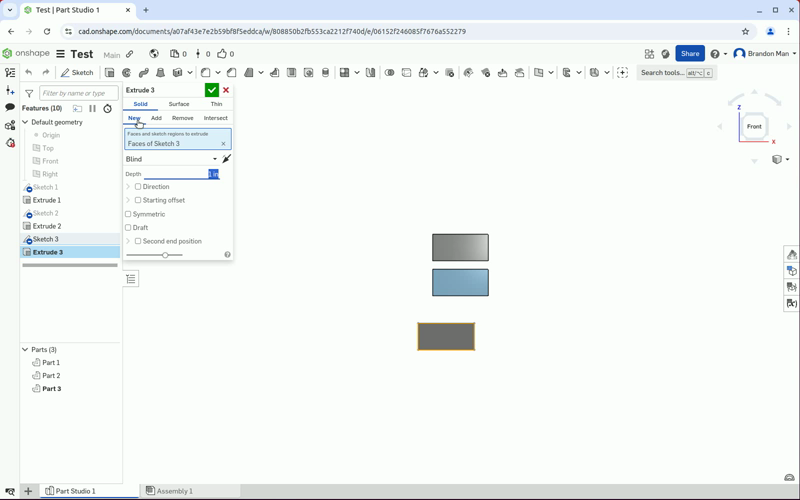
text(3.611)
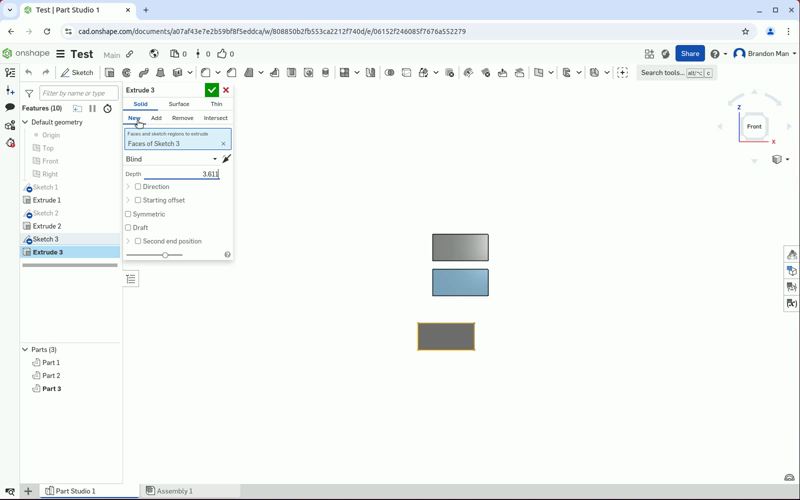
key(enter)
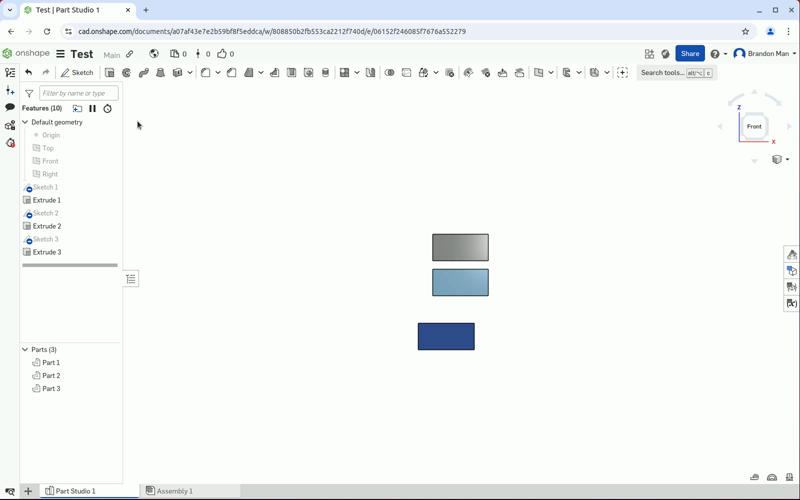
key(shift+h)
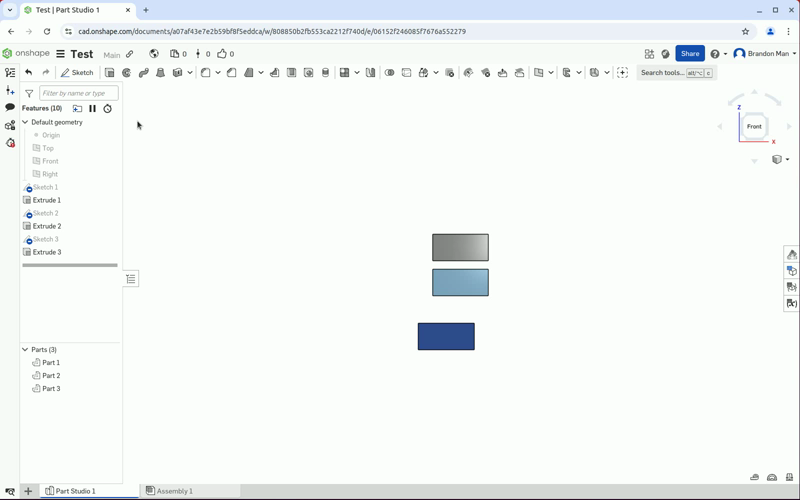
key(shift+h)
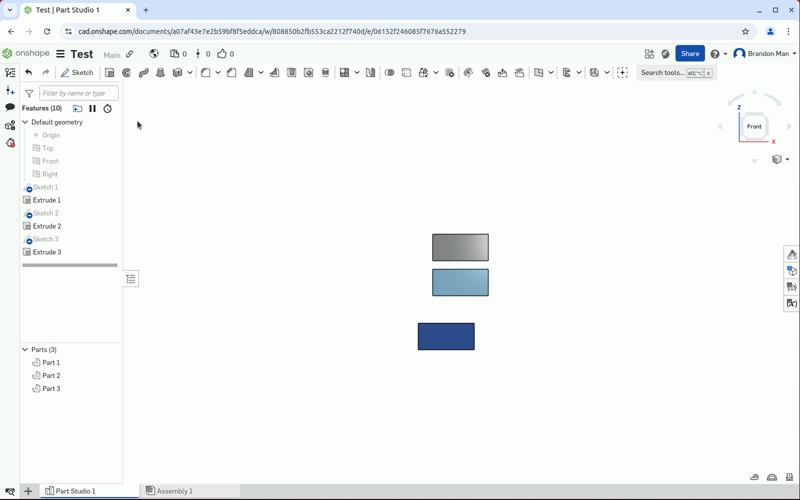
mouse_move(73, 189)
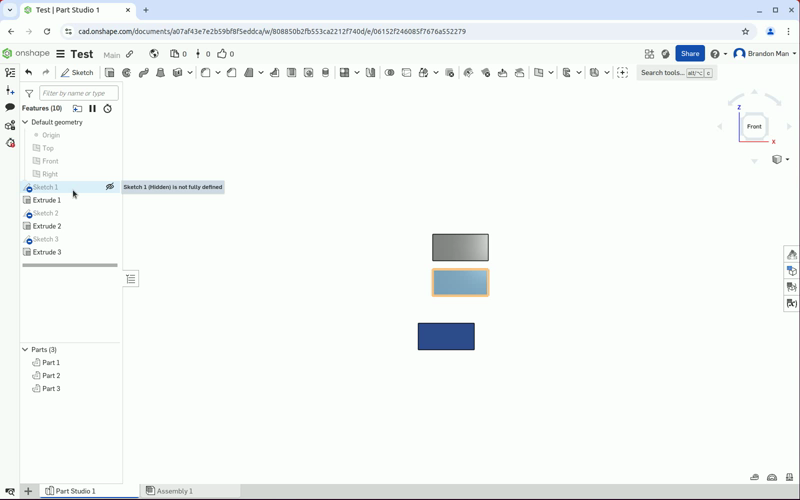
click(73, 189)
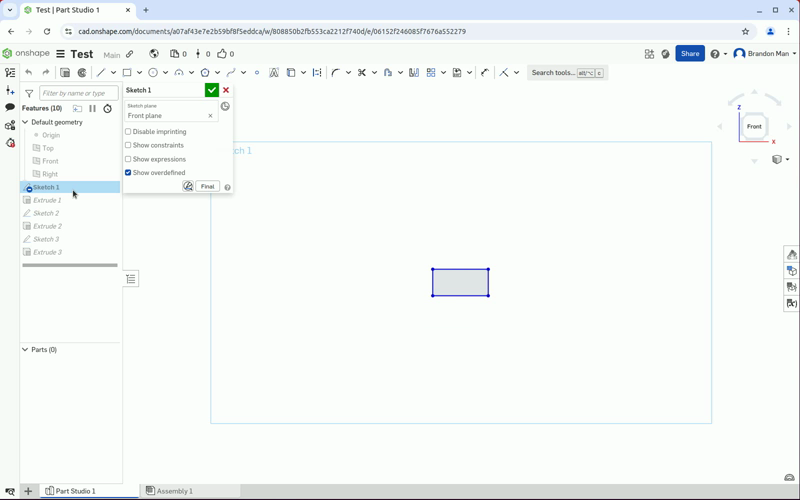
mouse_move(229, 92)
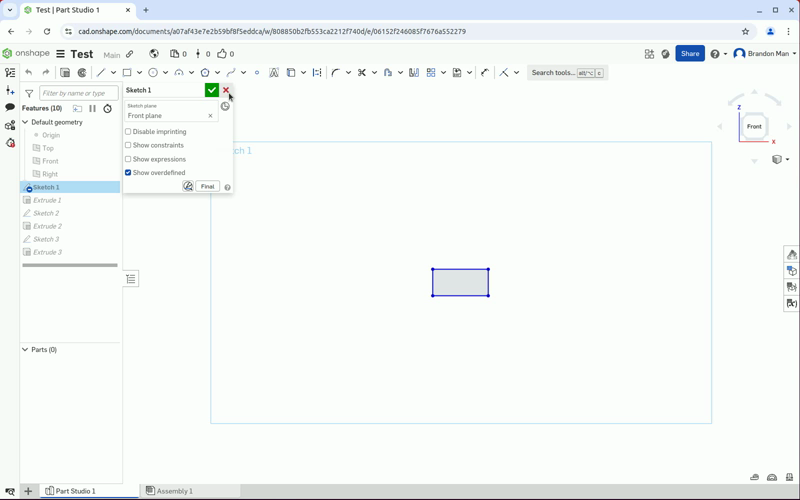
click(229, 92)
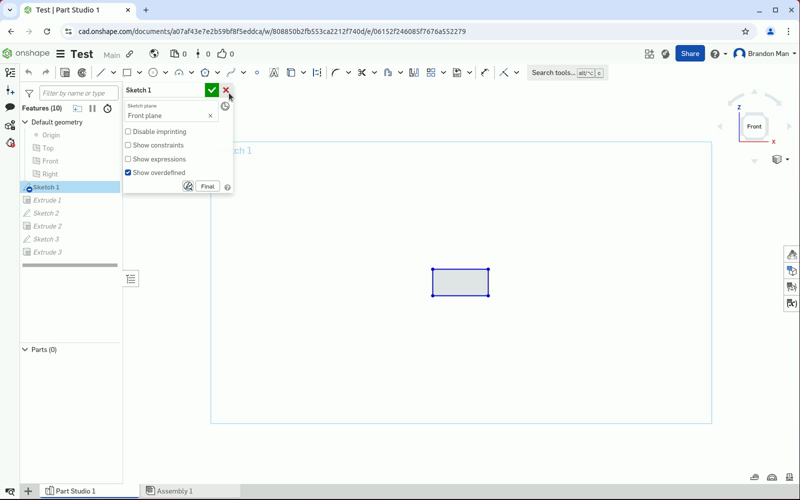
key(shift+s)
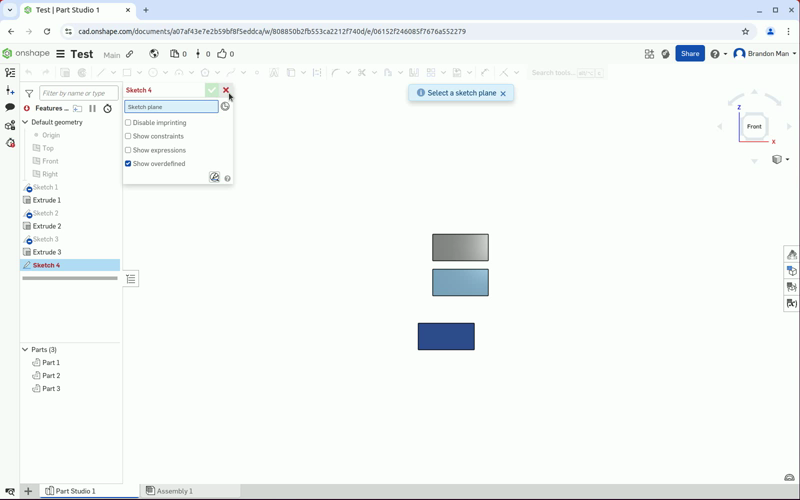
mouse_move(73, 163)
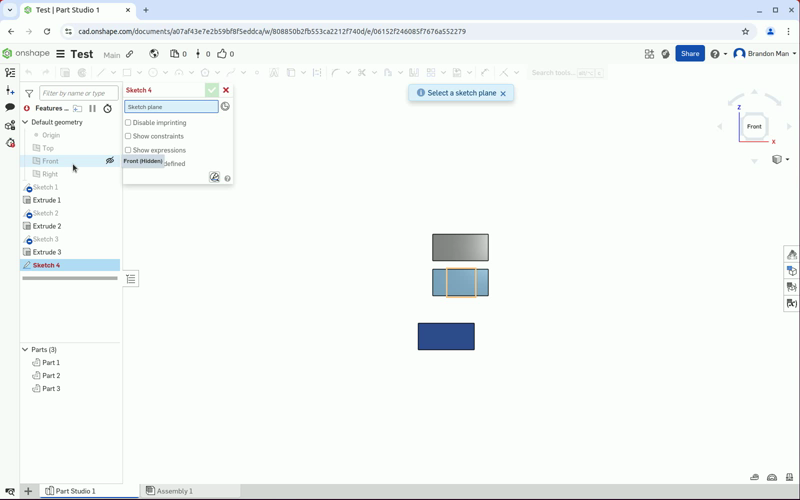
click(73, 163)
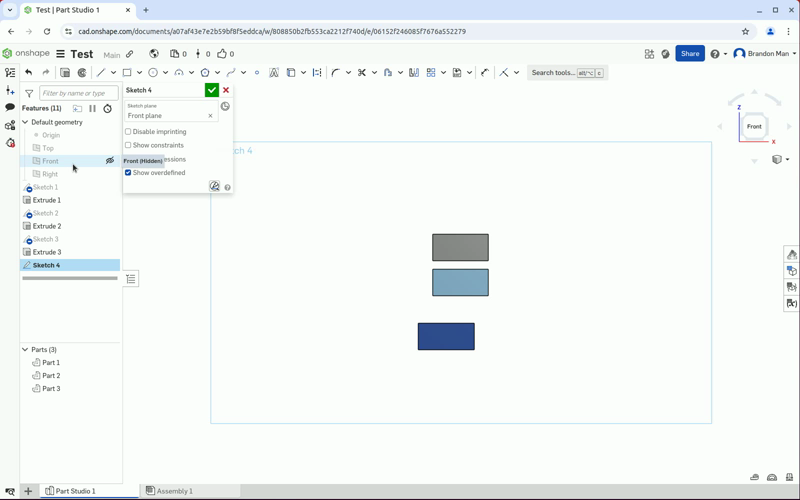
mouse_move(73, 352)
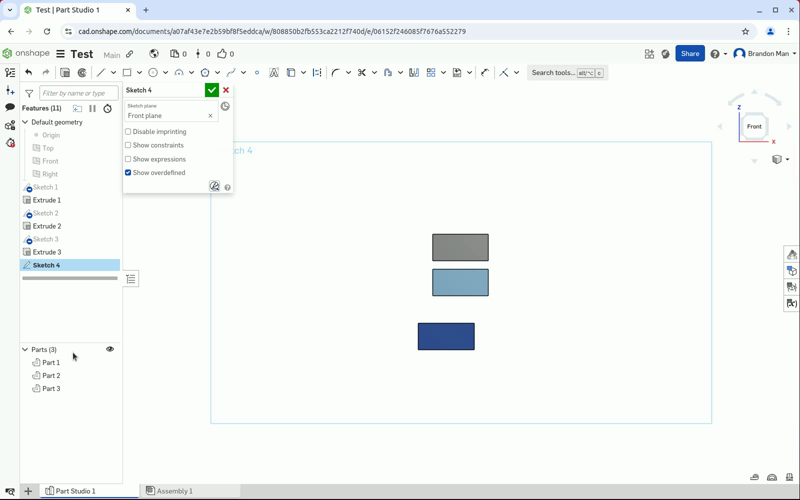
key(y)
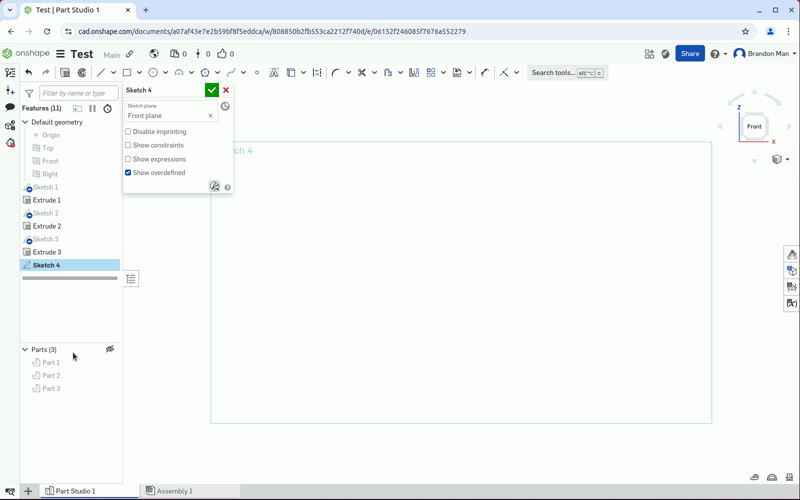
key(l)
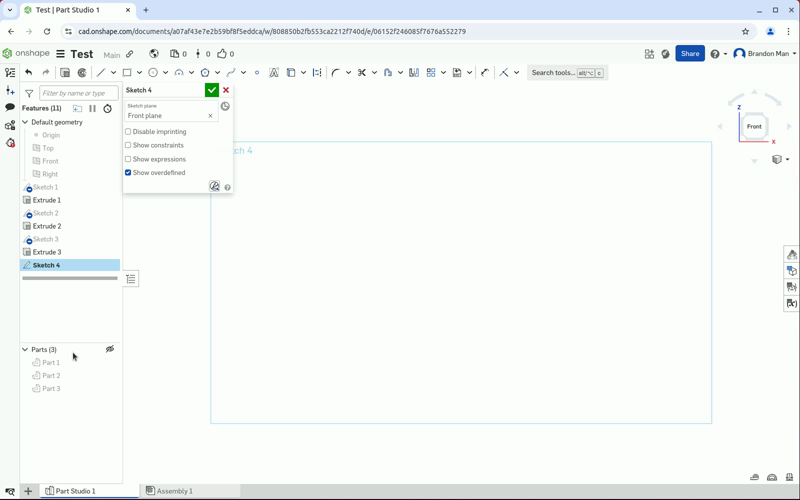
key_down(shift)
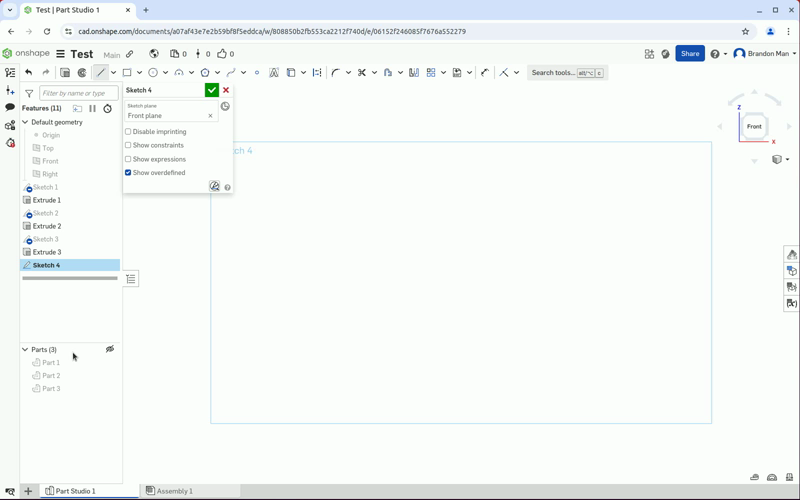
mouse_move(348, 326)
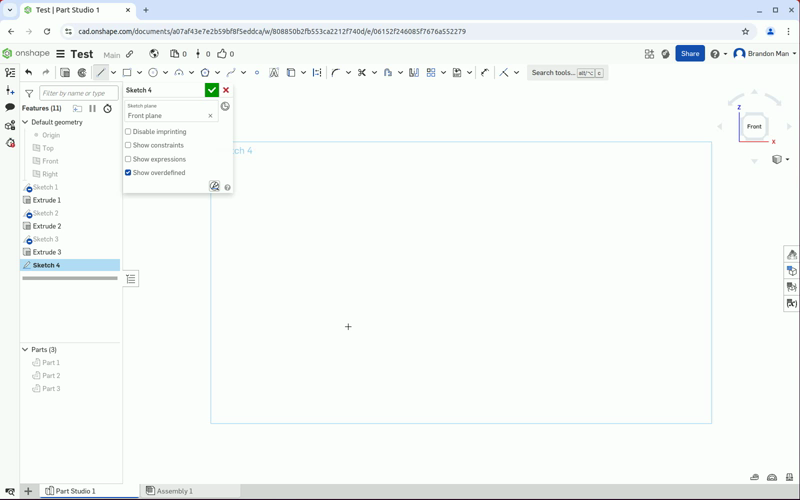
click(348, 326)
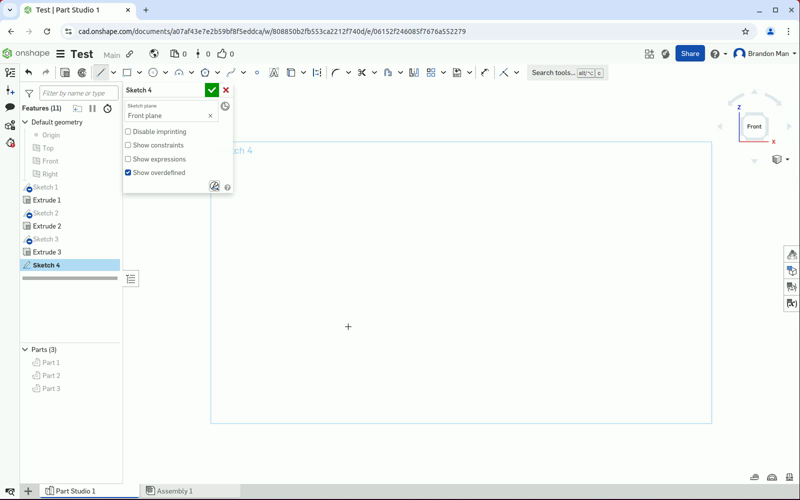
key_up(shift)
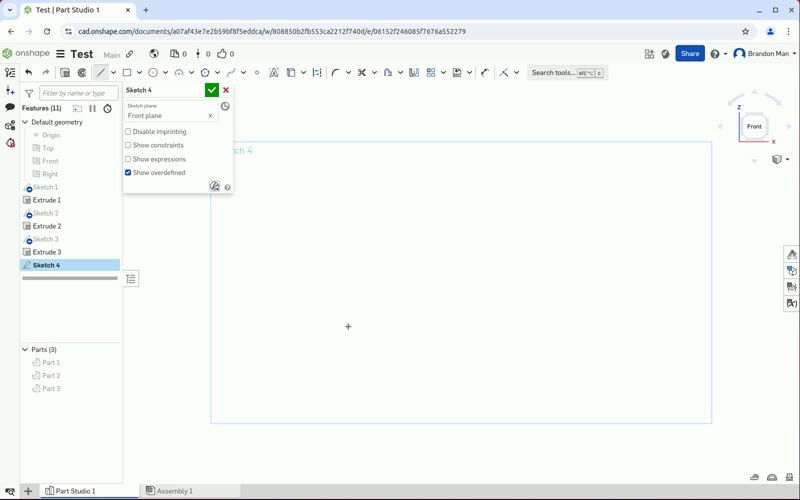
key_down(shift)
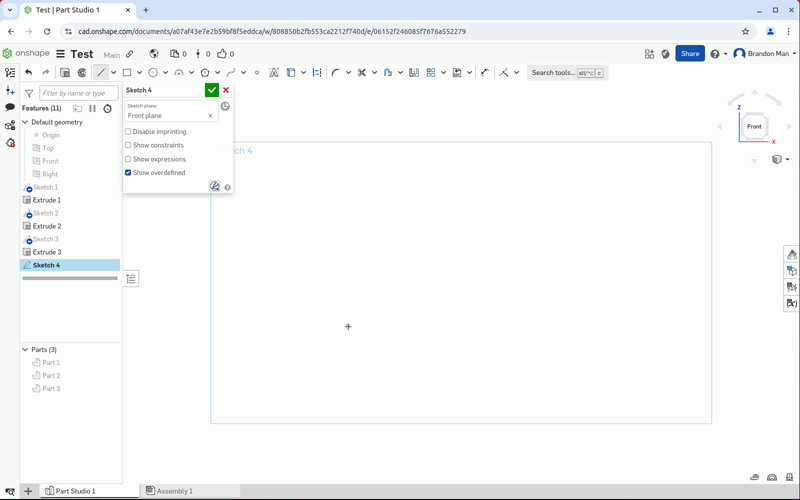
mouse_move(378, 326)
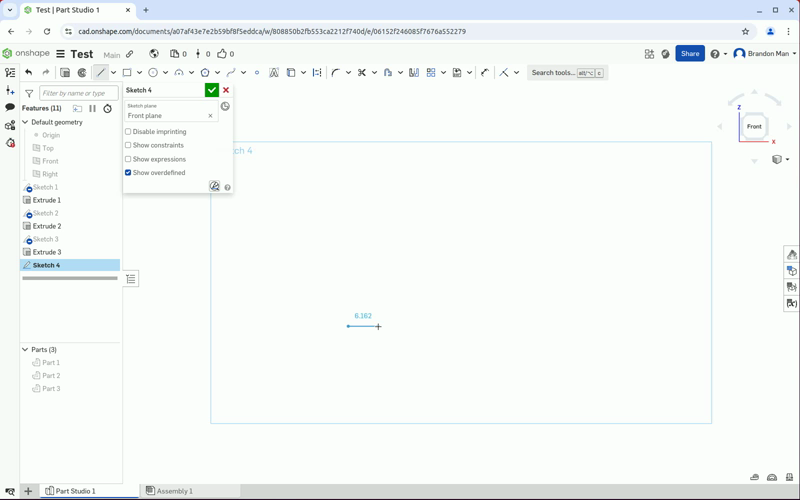
mouse_move(404, 326)
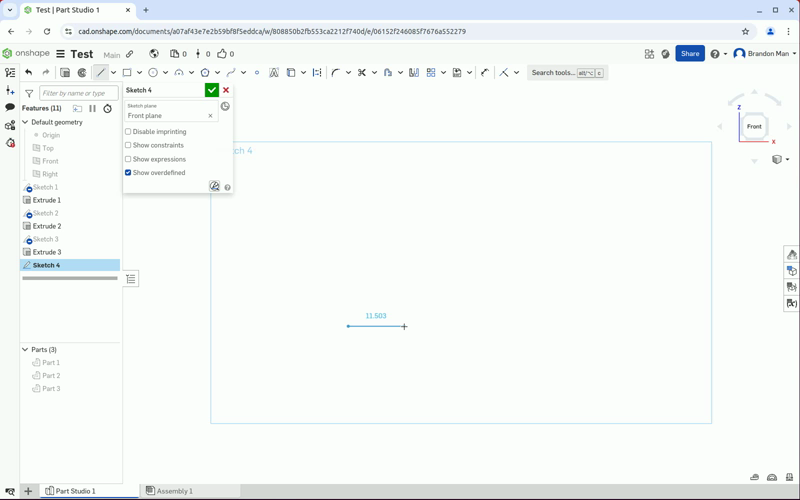
click(404, 326)
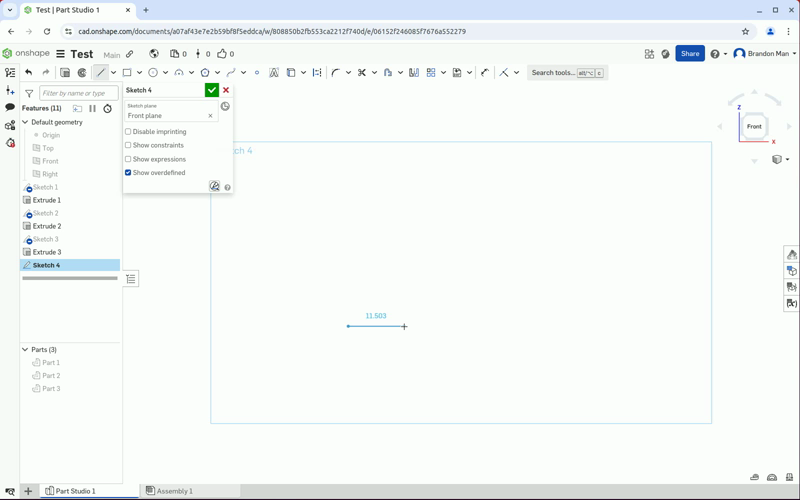
key_up(shift)
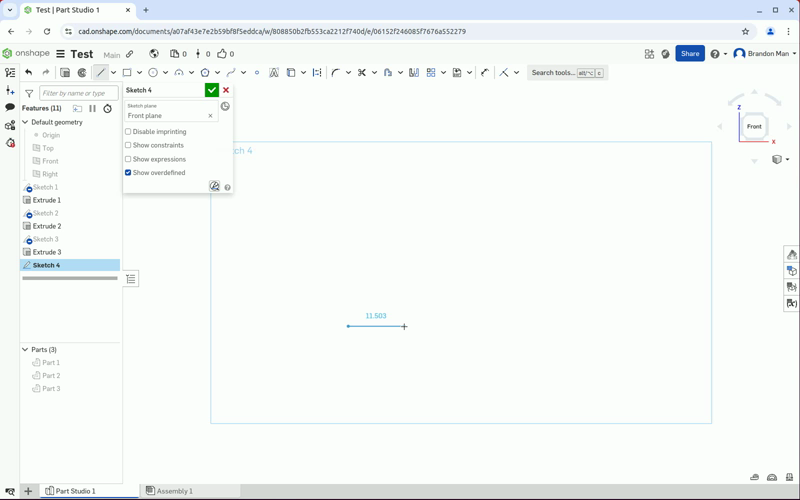
key_down(shift)
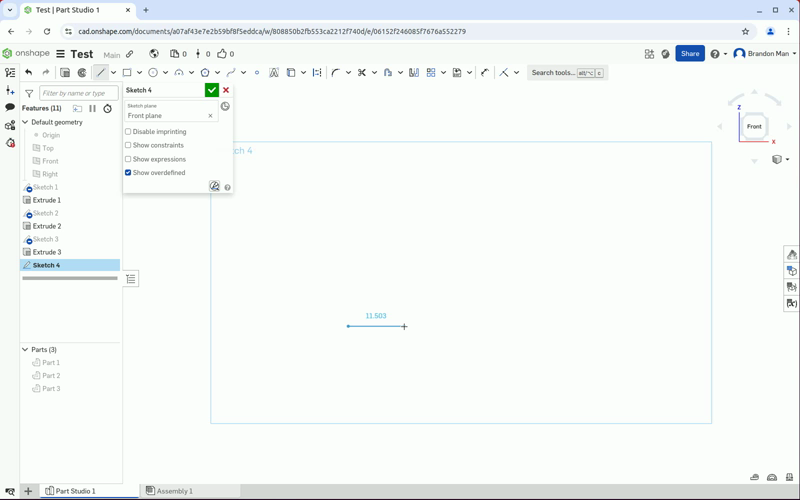
mouse_move(434, 326)
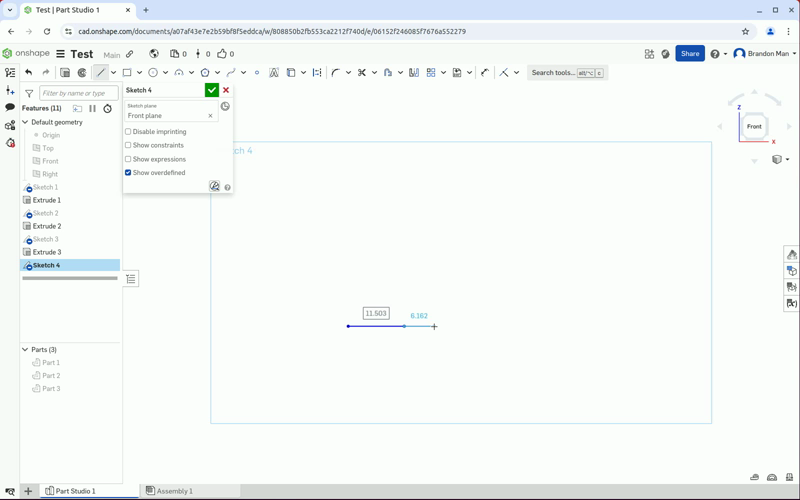
mouse_move(404, 300)
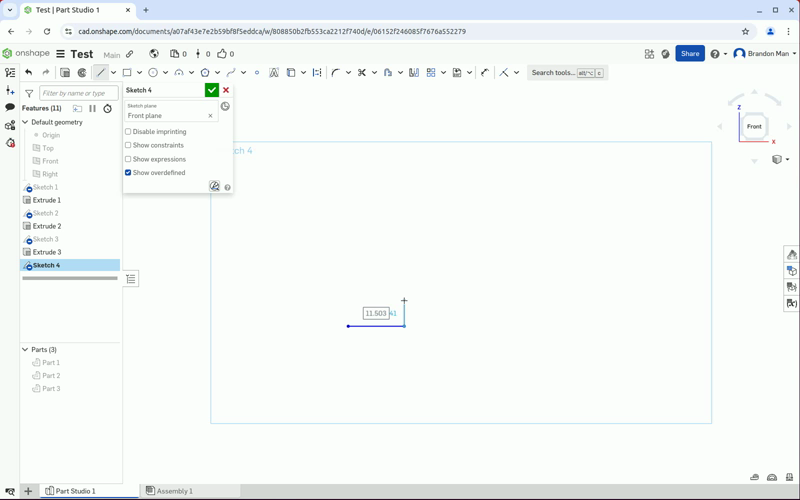
click(404, 300)
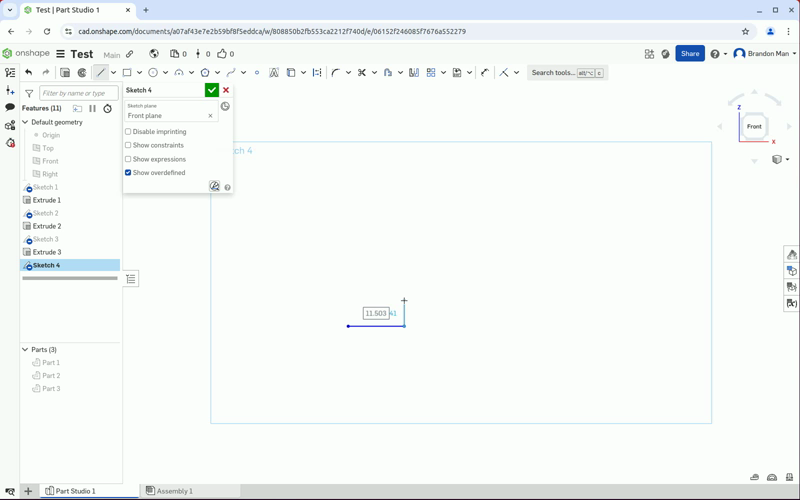
key_up(shift)
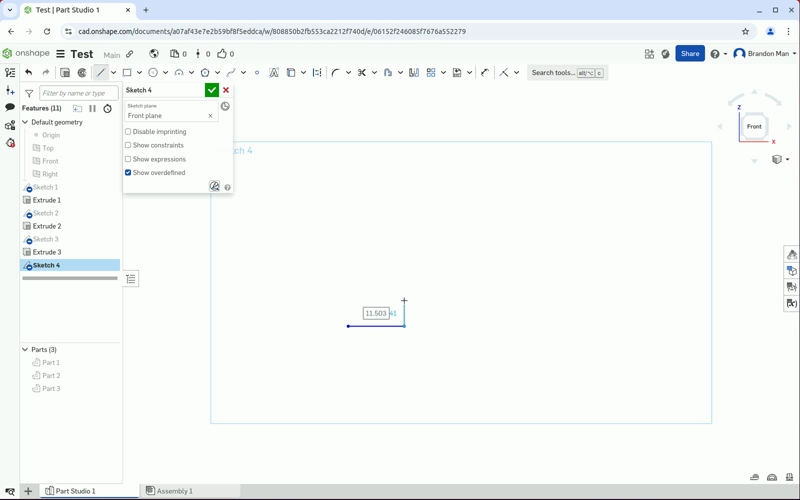
key_down(shift)
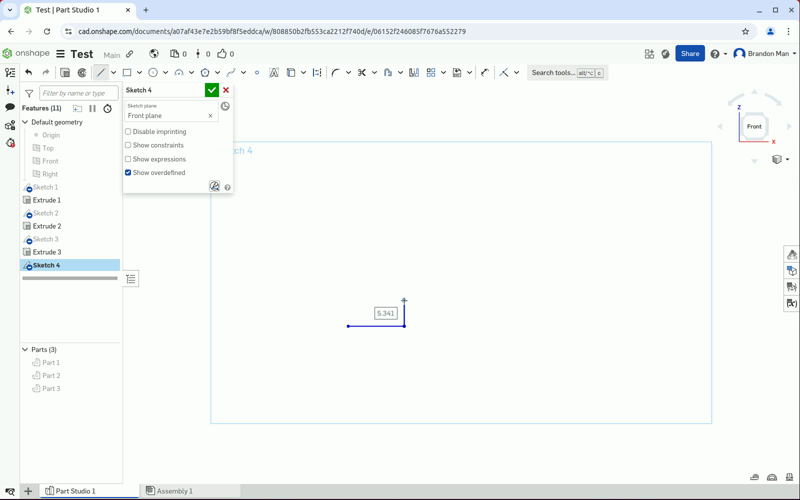
mouse_move(434, 300)
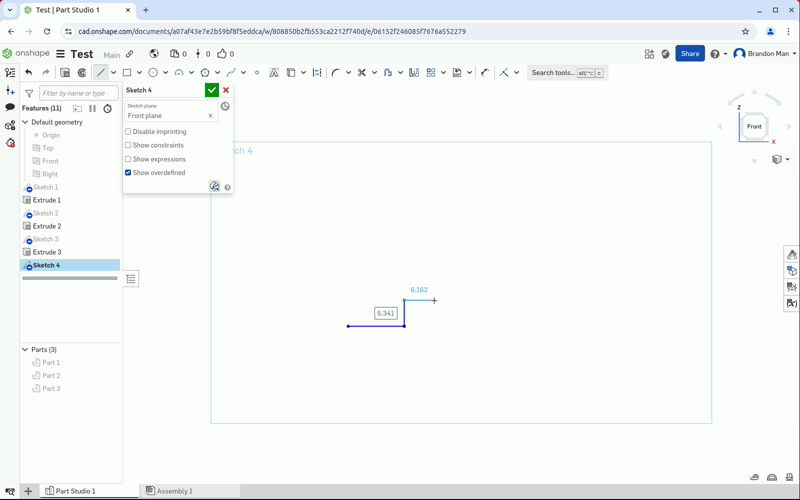
mouse_move(348, 300)
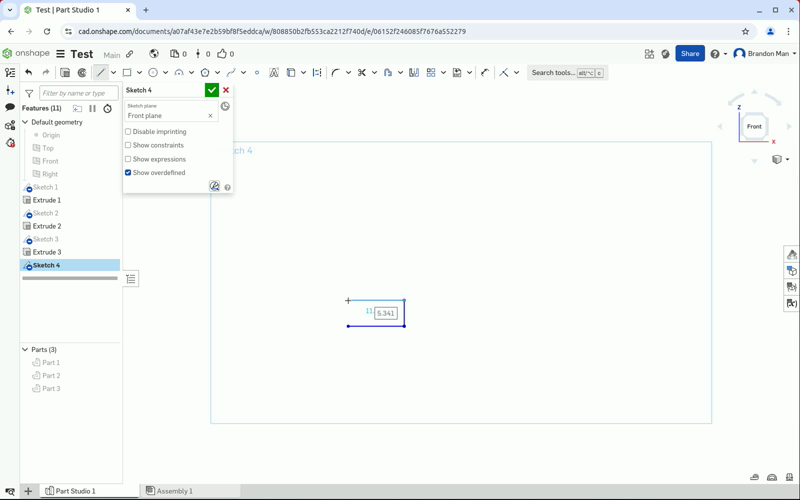
click(348, 300)
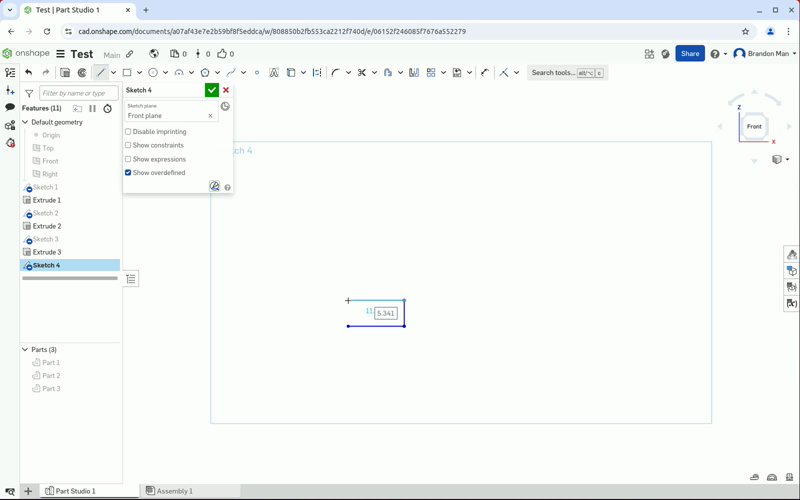
key_up(shift)
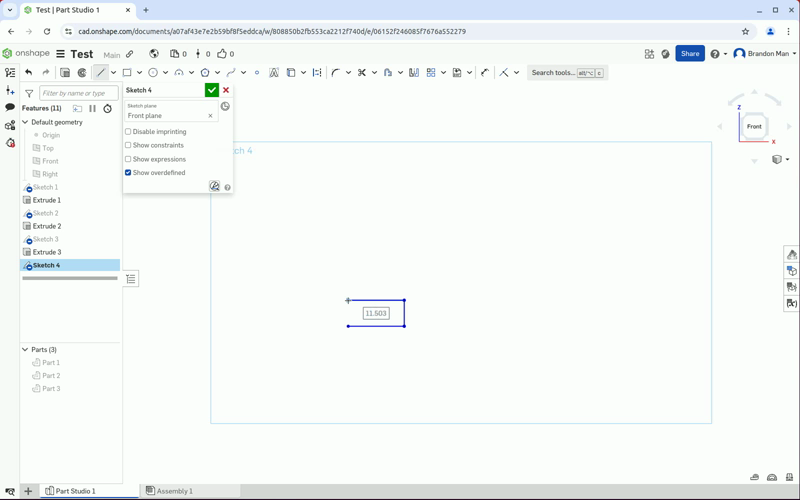
mouse_move(378, 300)
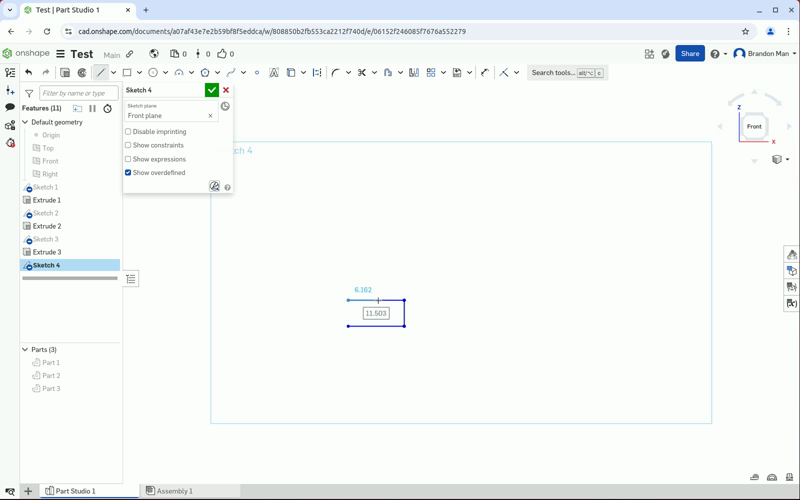
key_down(shift)
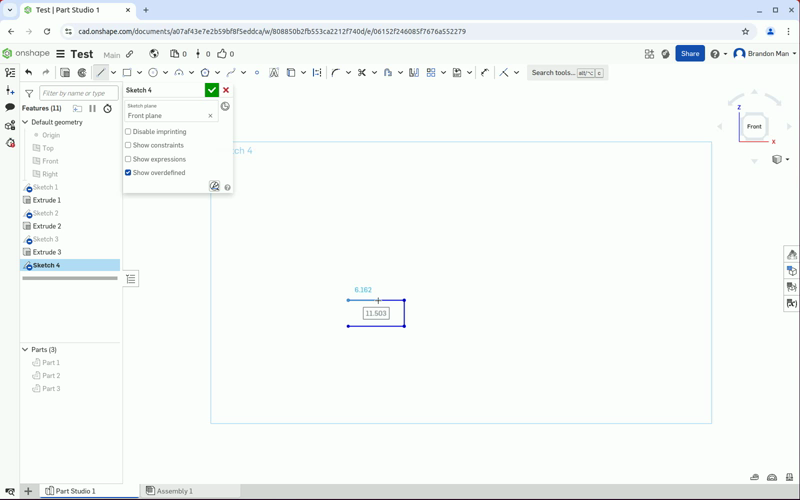
mouse_move(348, 326)
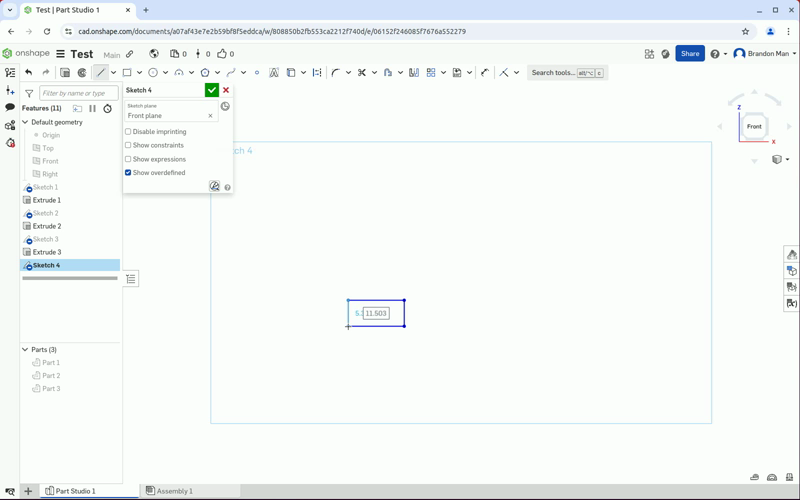
key_up(shift)
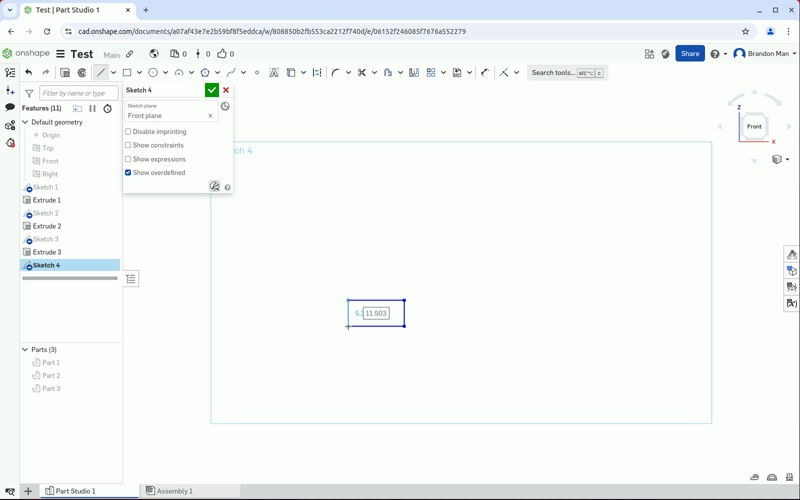
click(348, 326)
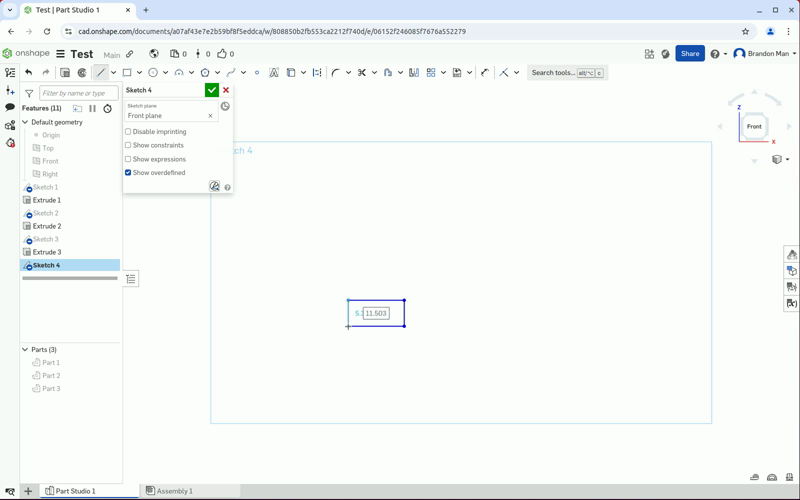
key(esc)
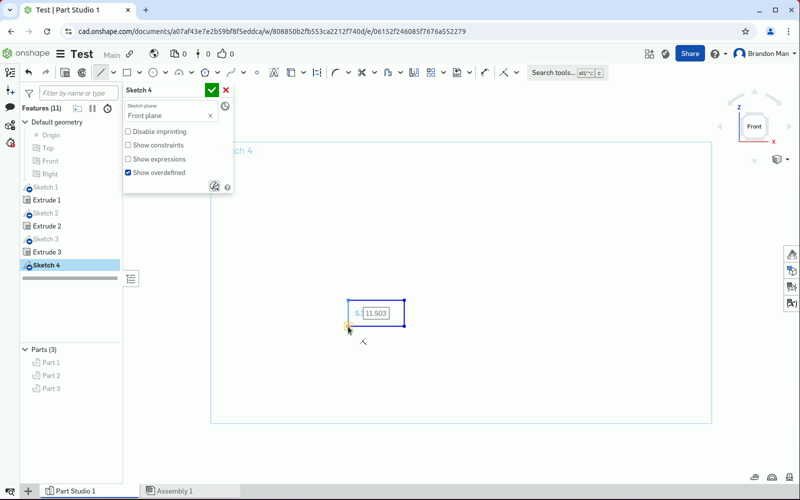
mouse_move(355, 317)
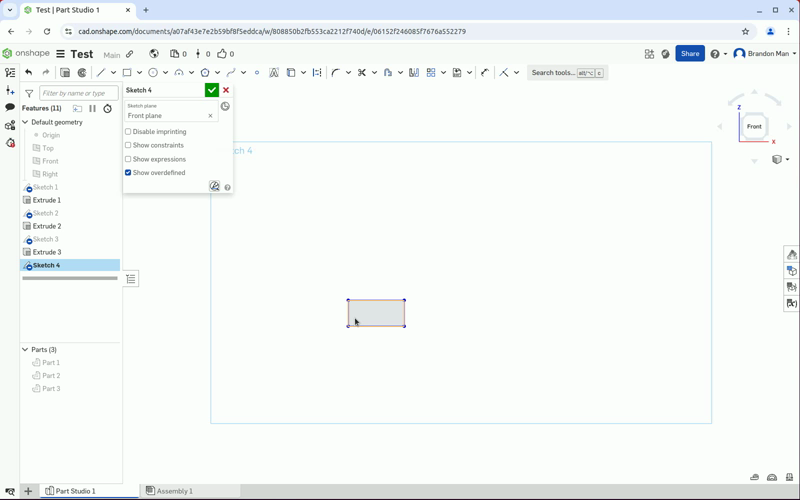
scroll(6)
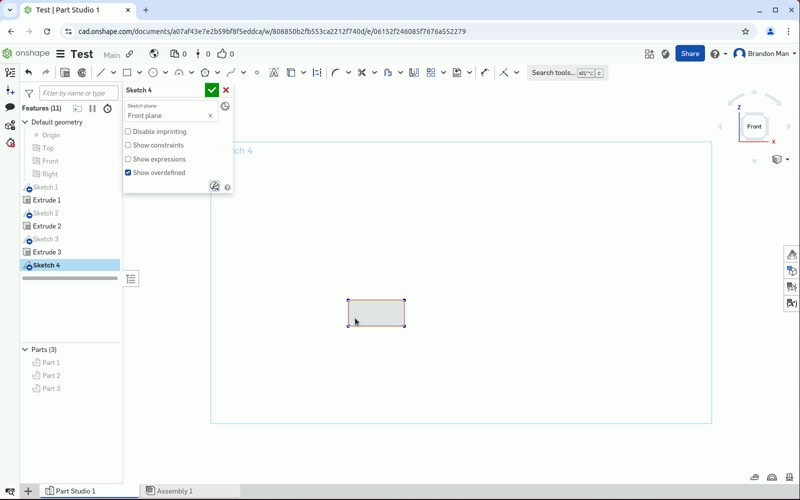
scroll(6)
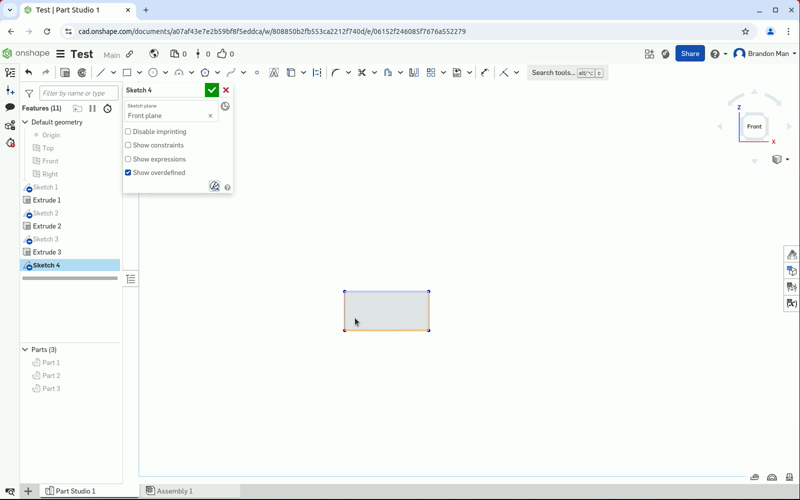
scroll(6)
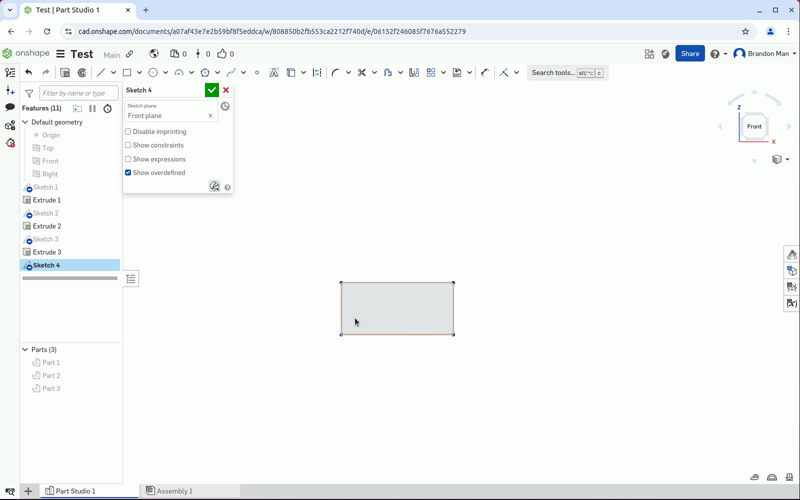
scroll(6)
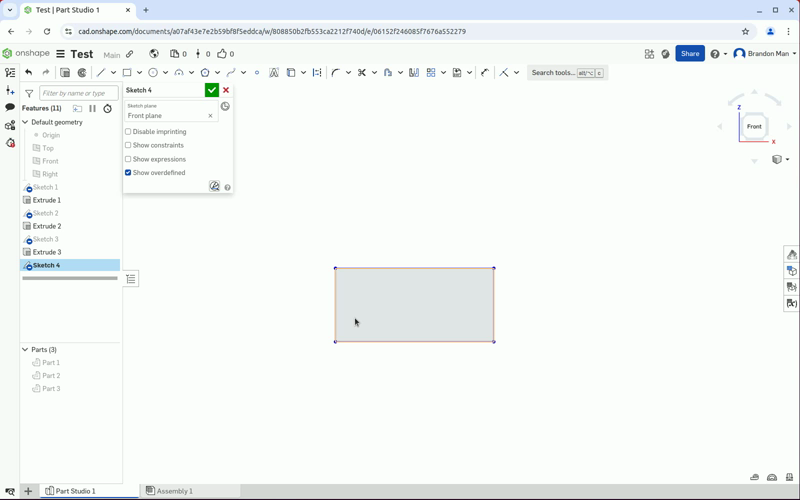
scroll(6)
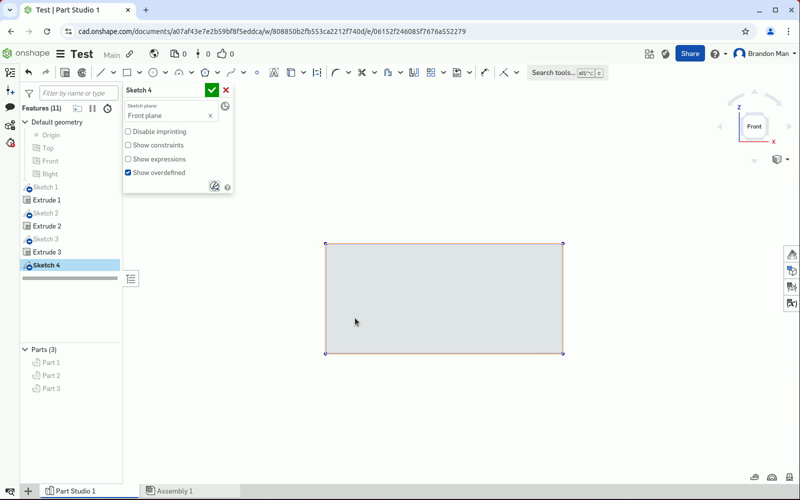
scroll(6)
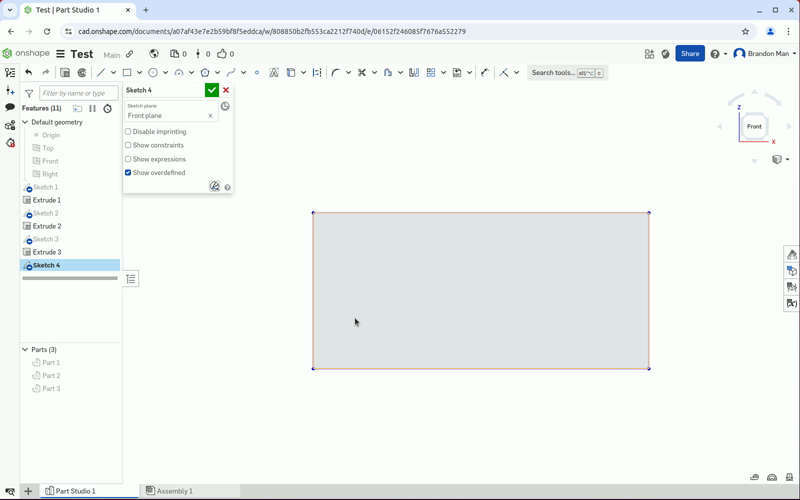
scroll(6)
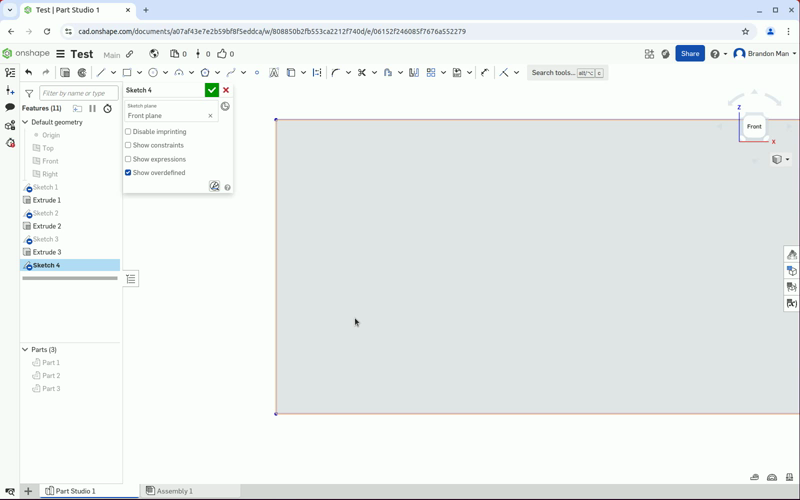
click(355, 317)
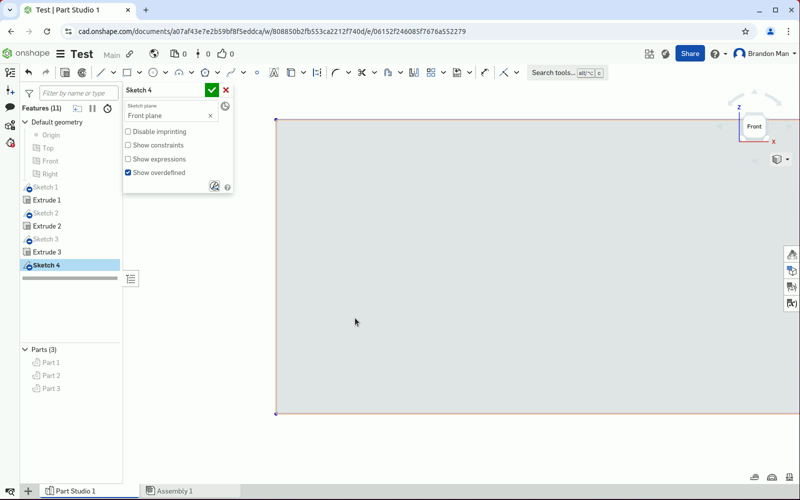
scroll(-6)
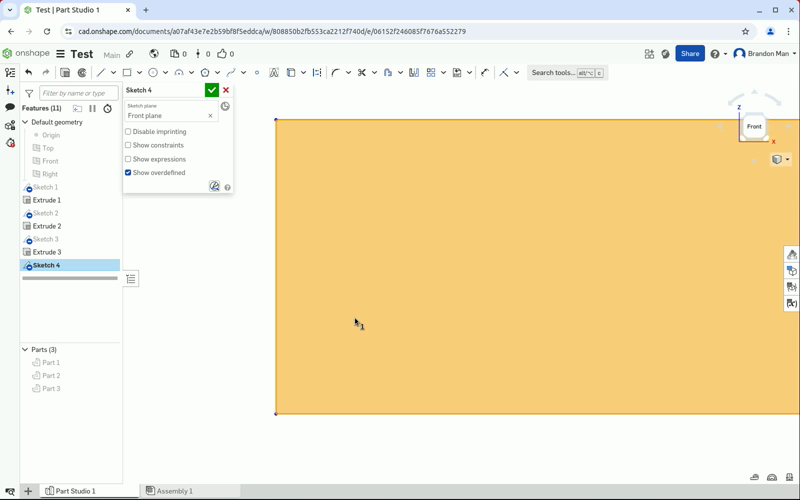
scroll(-6)
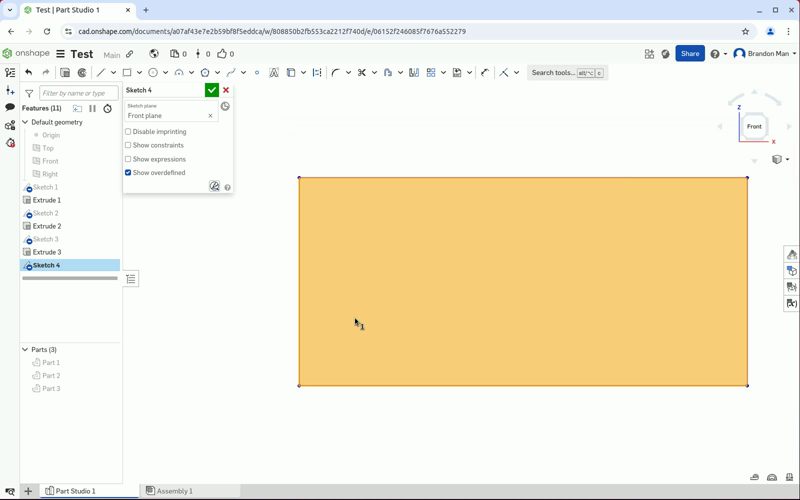
scroll(-6)
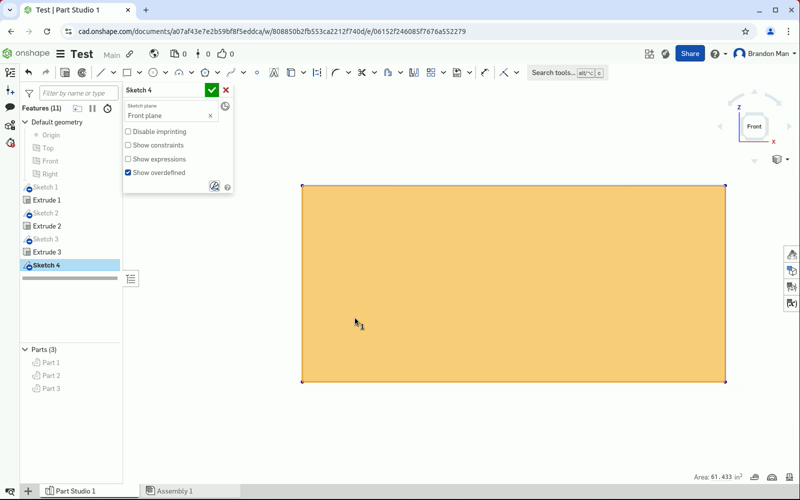
scroll(-6)
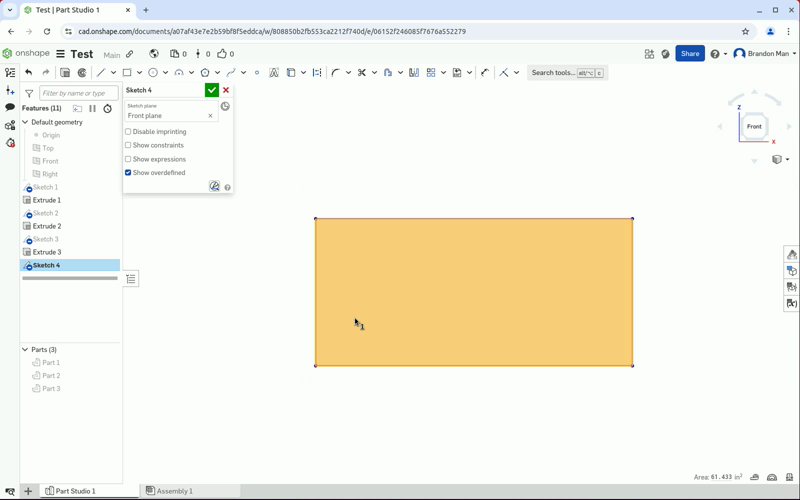
scroll(-6)
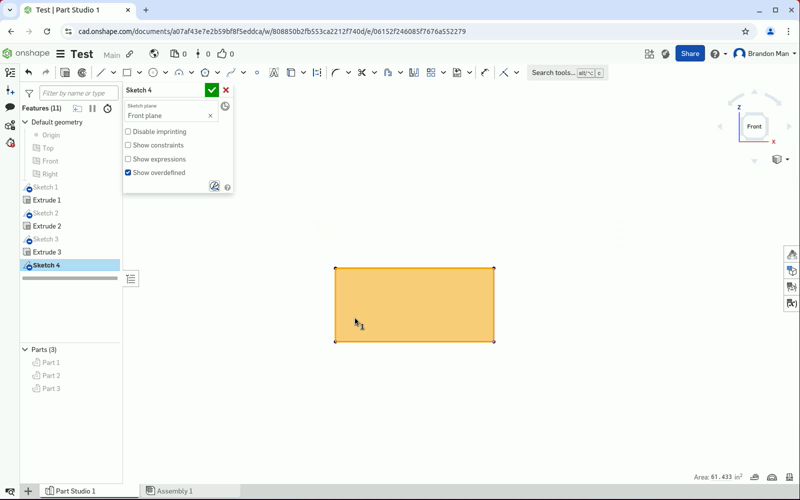
scroll(-6)
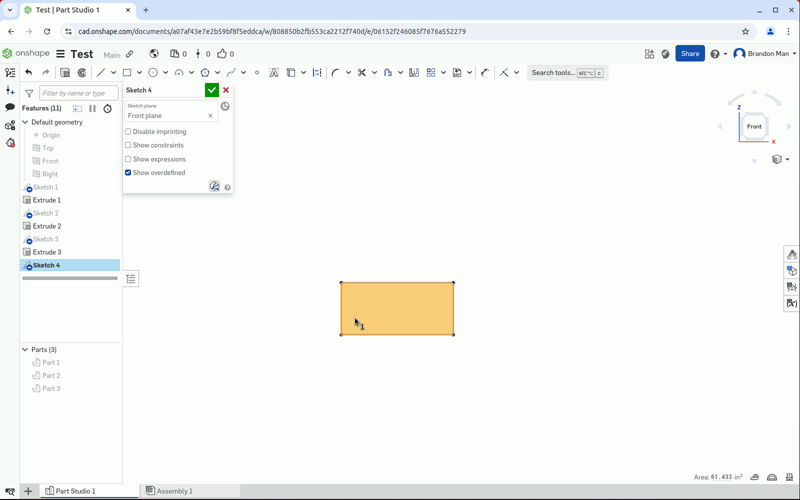
scroll(-6)
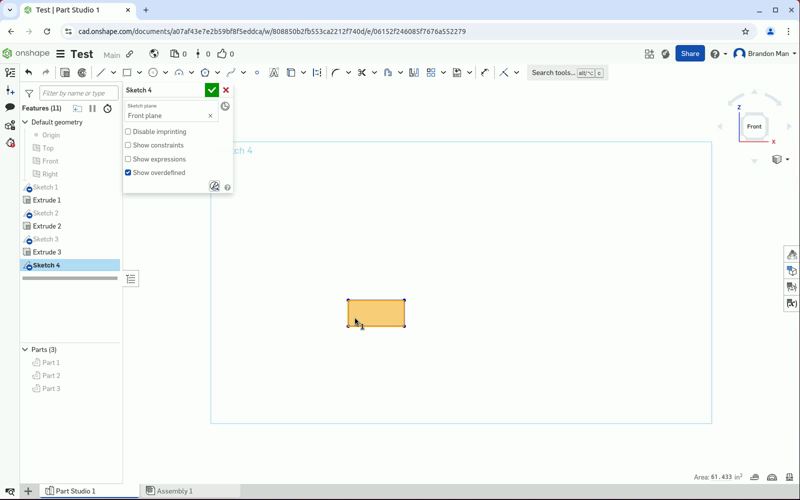
mouse_move(73, 352)
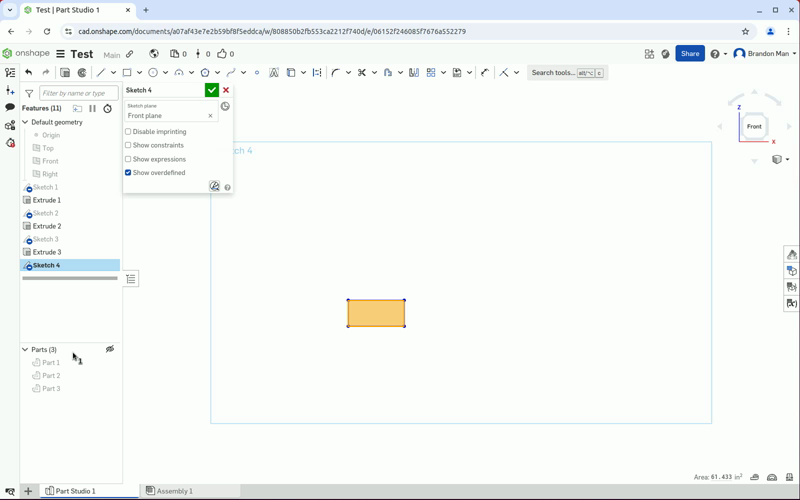
key(shift+y)
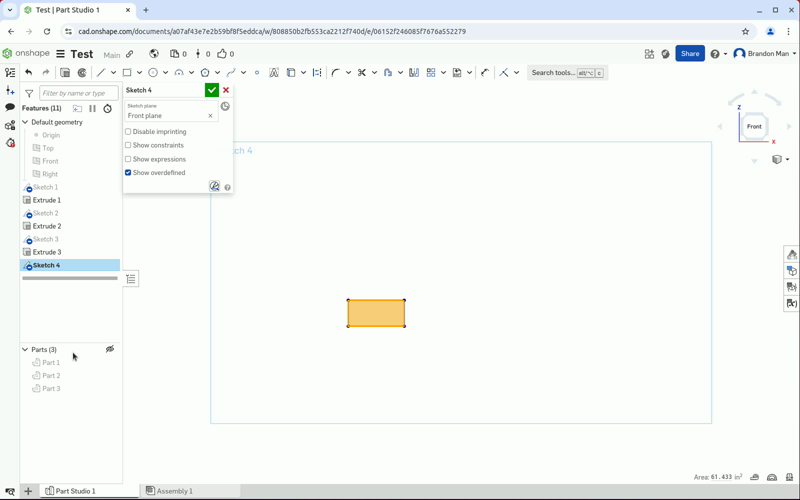
key(shift+e)
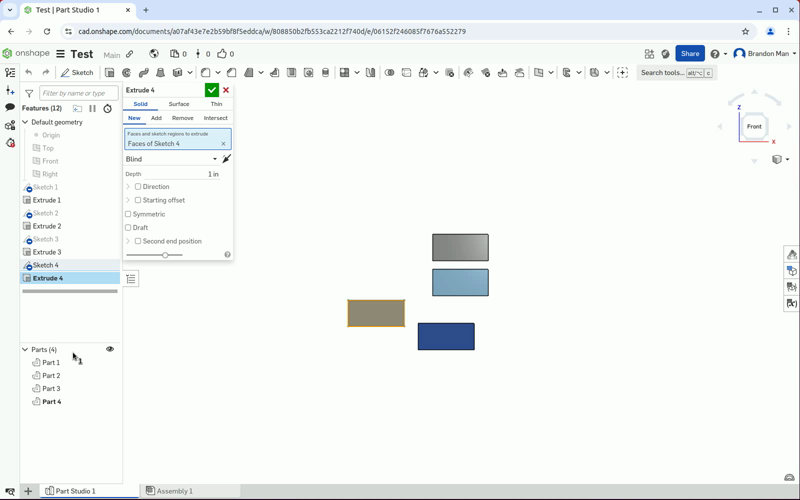
mouse_move(143, 106)
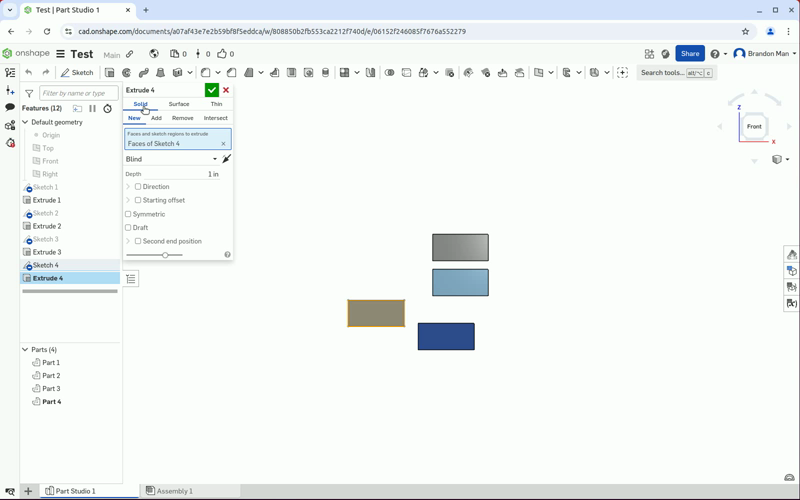
click(143, 106)
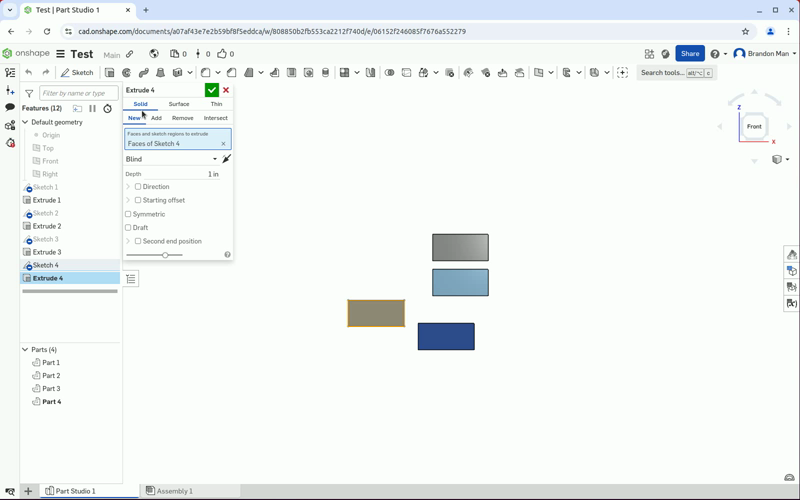
mouse_move(137, 120)
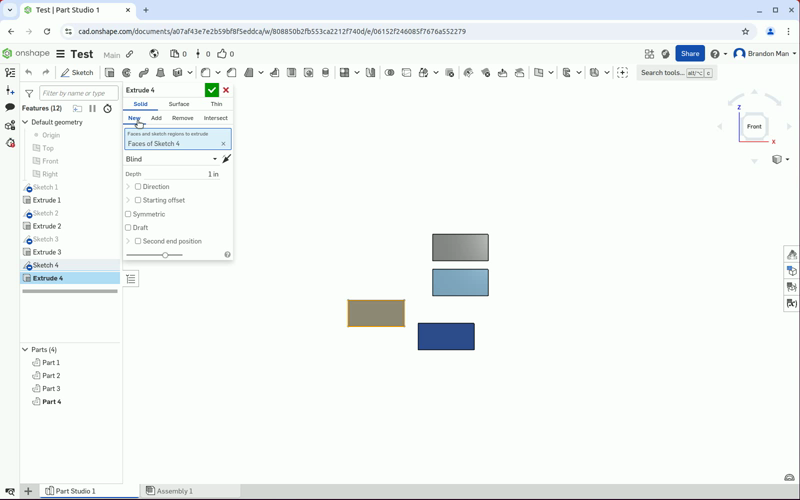
click(137, 120)
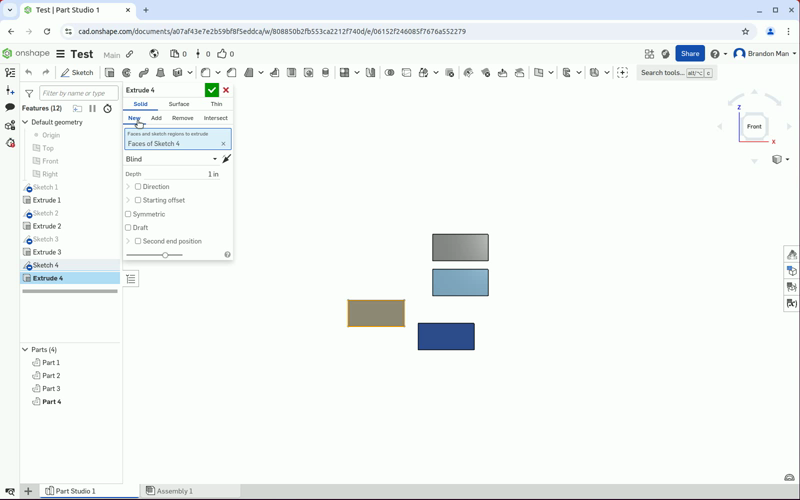
key(tab, 4)
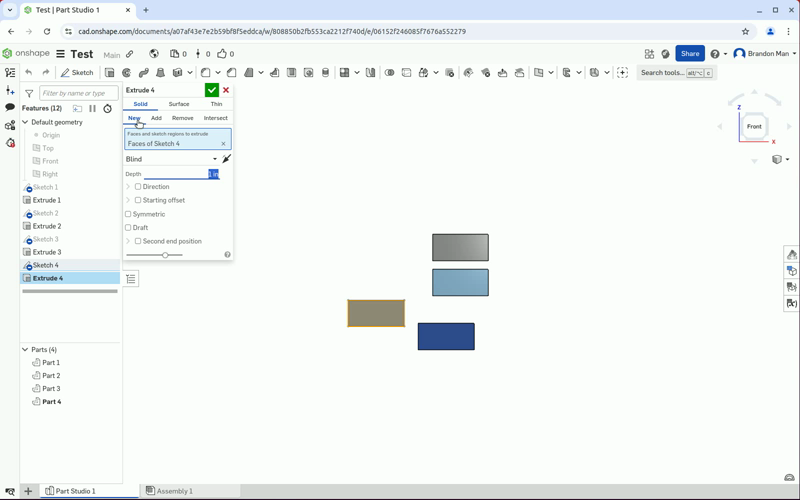
text(3.611)
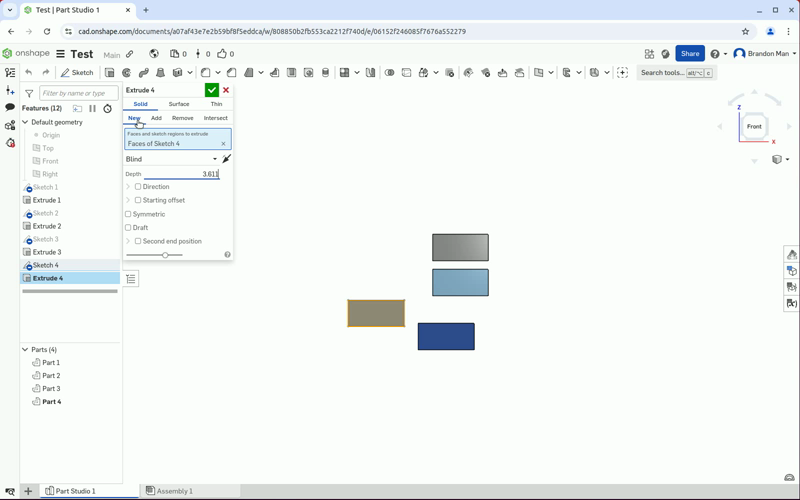
key(enter)
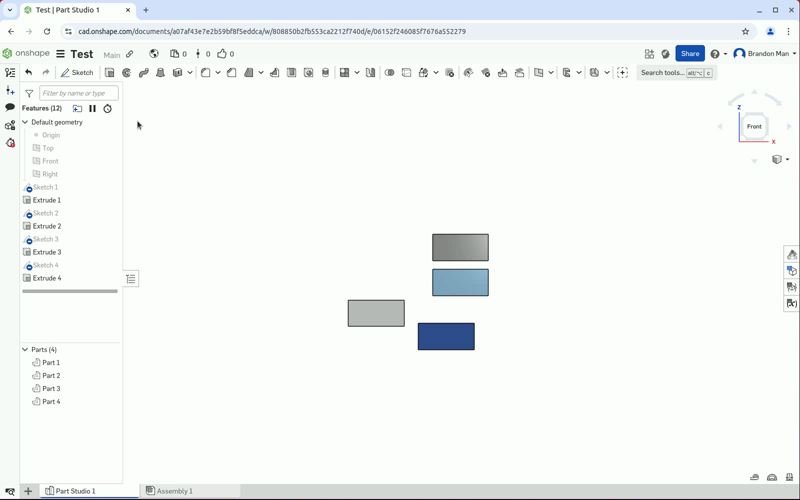
key(shift+h)
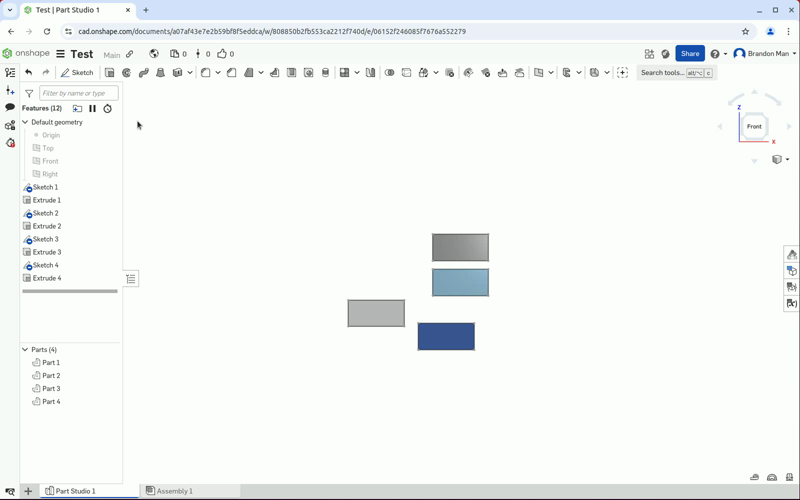
key(shift+h)
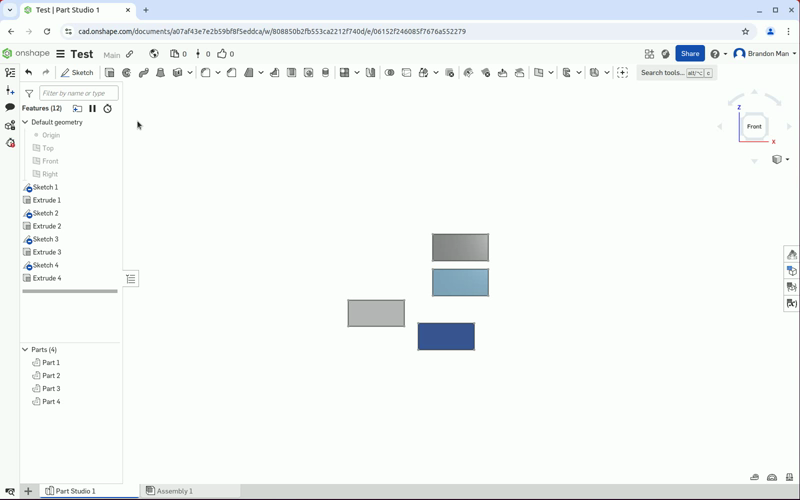
key(shift+7)
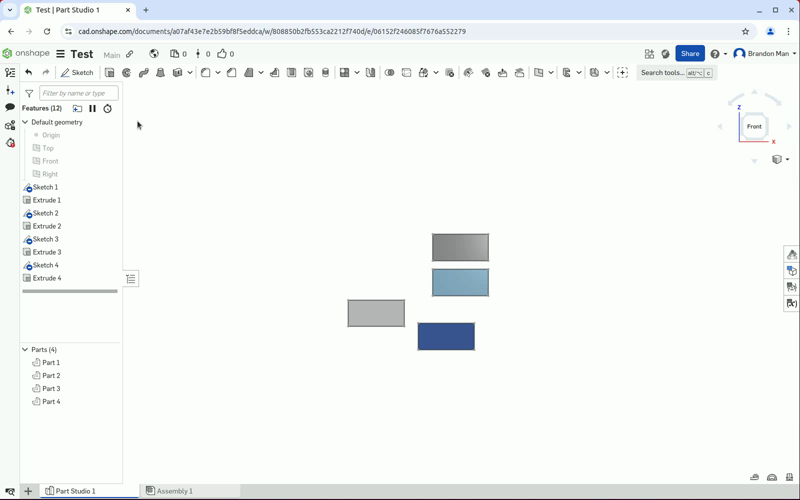
key(left, 2)
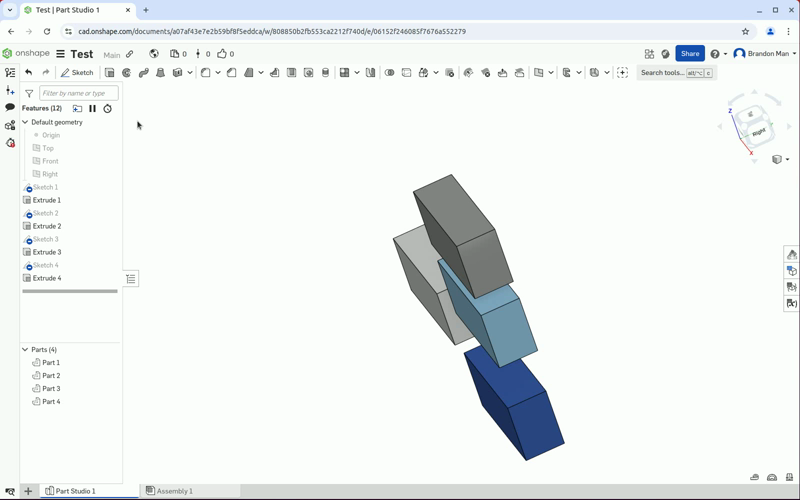
key(down, 2)
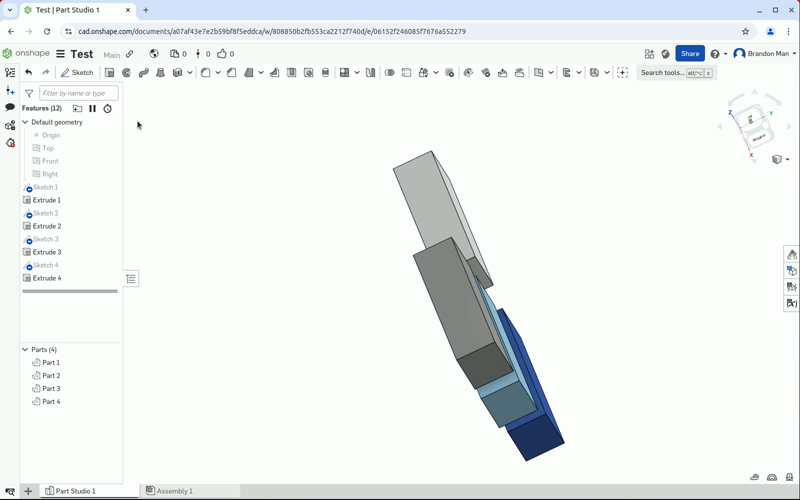
key(up, 2)
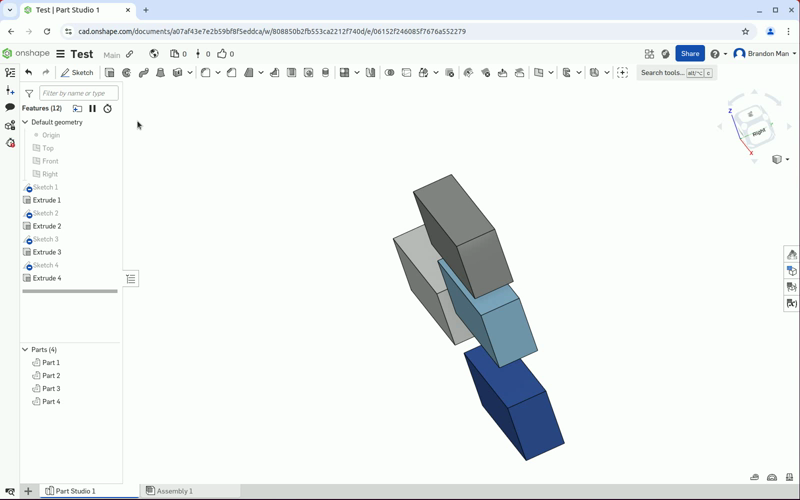
key(right, 2)
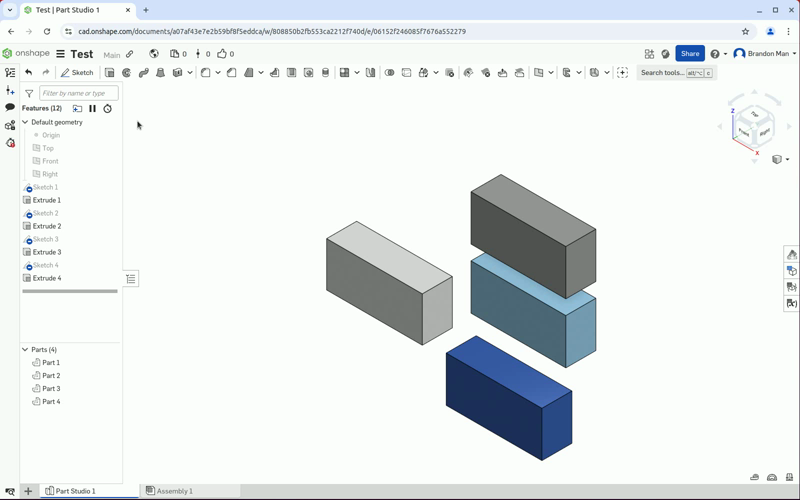
mouse_move(73, 189)
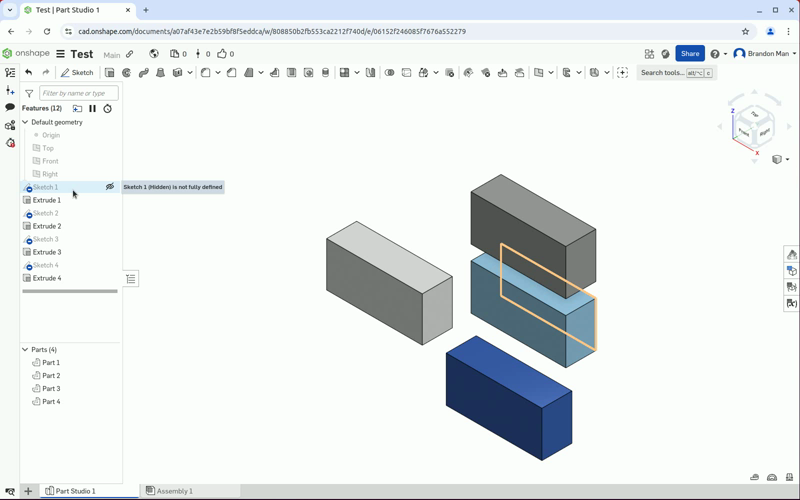
click(73, 189)